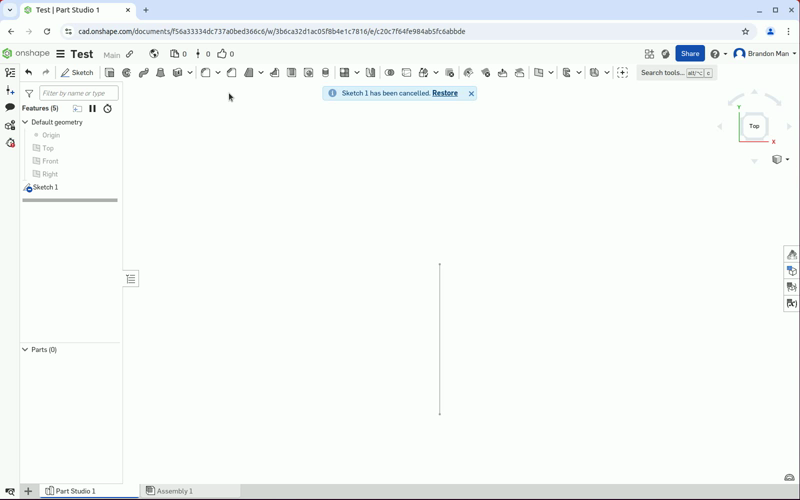
key(shift+h)
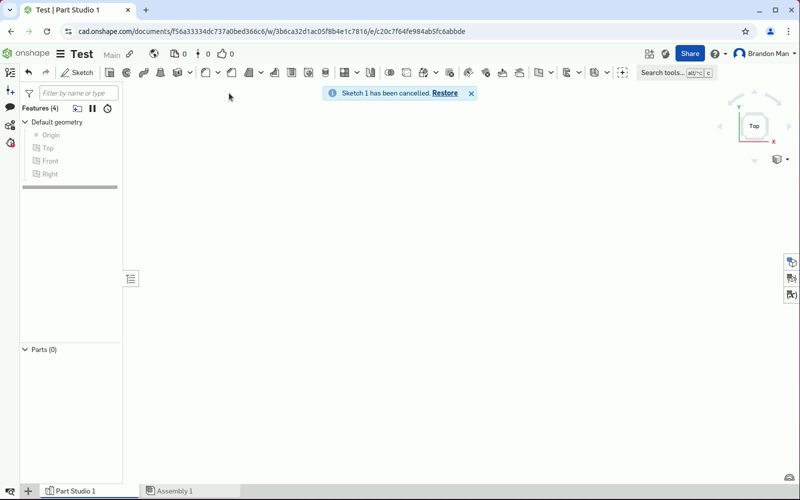
mouse_move(73, 352)
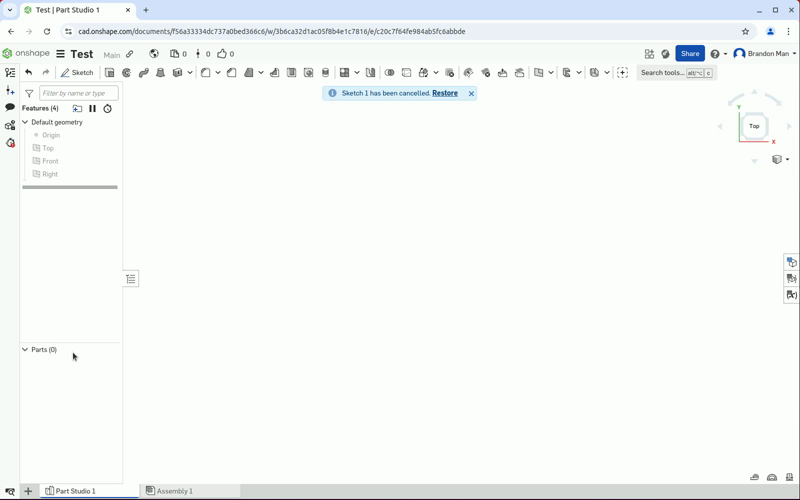
key(y)
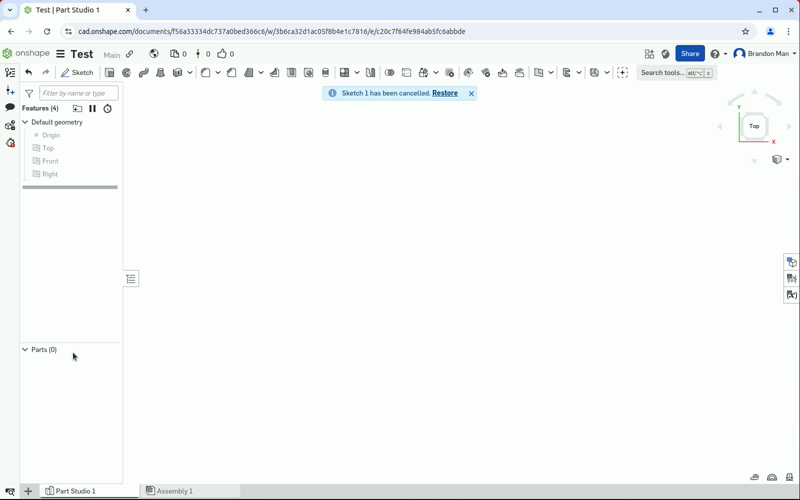
key(shift+p)
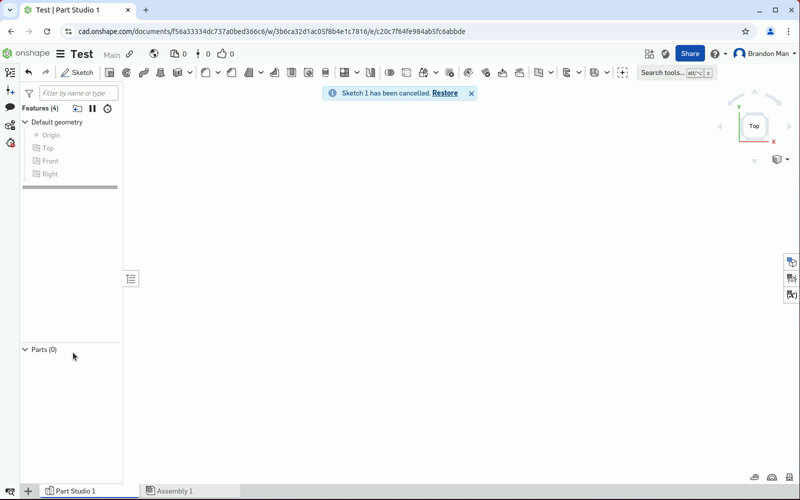
key(space)
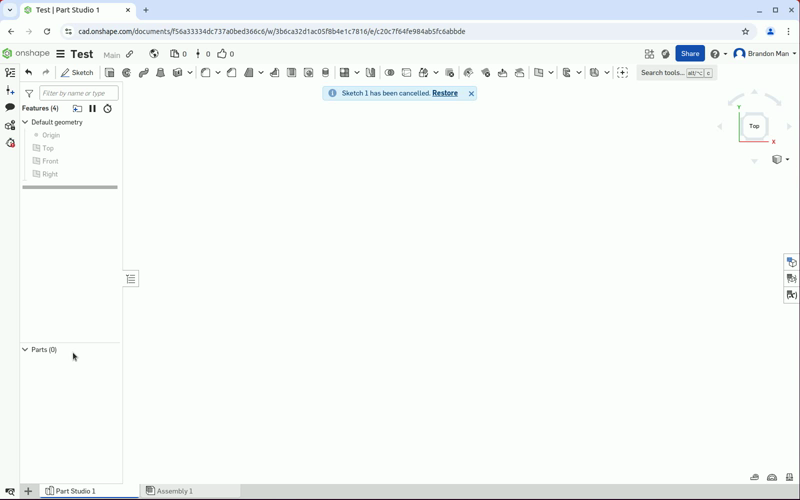
key_down(shift)
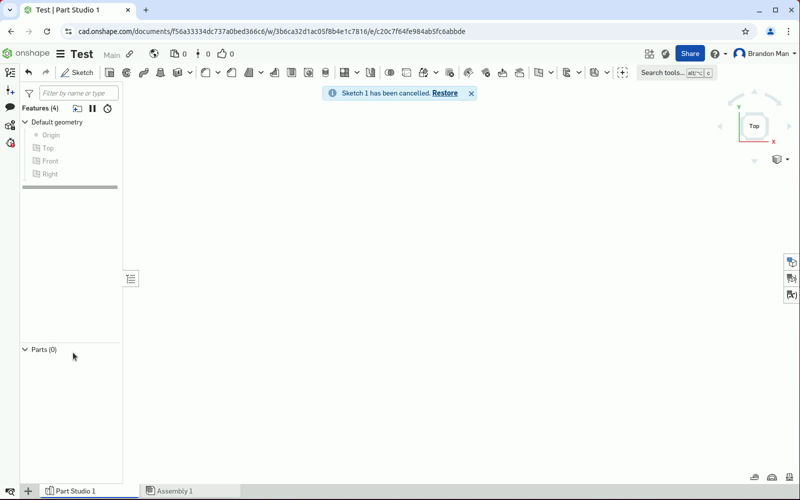
key(up)
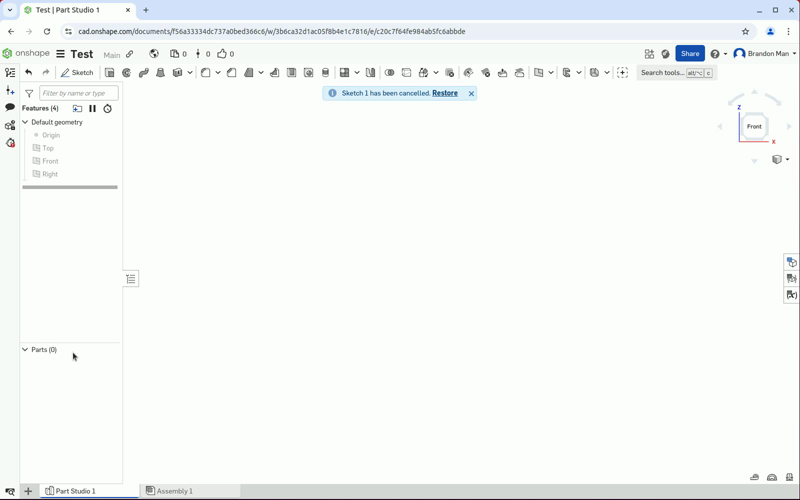
key_up(shift)
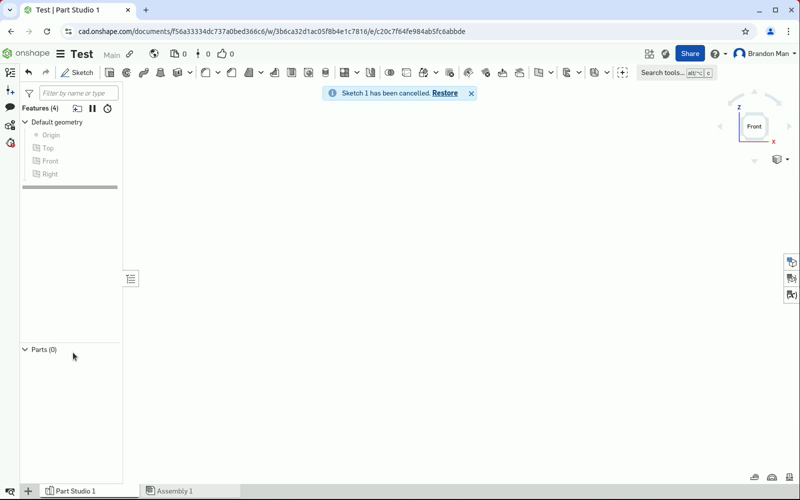
mouse_move(73, 352)
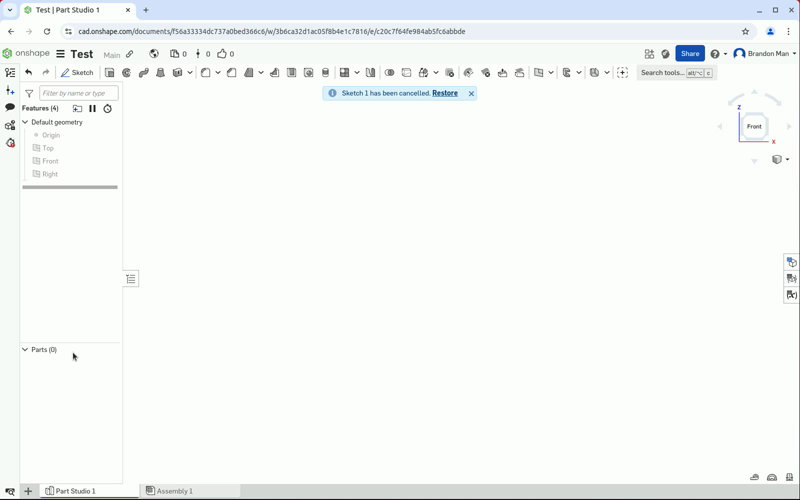
key(shift+y)
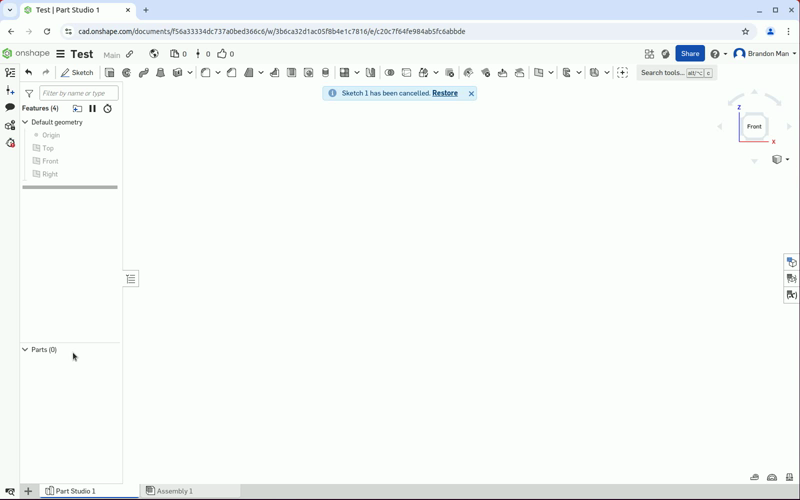
key(shift+s)
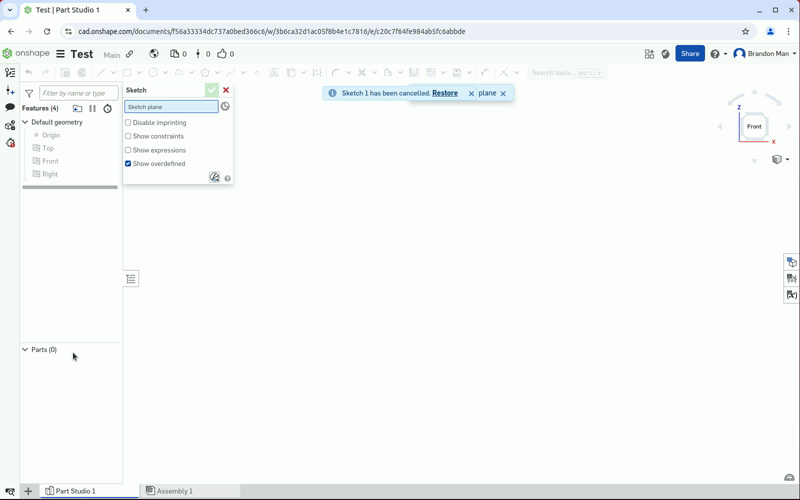
mouse_move(73, 163)
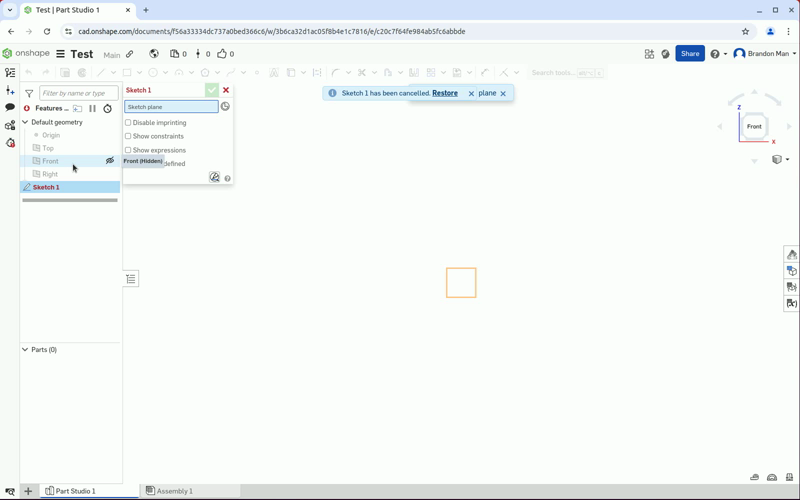
click(73, 163)
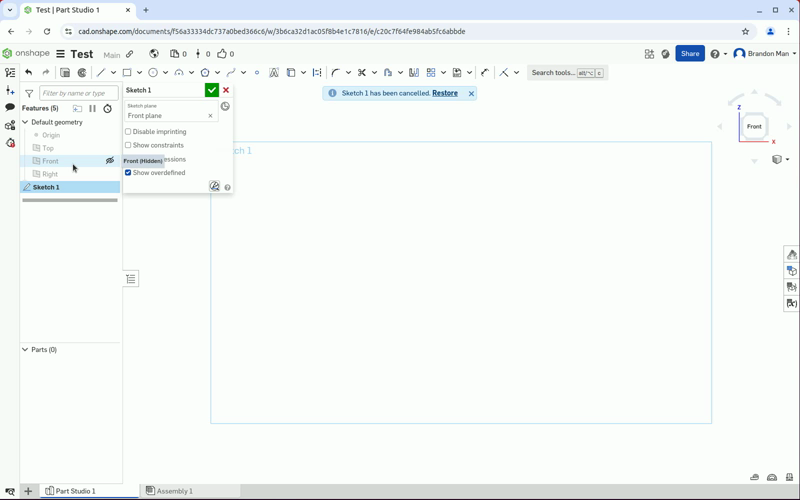
mouse_move(73, 352)
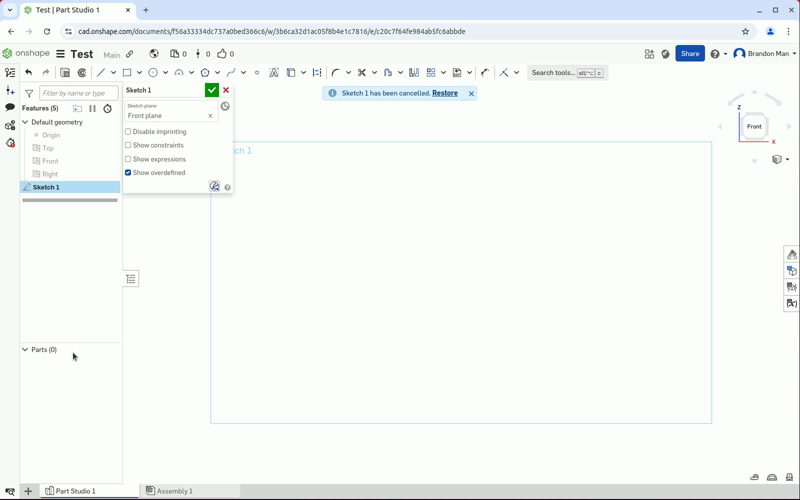
key(y)
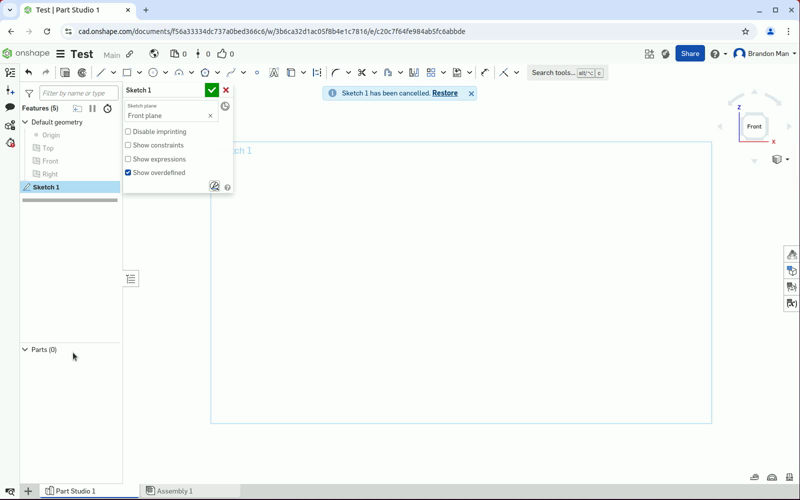
key(l)
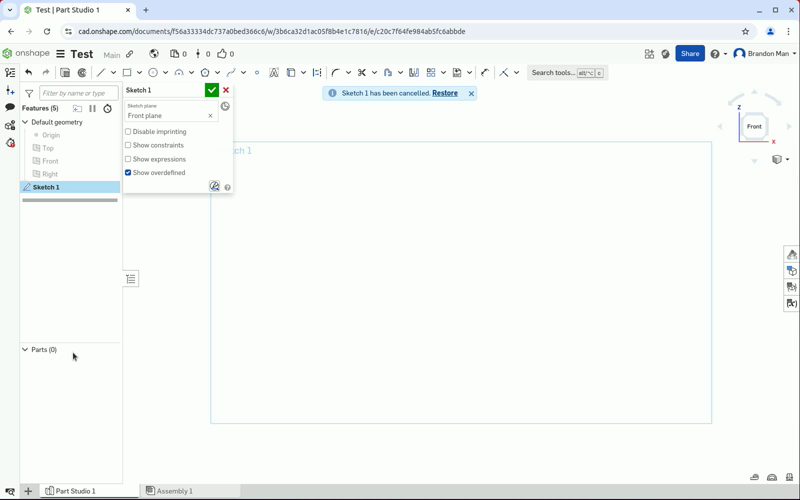
key_down(shift)
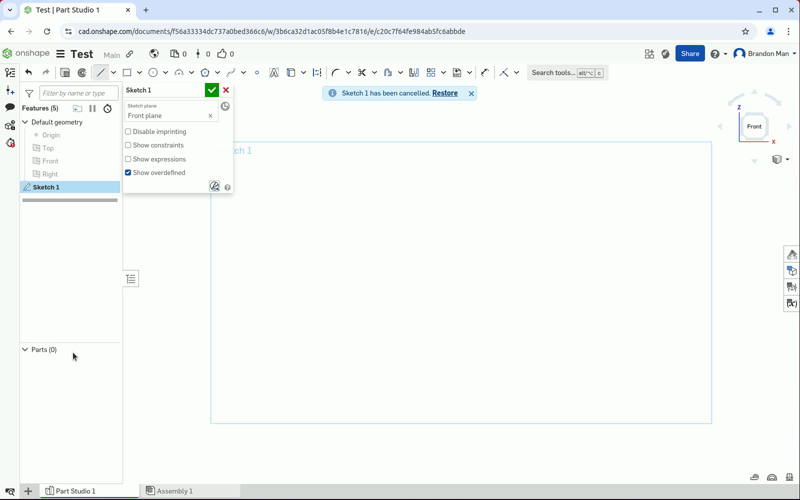
mouse_move(348, 351)
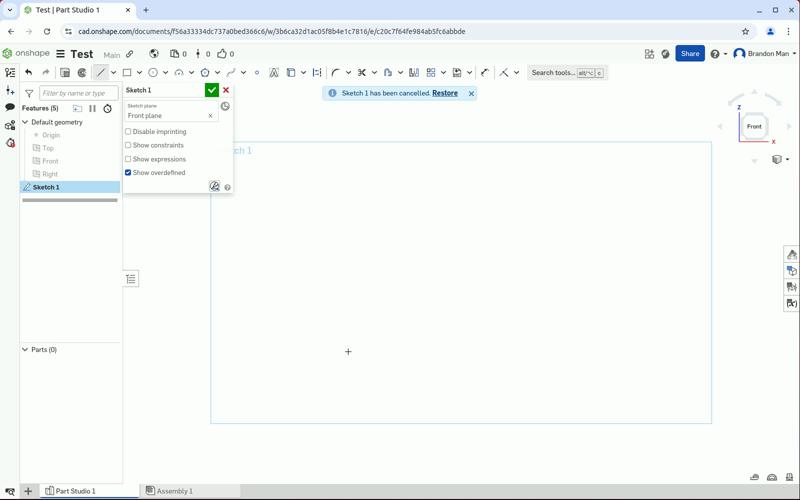
click(348, 351)
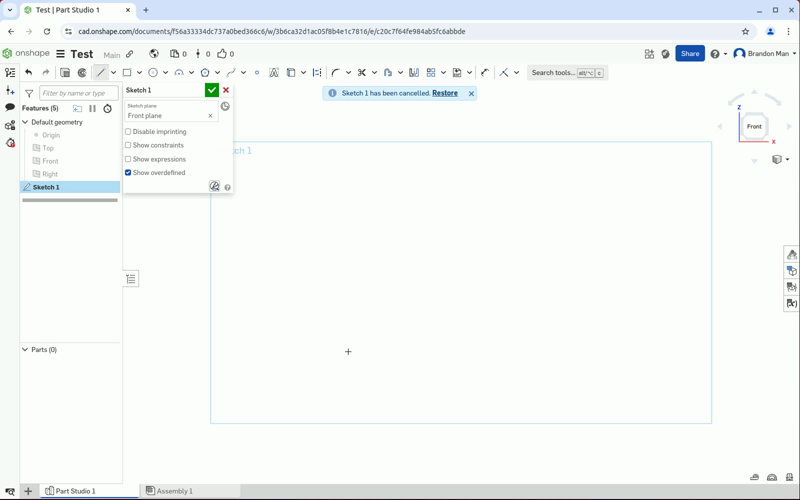
key_up(shift)
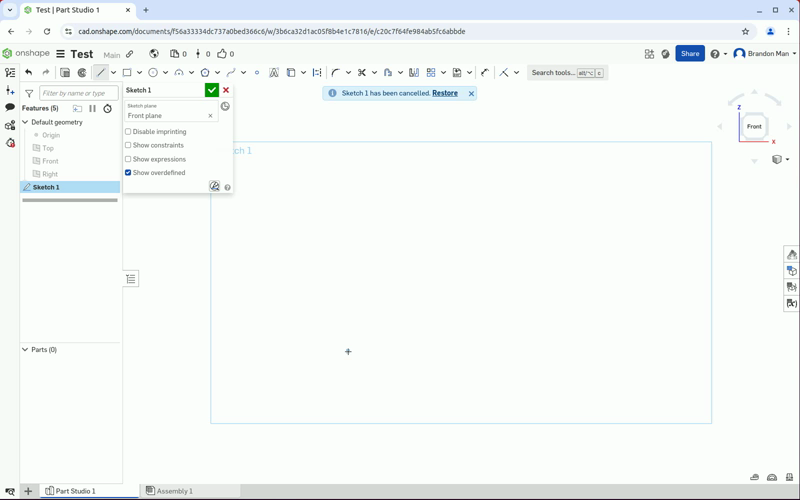
key_down(shift)
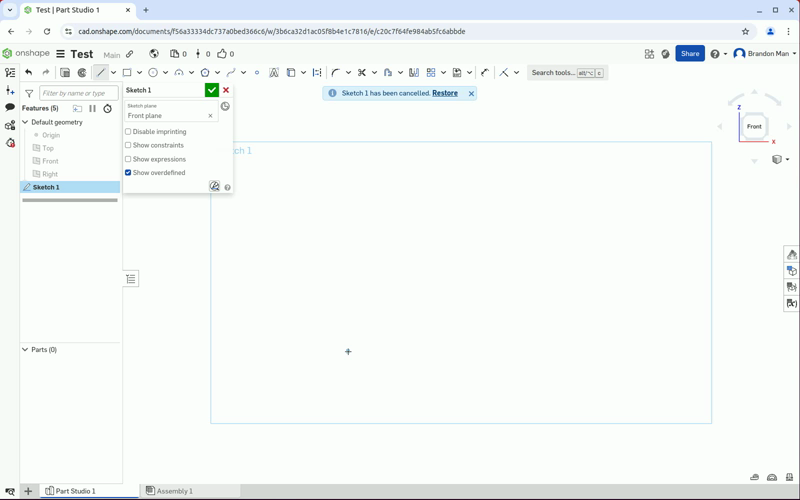
mouse_move(572, 351)
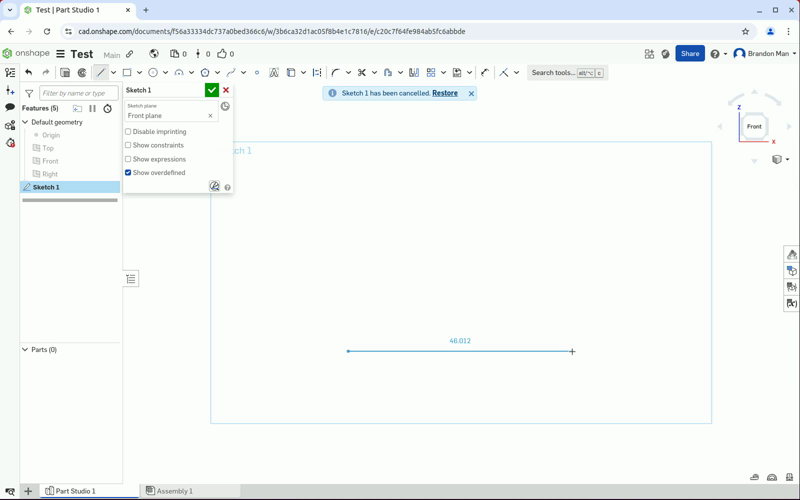
click(572, 351)
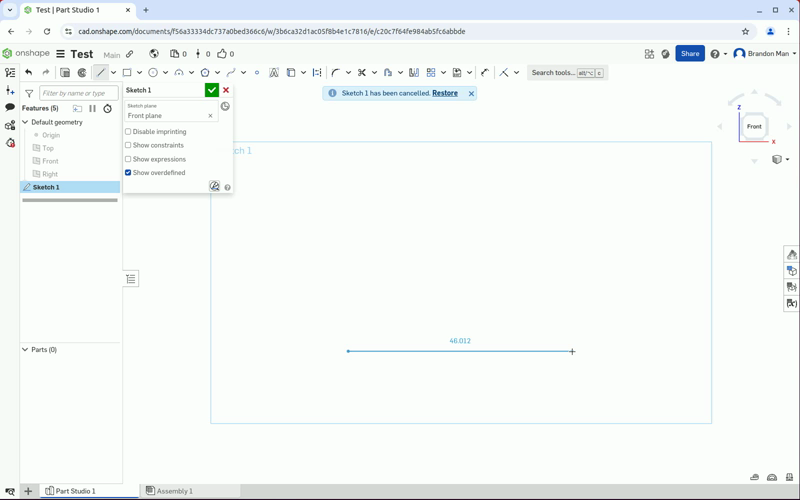
key_up(shift)
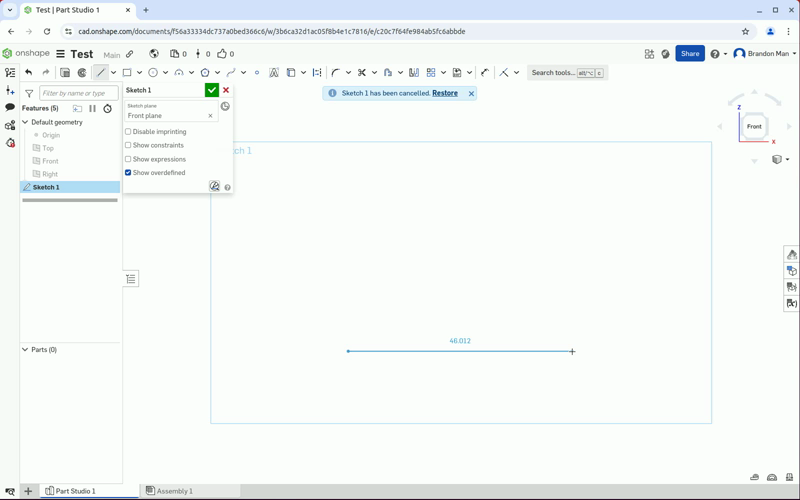
key_down(shift)
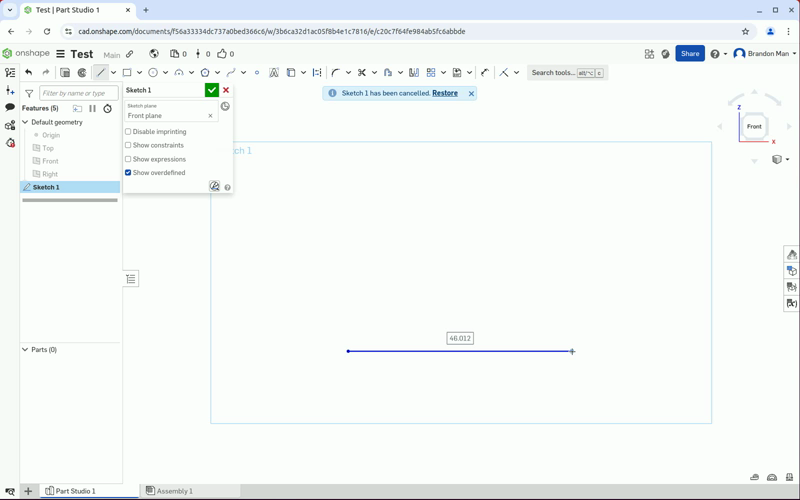
mouse_move(572, 214)
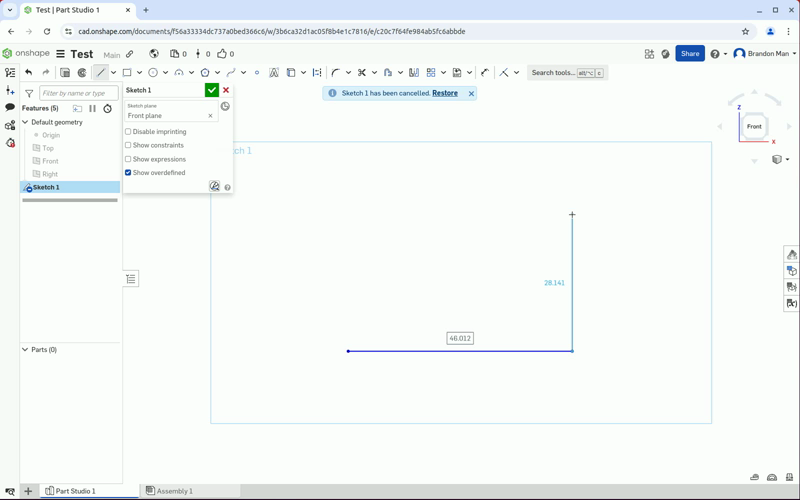
click(572, 214)
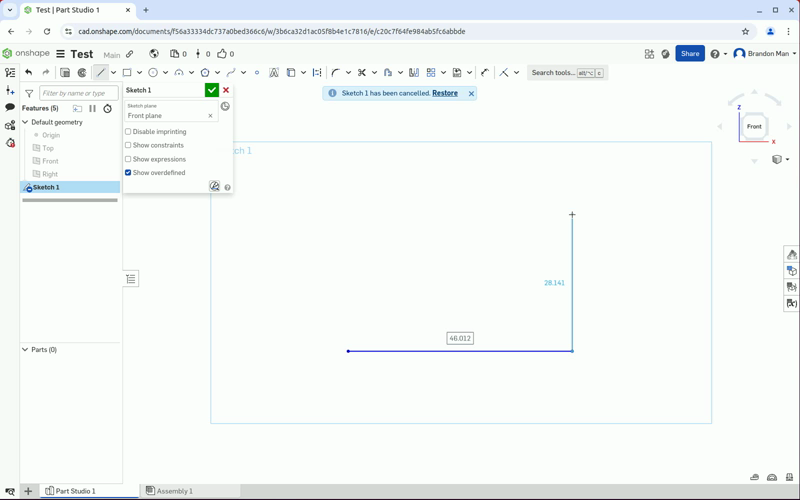
key_up(shift)
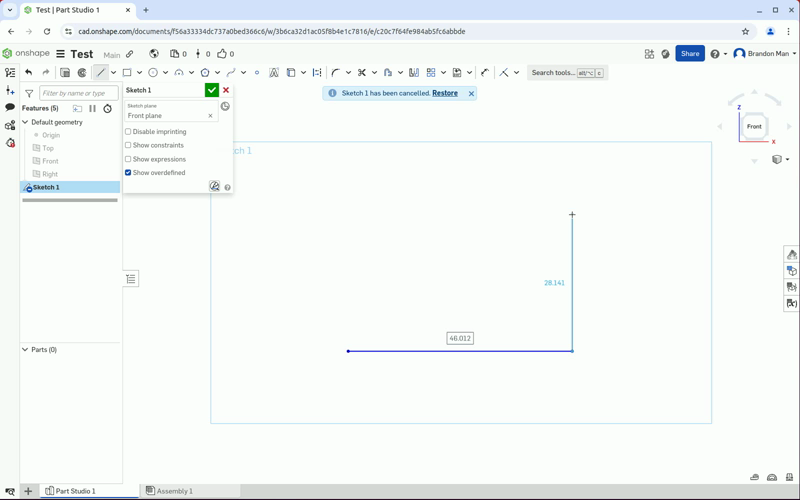
key_down(shift)
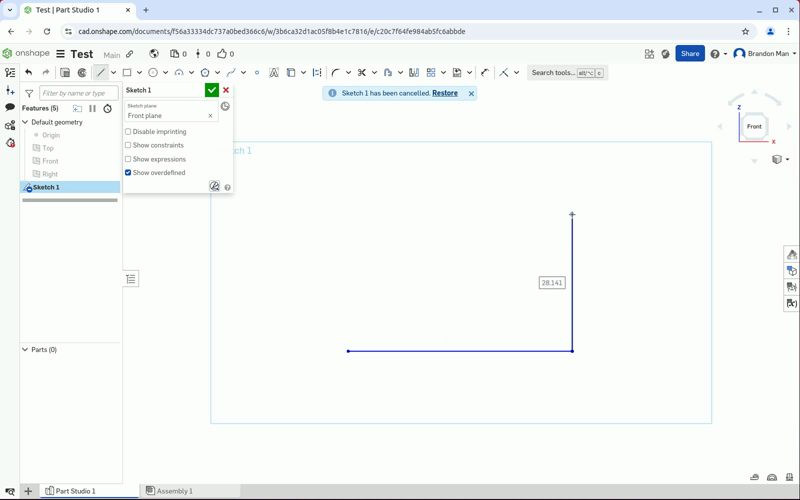
mouse_move(348, 214)
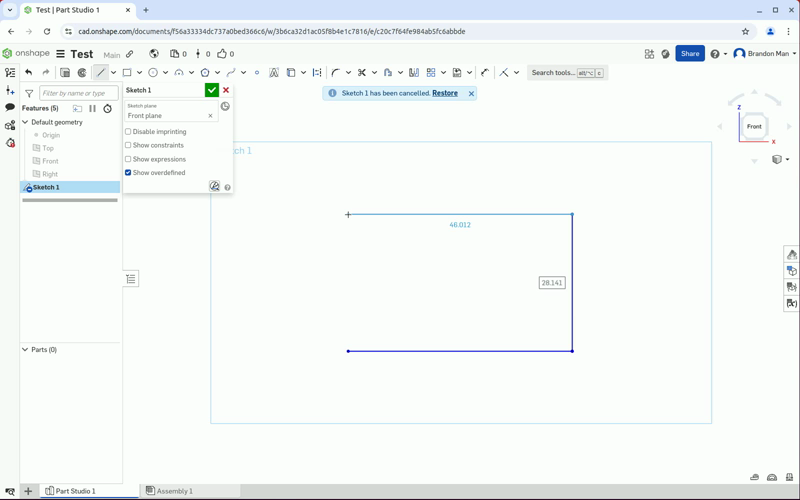
click(348, 214)
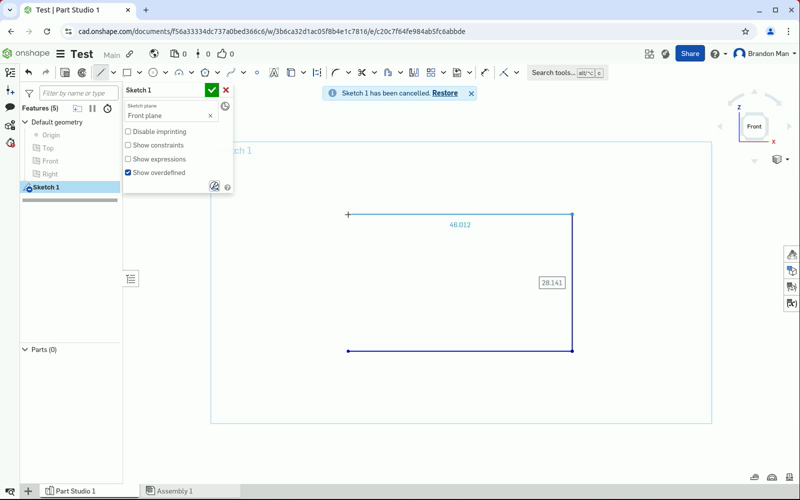
key_up(shift)
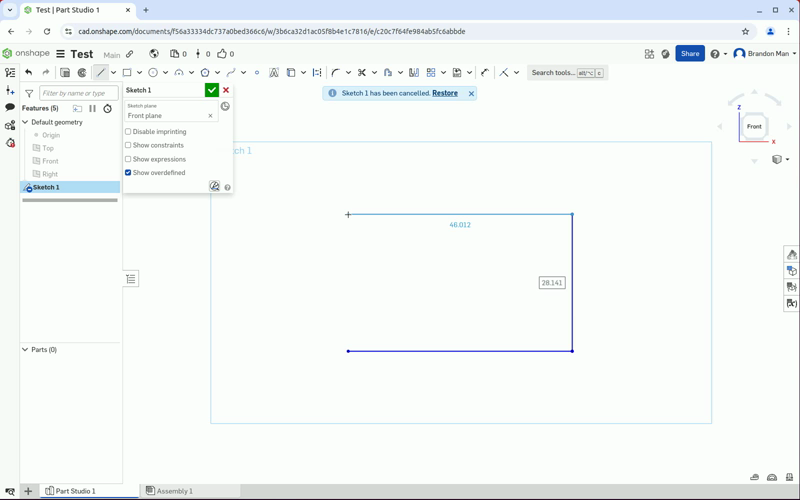
key_down(shift)
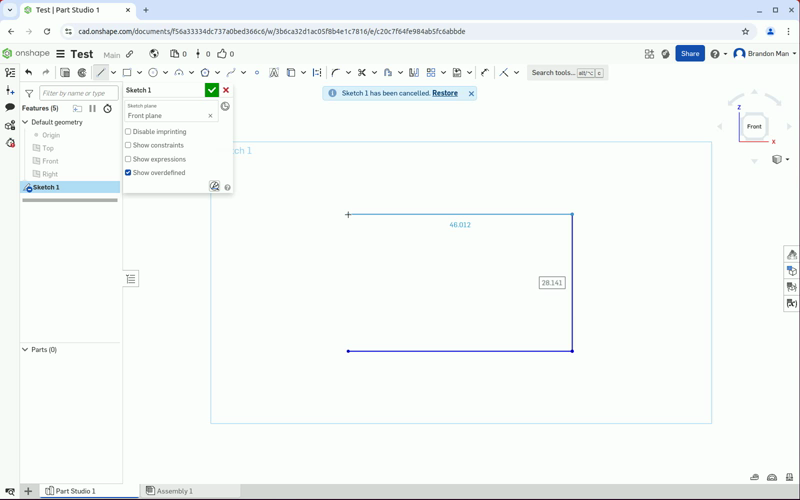
mouse_move(348, 351)
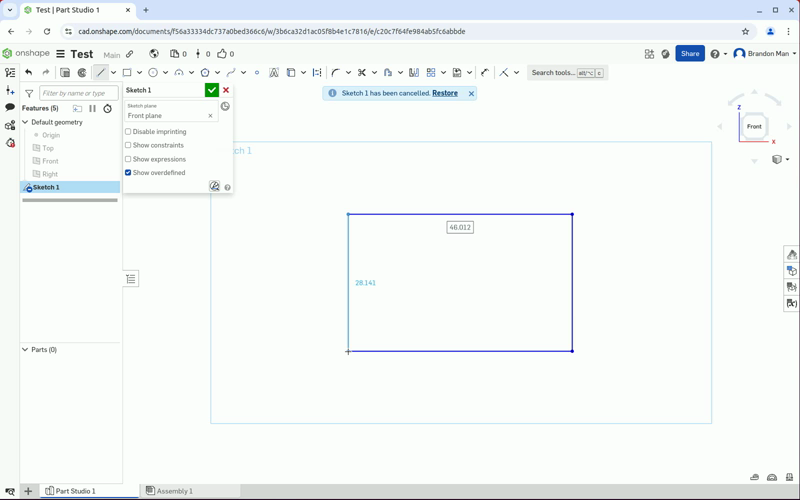
key_up(shift)
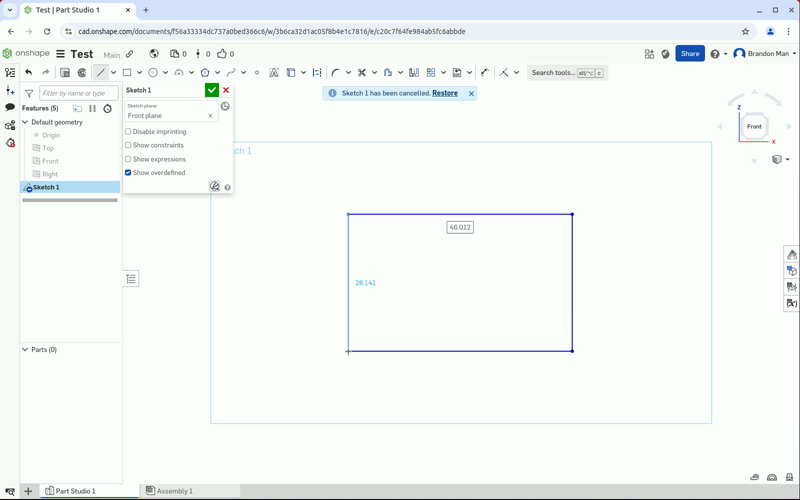
click(348, 351)
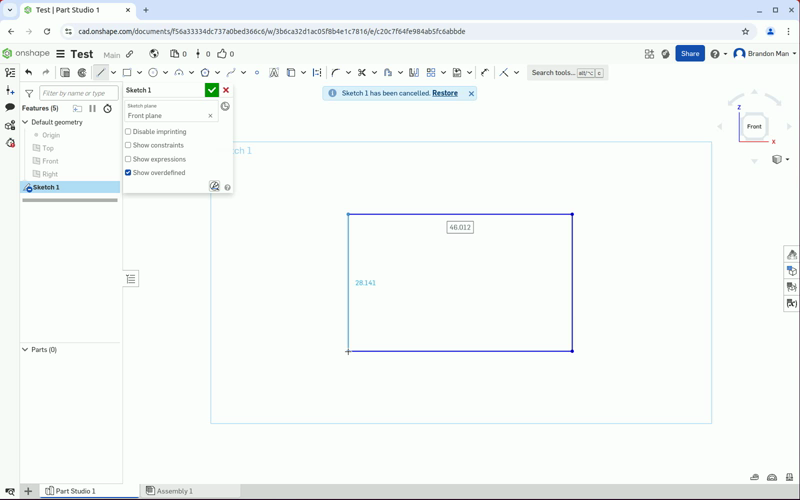
key(esc)
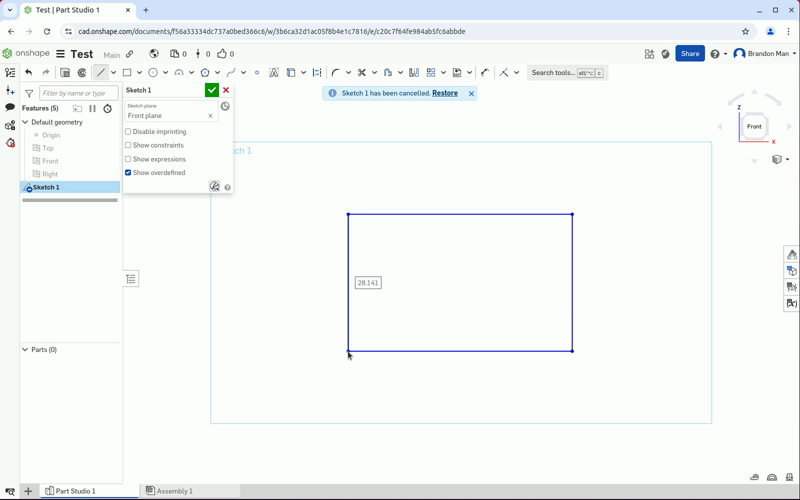
mouse_move(416, 238)
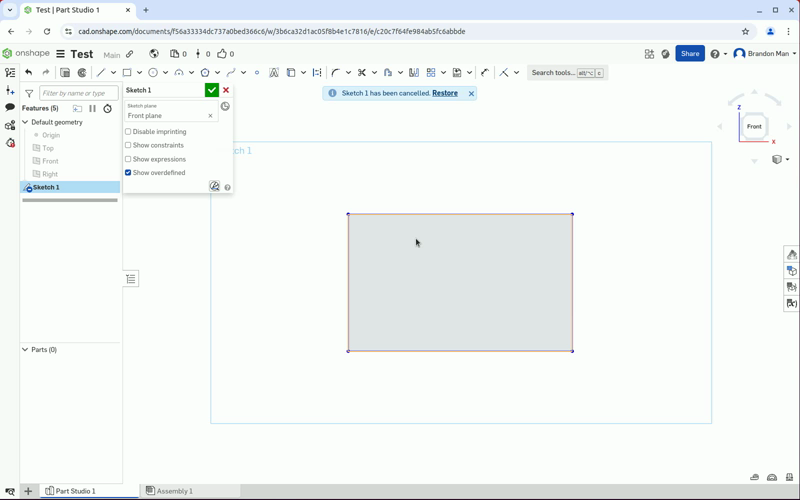
click(416, 238)
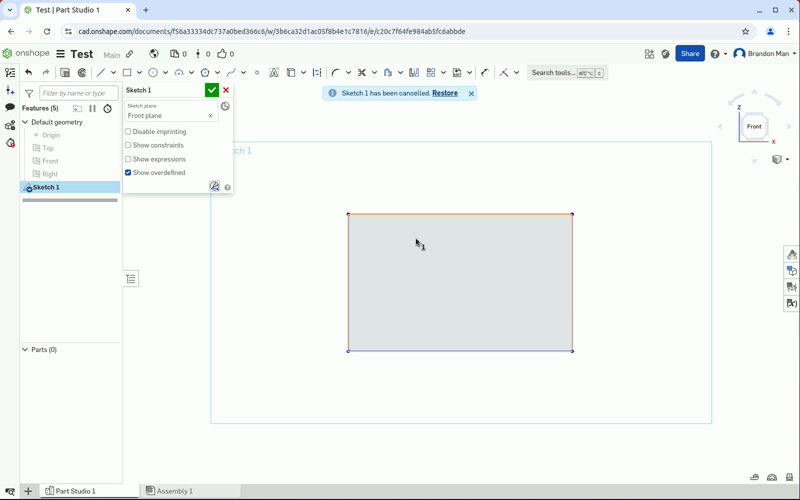
mouse_move(73, 352)
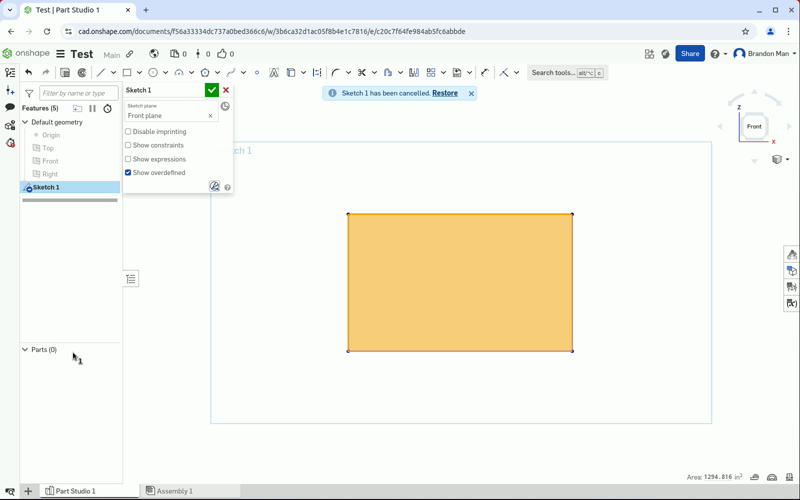
key(shift+y)
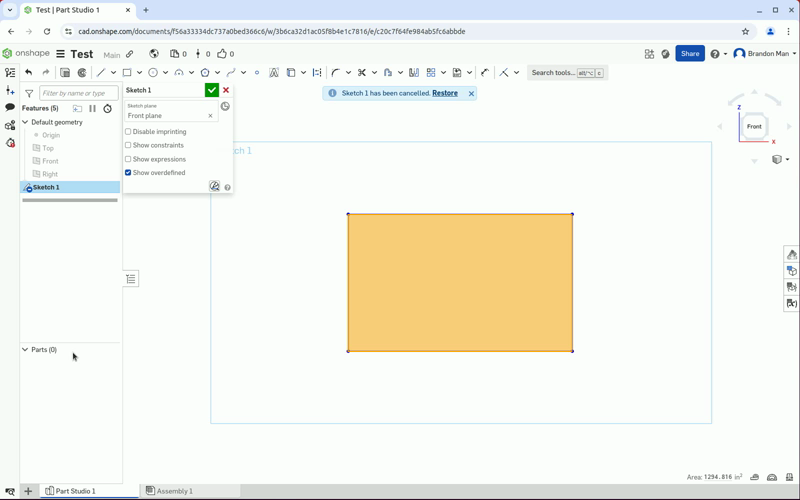
key(shift+e)
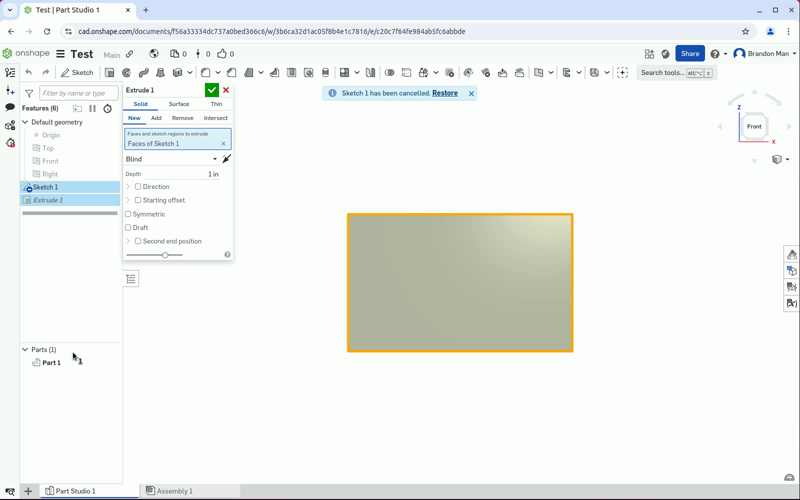
mouse_move(143, 106)
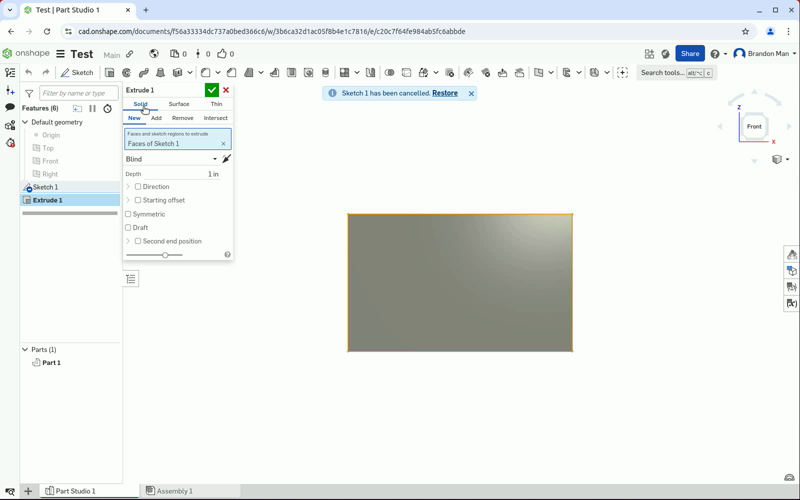
click(143, 106)
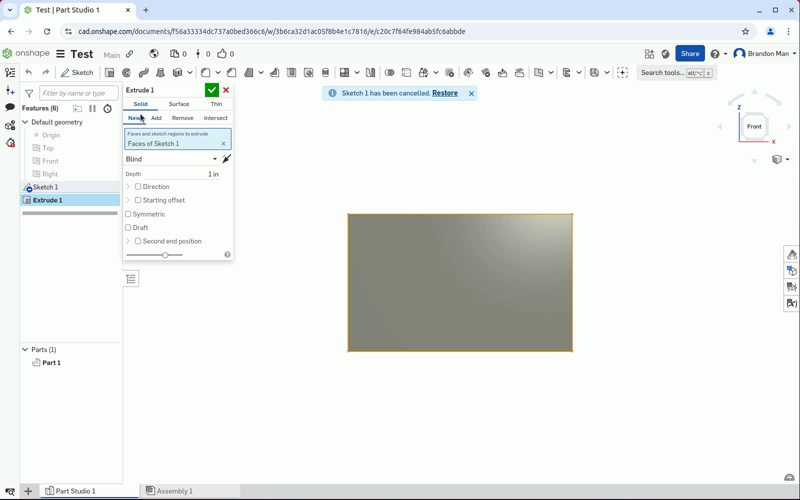
mouse_move(137, 120)
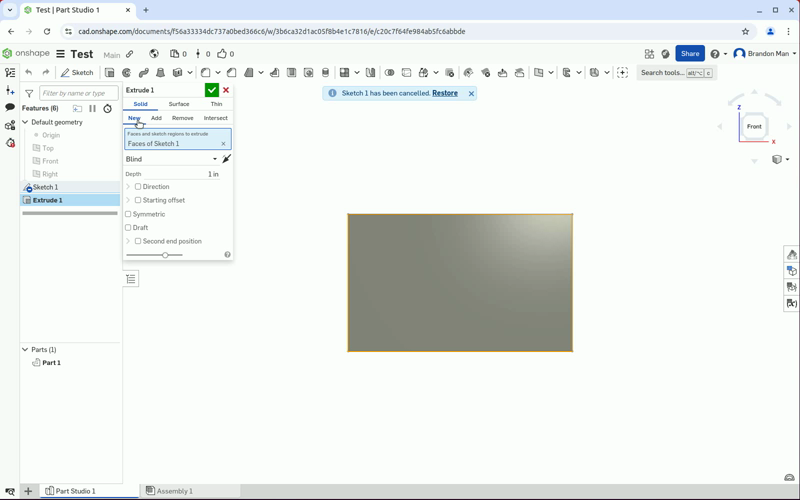
click(137, 120)
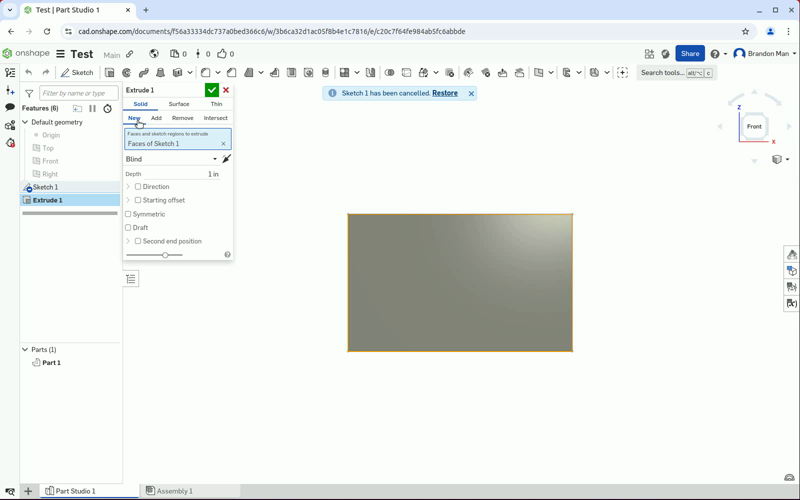
key(tab, 4)
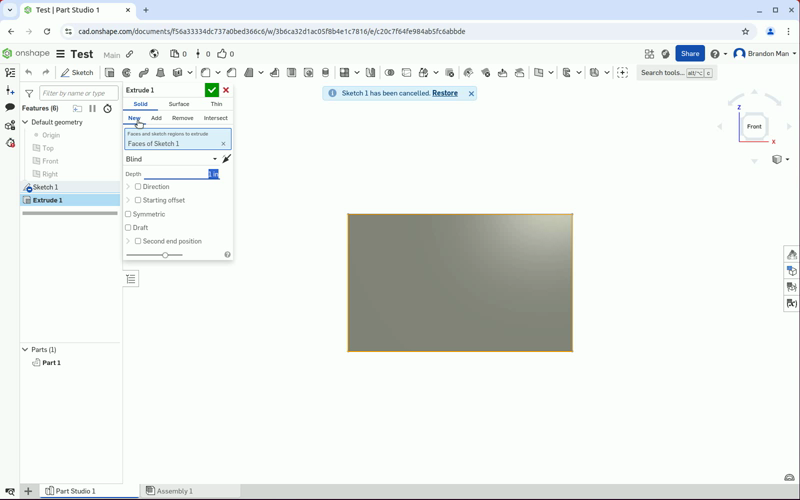
text(0.481)
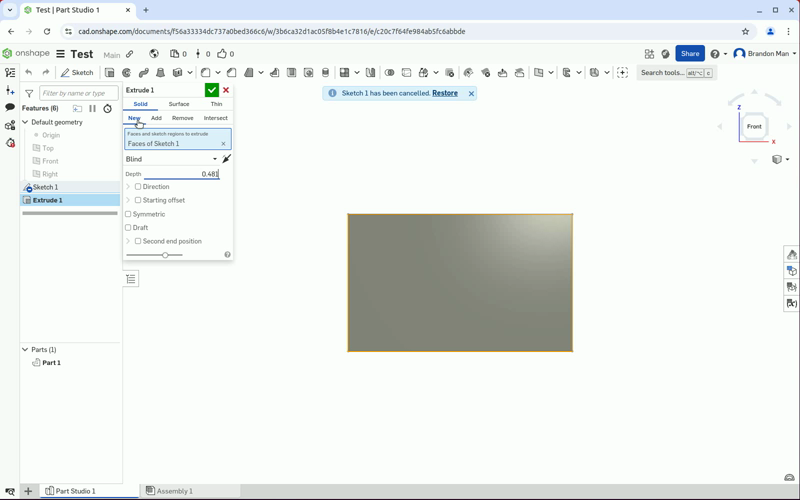
key(enter)
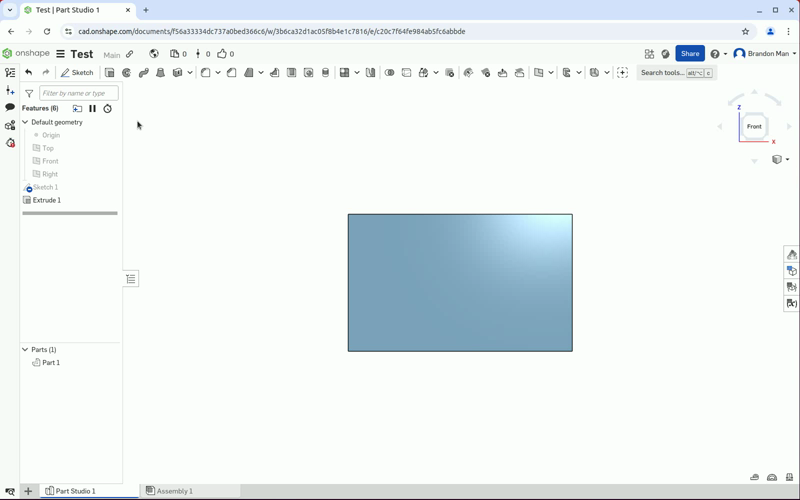
key(shift+h)
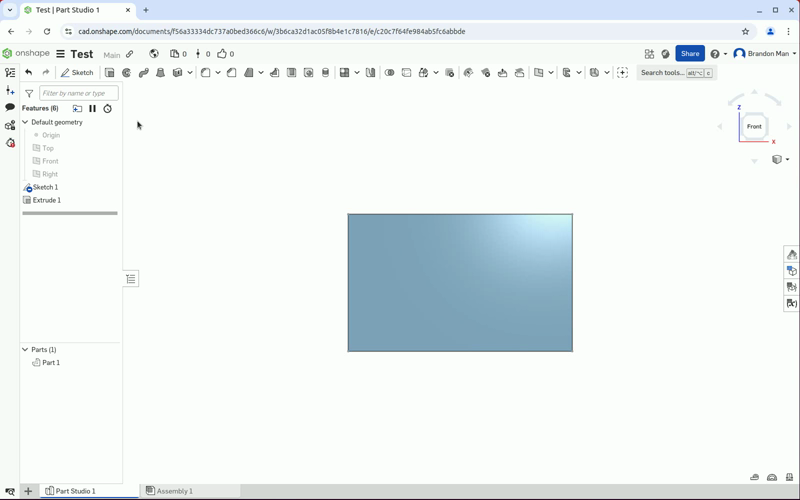
key(shift+h)
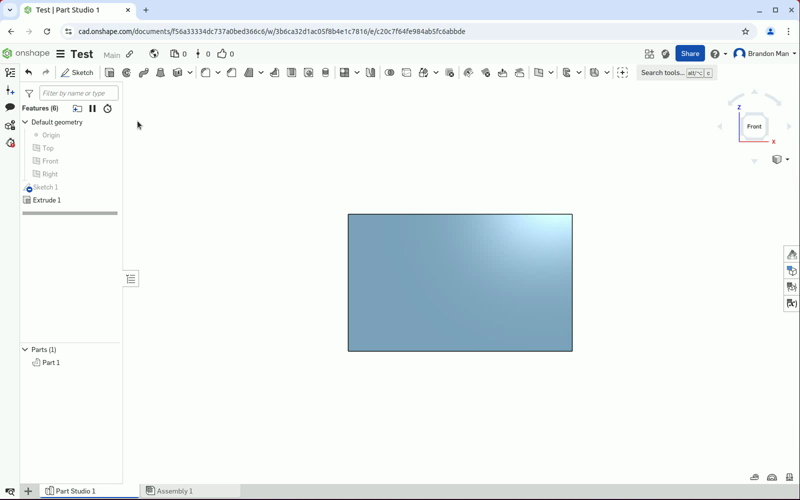
mouse_move(73, 189)
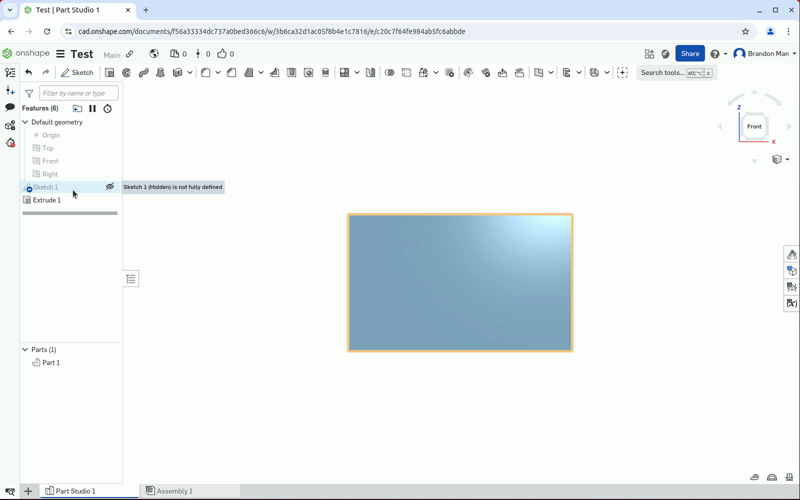
click(73, 189)
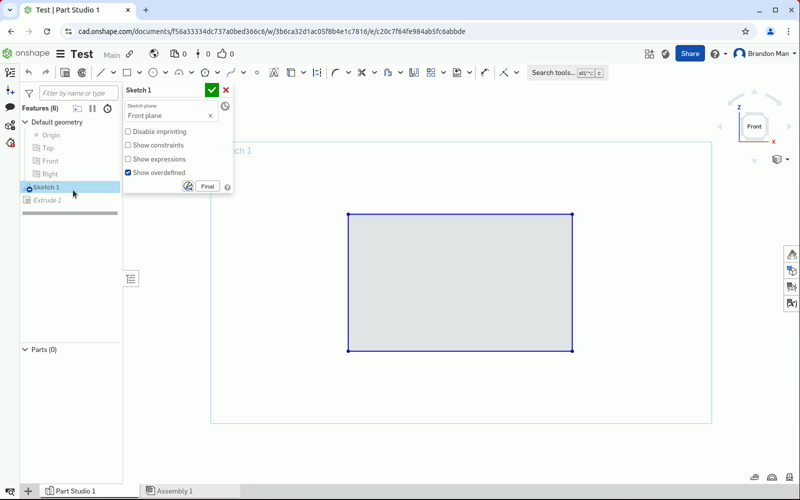
mouse_move(229, 92)
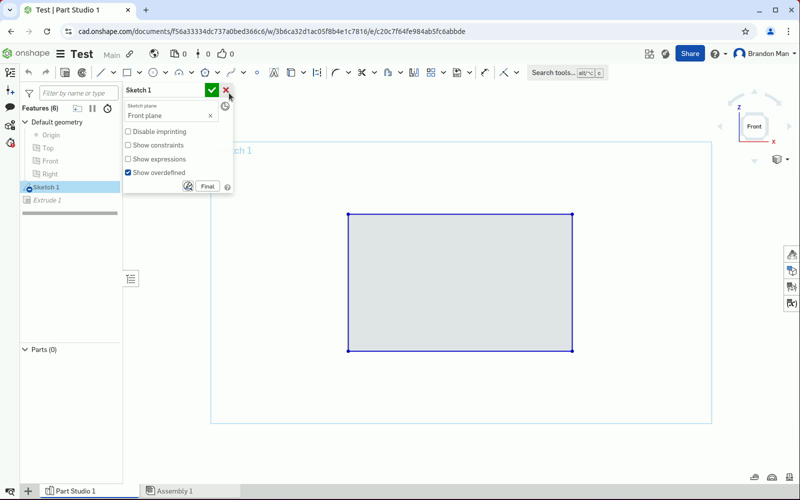
click(229, 92)
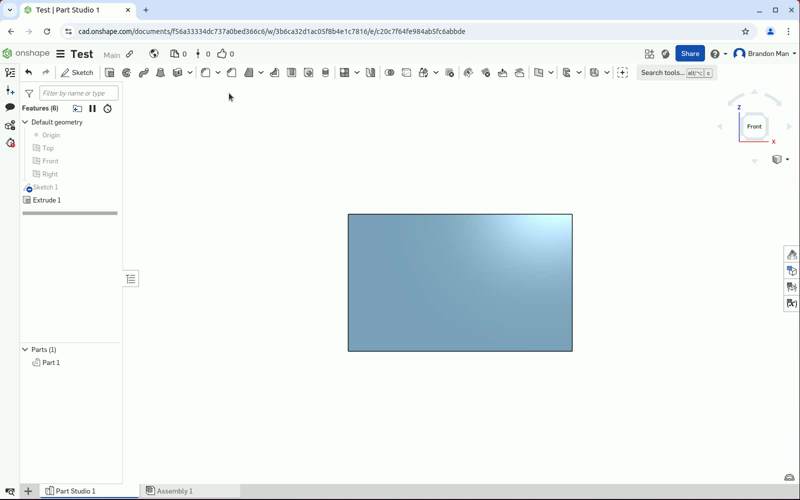
mouse_move(541, 75)
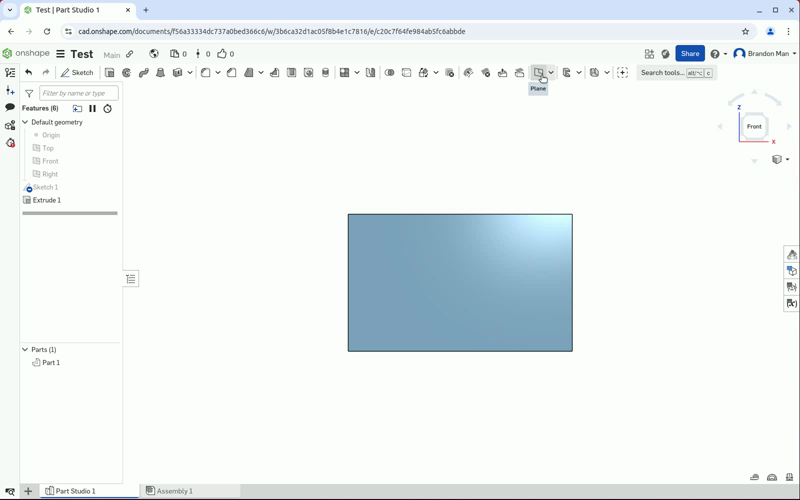
click(541, 75)
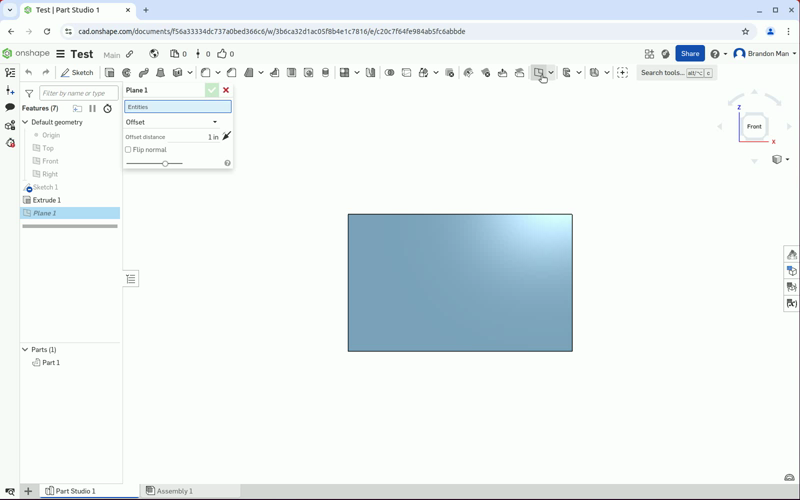
mouse_move(73, 163)
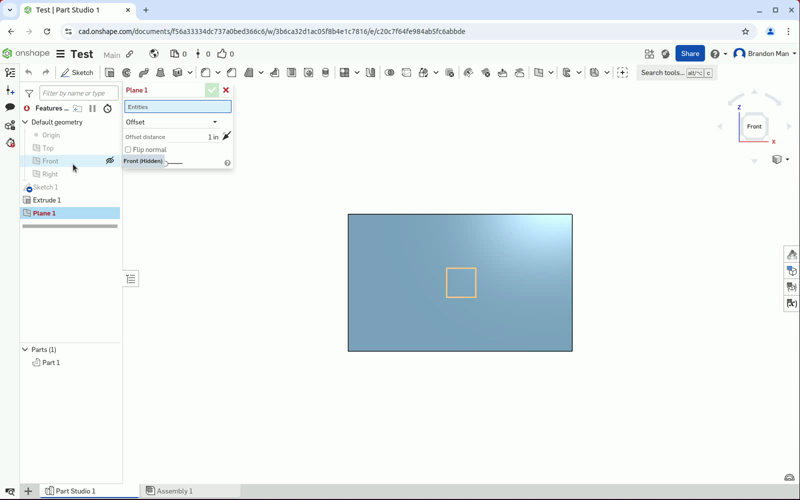
click(73, 163)
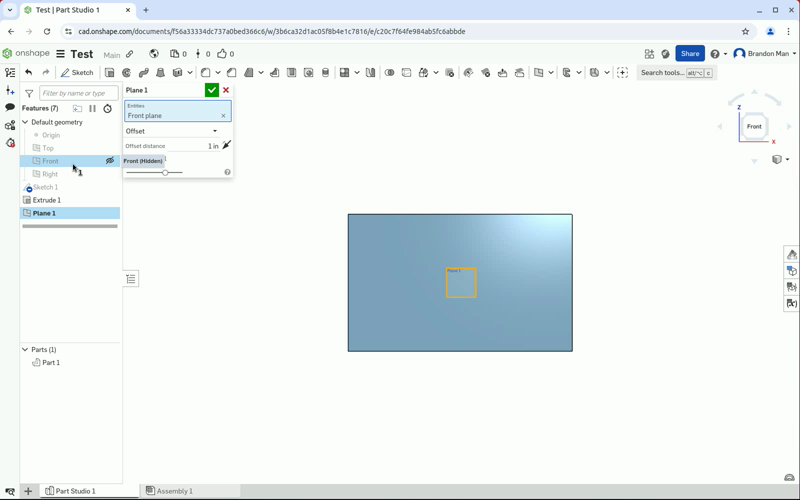
key(tab, 2)
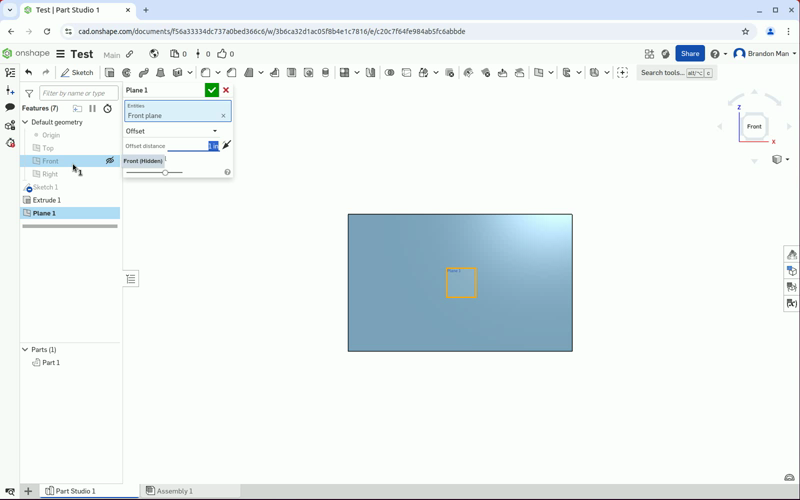
text(0.493)
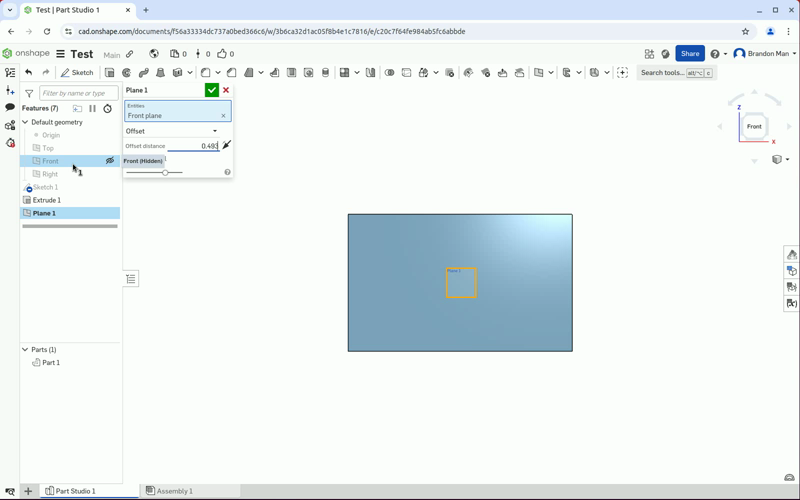
key(enter, 2)
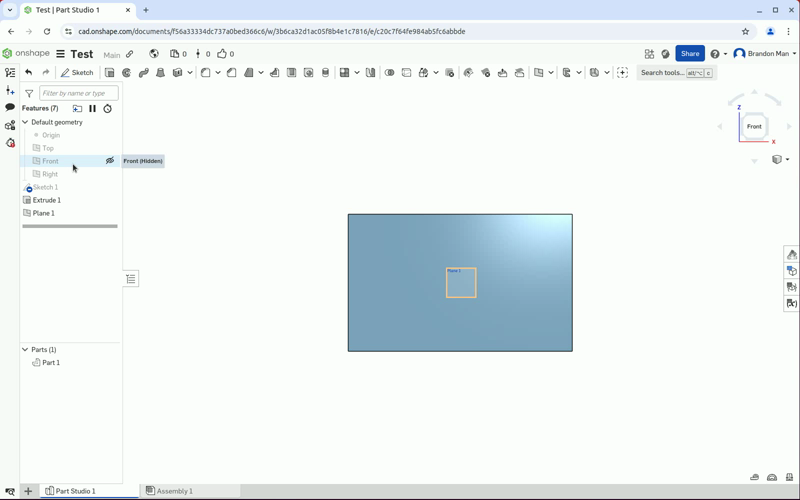
key(shift+s)
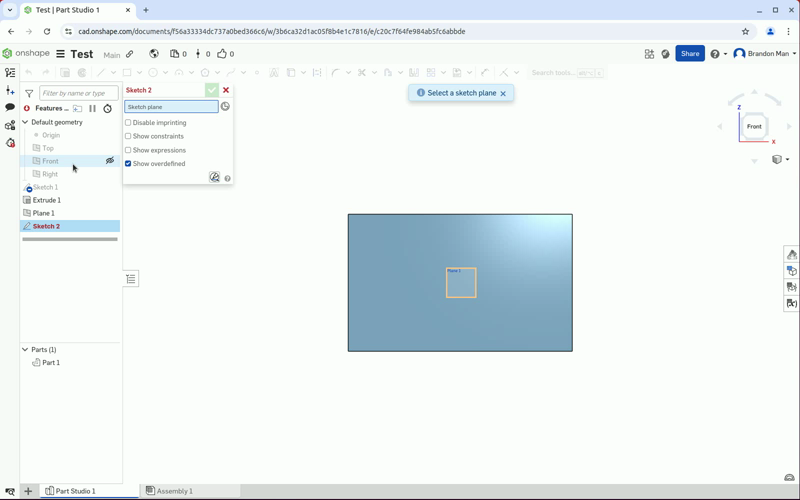
mouse_move(73, 215)
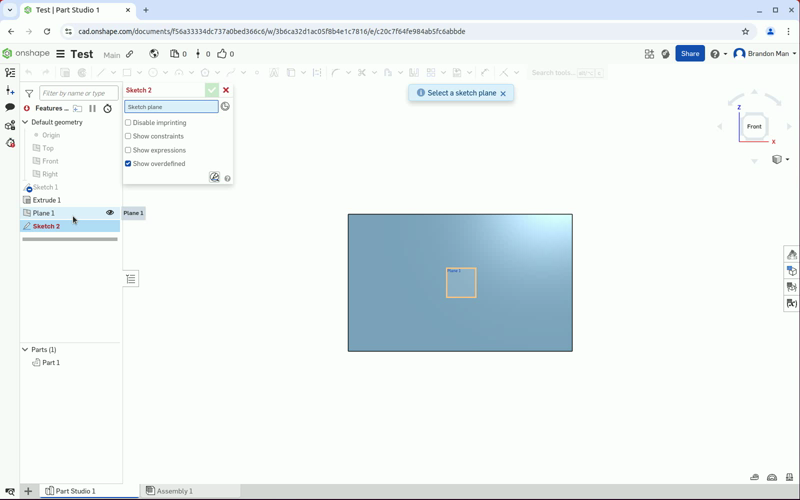
click(73, 215)
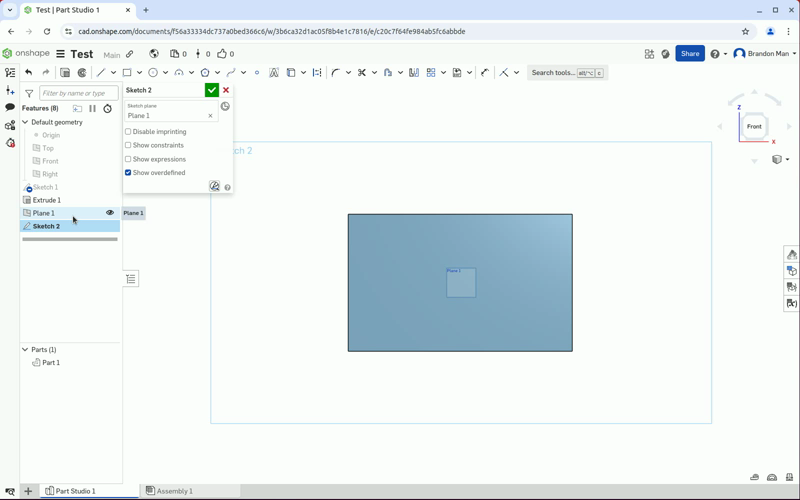
mouse_move(73, 352)
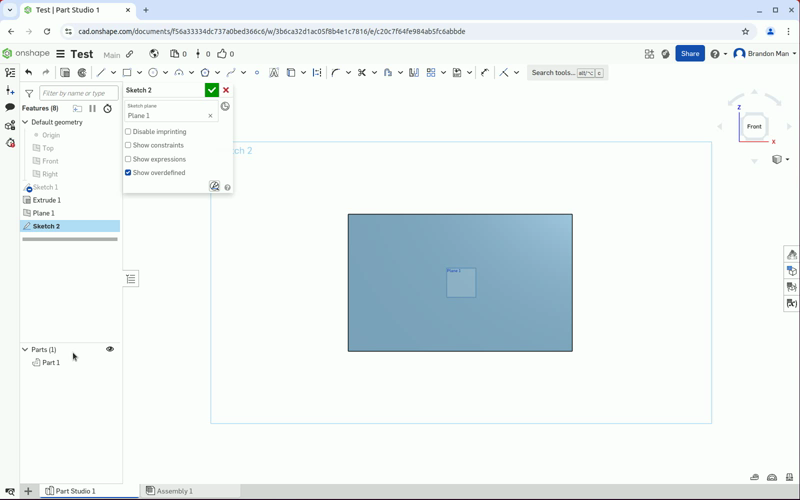
key(y)
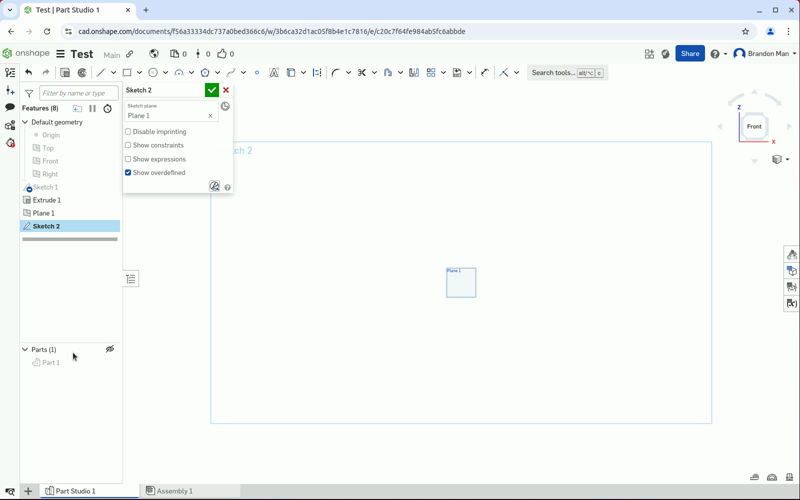
key(l)
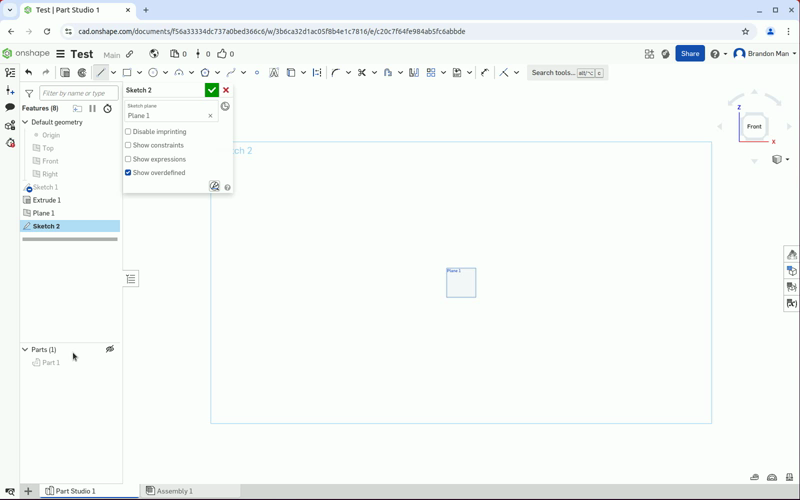
key_down(shift)
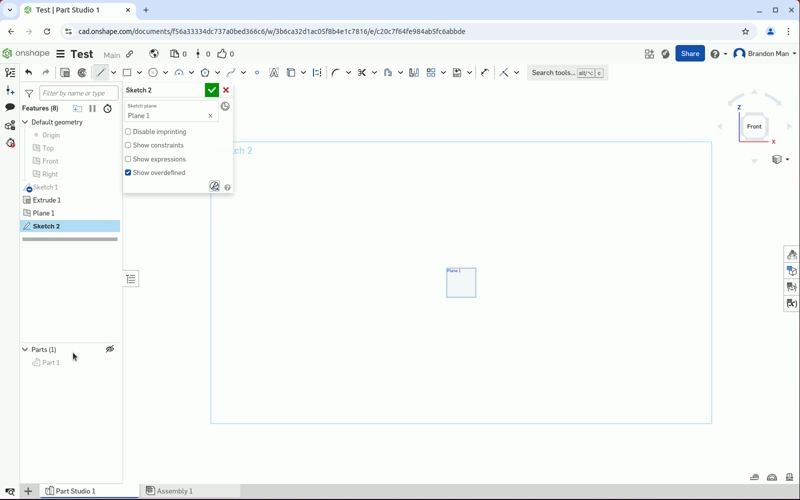
mouse_move(446, 315)
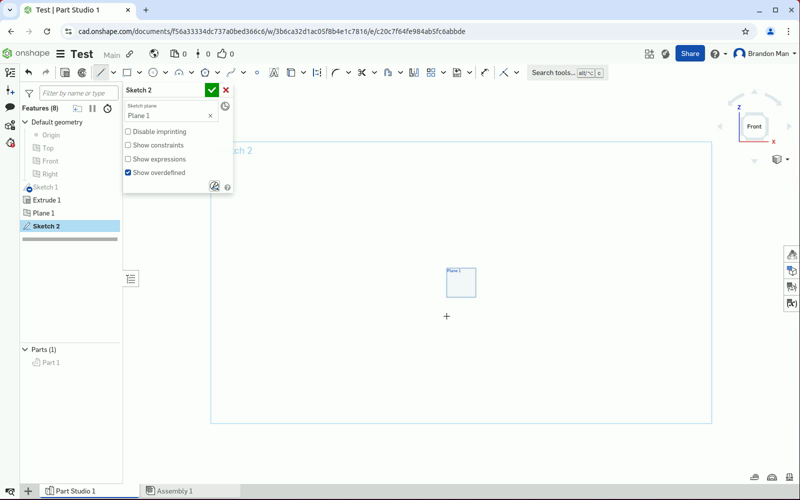
click(446, 315)
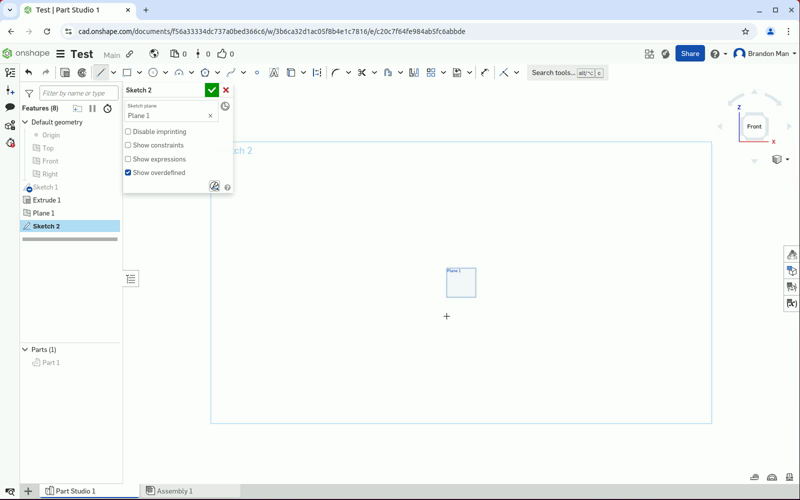
key_up(shift)
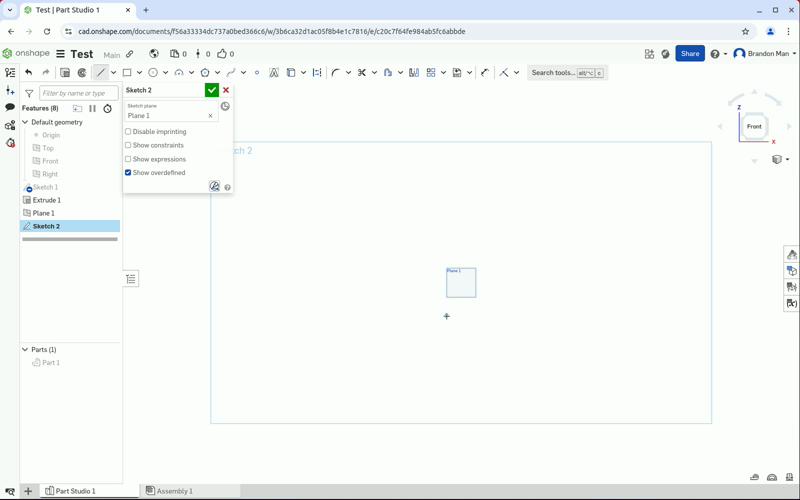
key_down(shift)
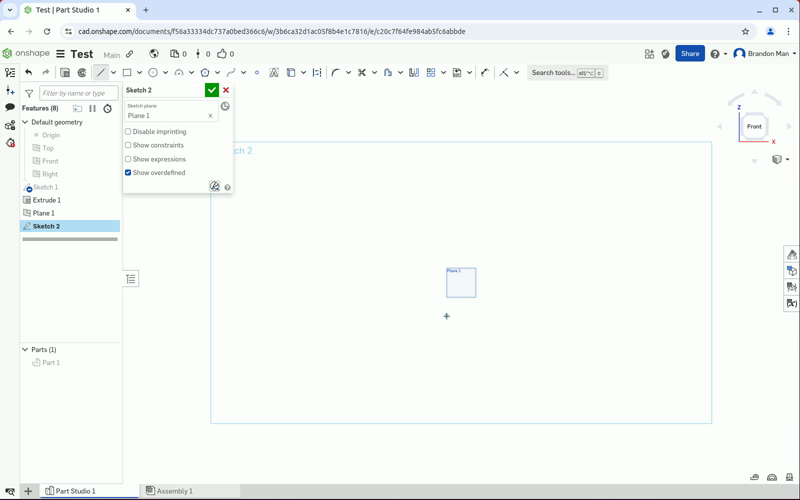
mouse_move(476, 315)
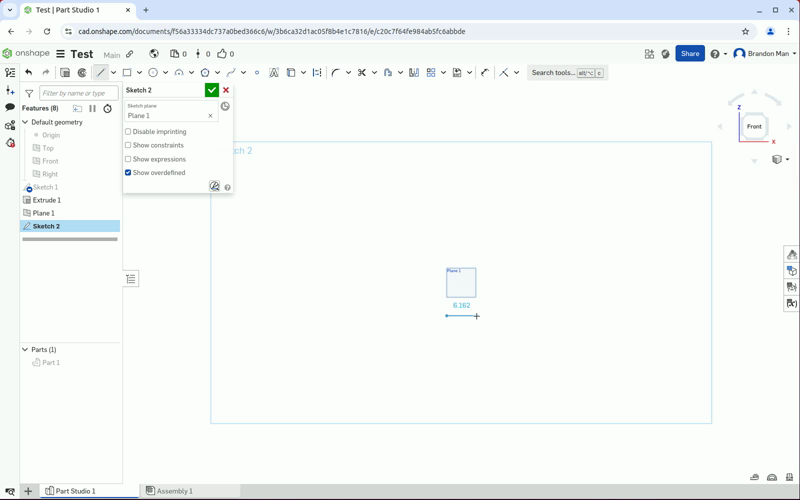
mouse_move(462, 315)
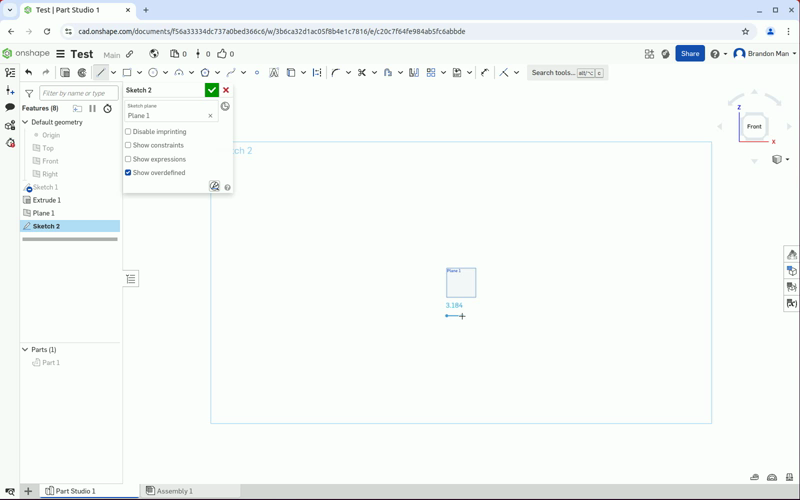
click(462, 315)
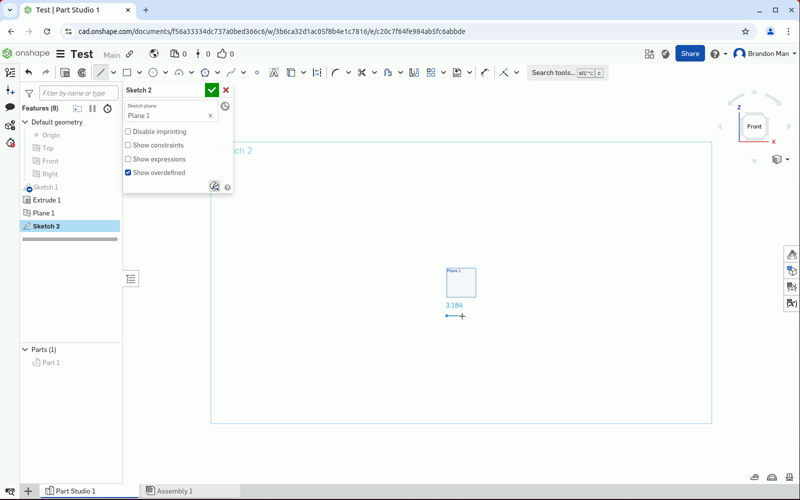
key_up(shift)
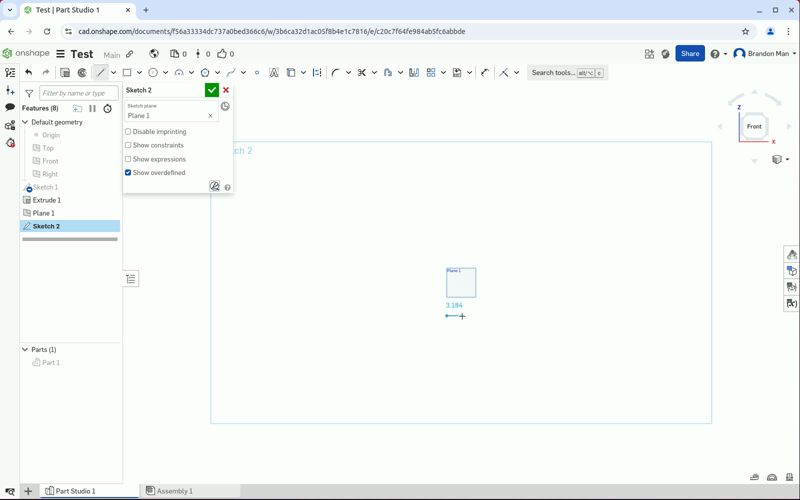
key_down(shift)
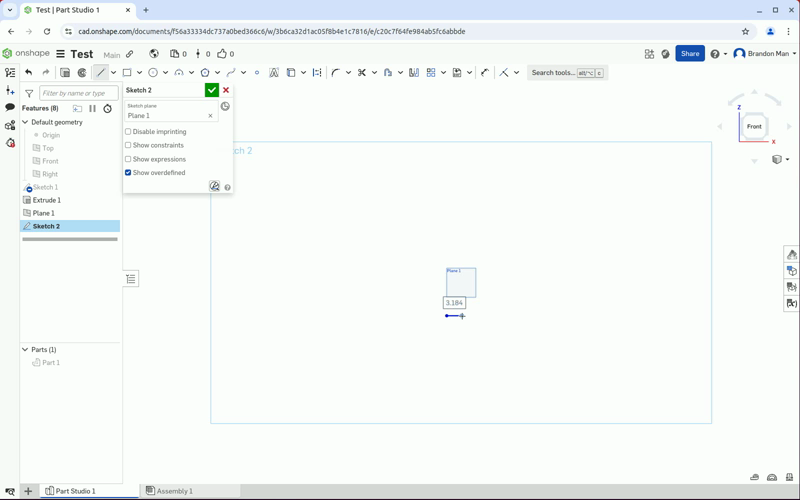
mouse_move(492, 315)
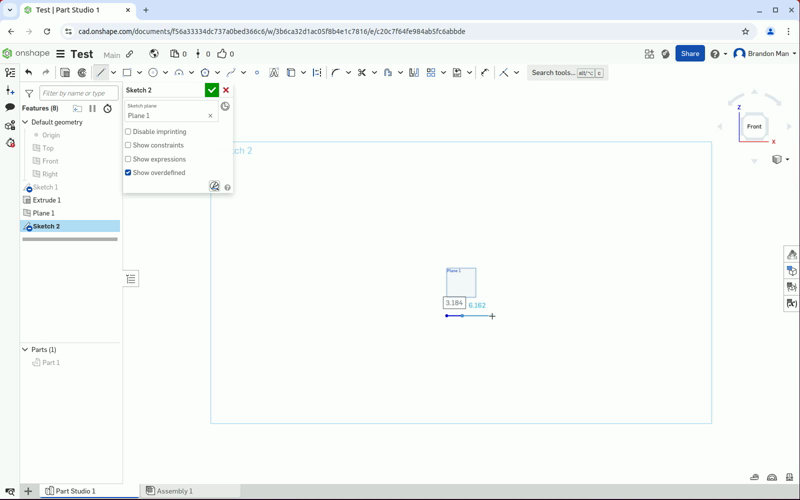
mouse_move(462, 296)
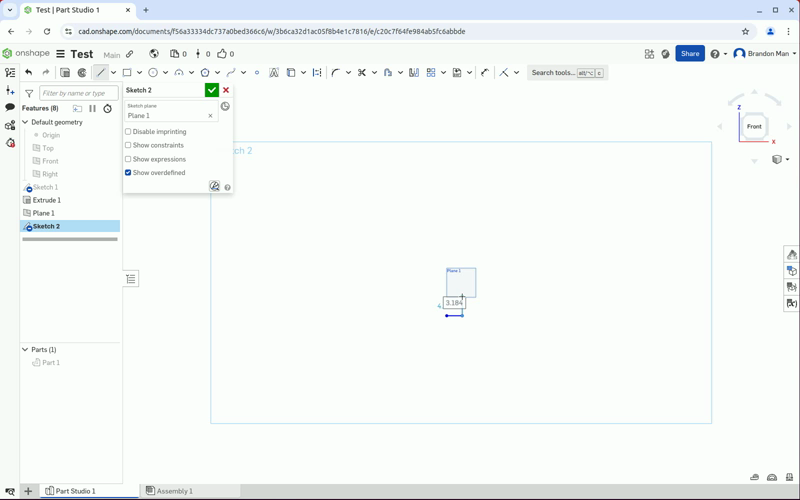
click(462, 296)
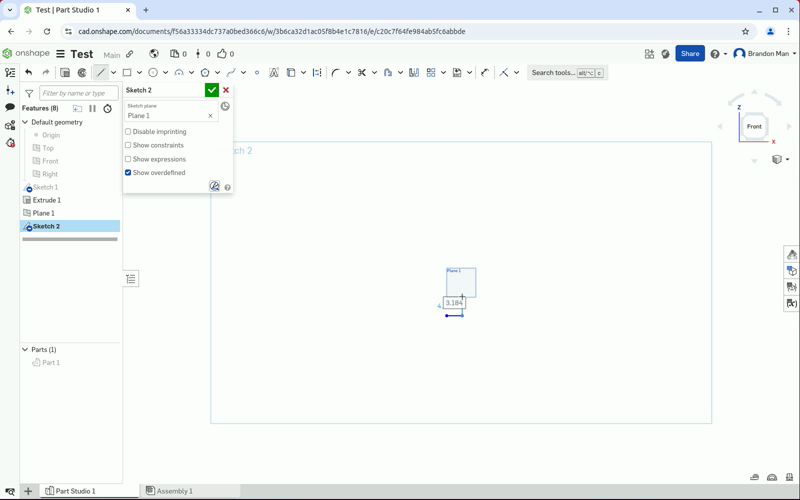
key_up(shift)
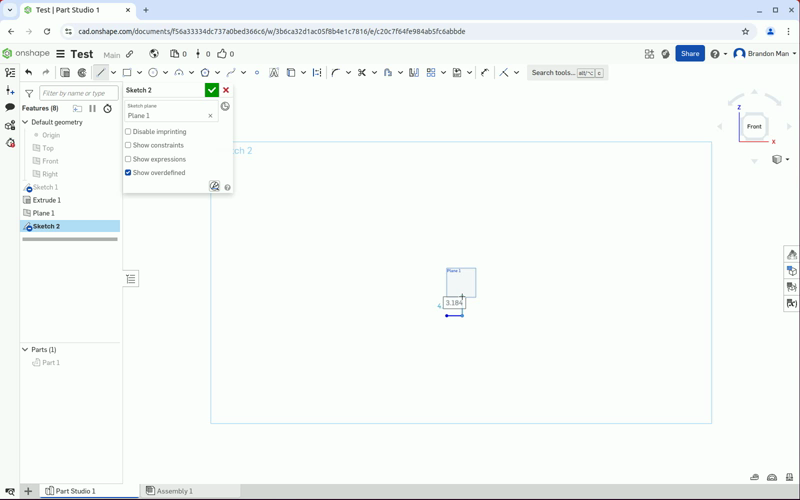
key_down(shift)
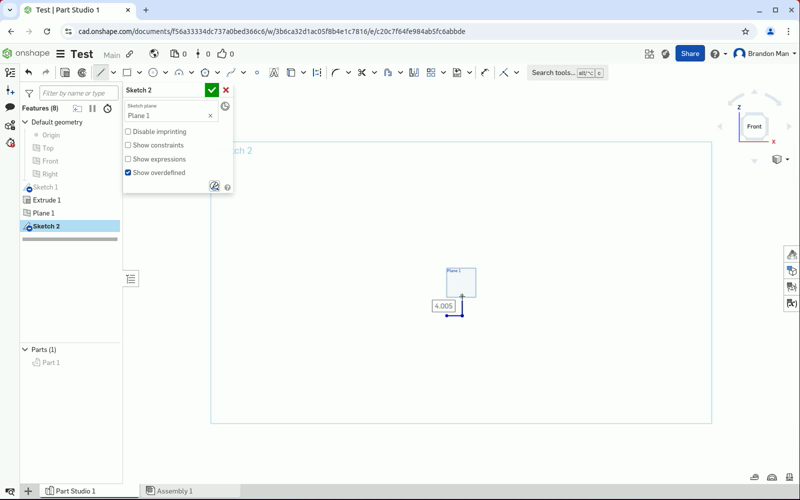
mouse_move(492, 296)
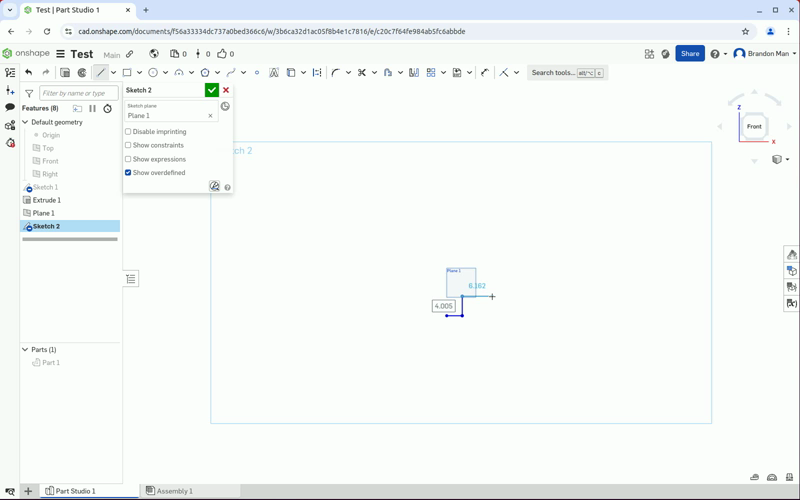
mouse_move(446, 296)
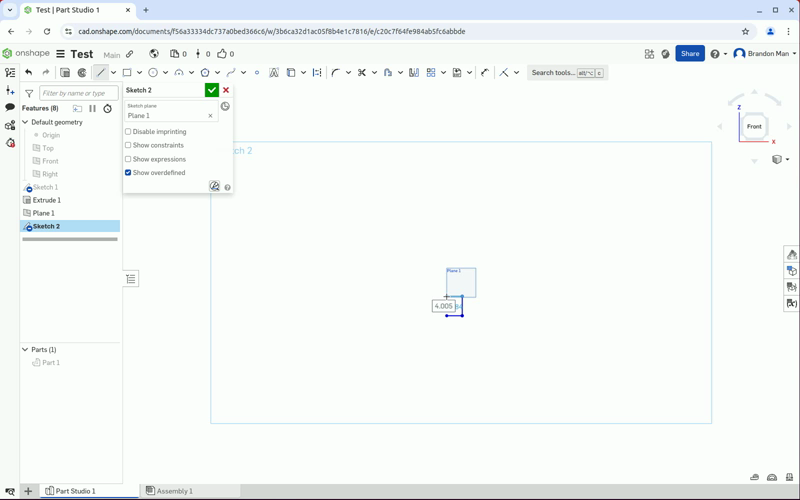
click(446, 296)
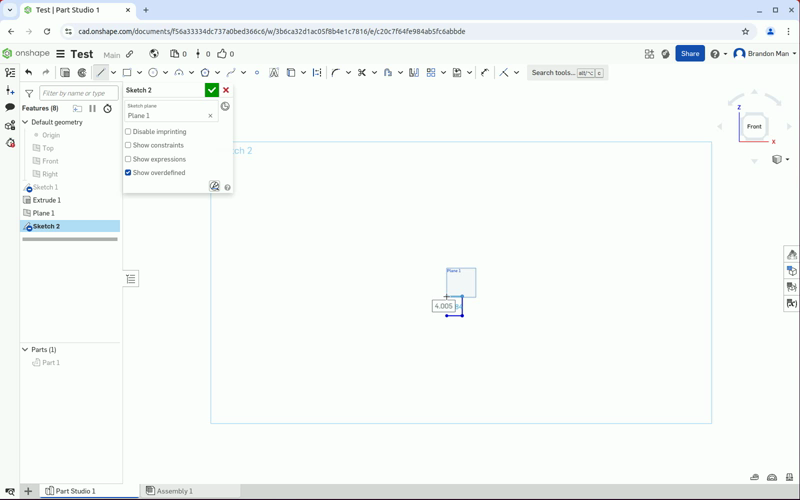
key_up(shift)
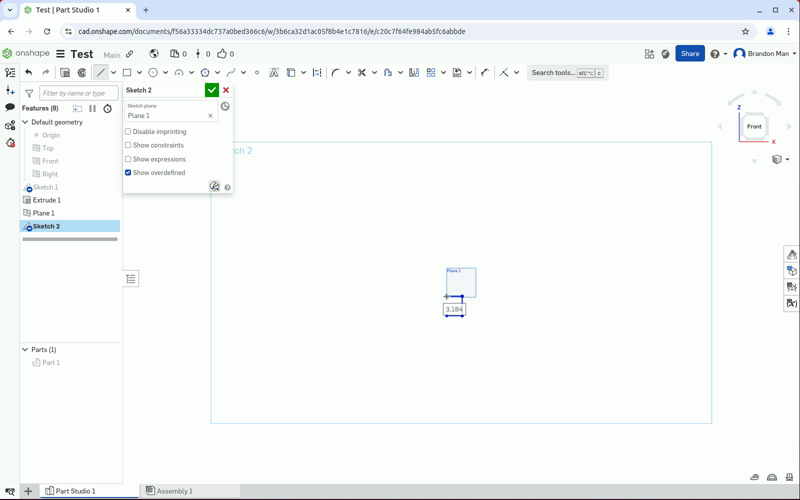
mouse_move(476, 296)
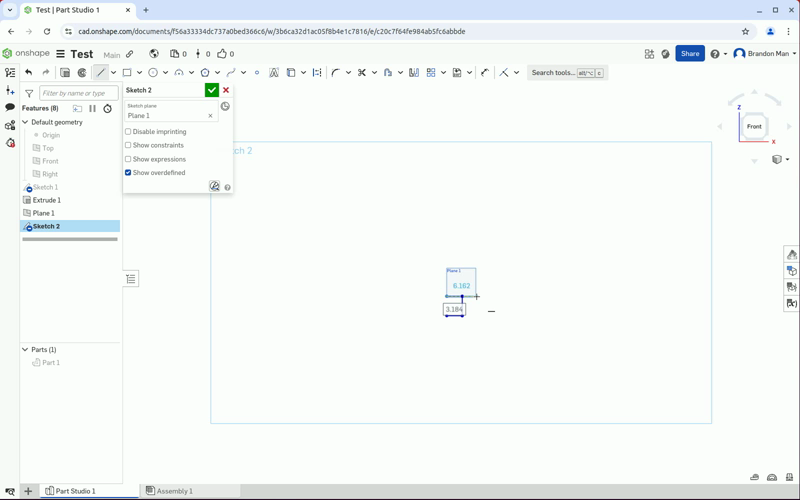
key_down(shift)
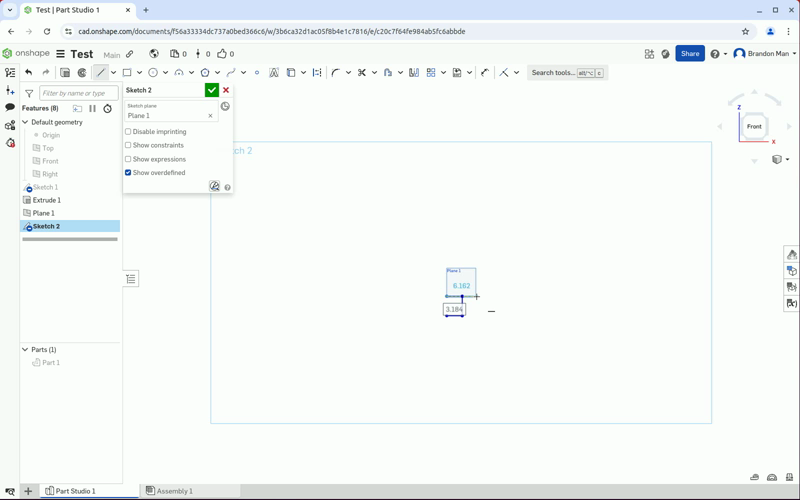
mouse_move(446, 315)
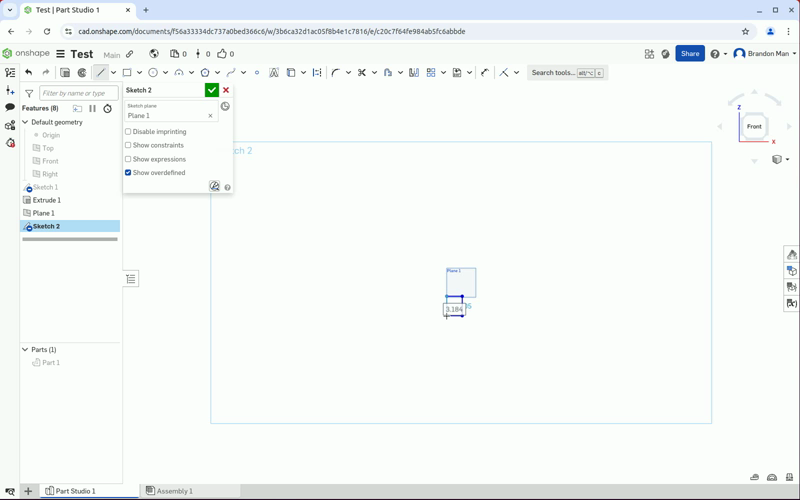
key_up(shift)
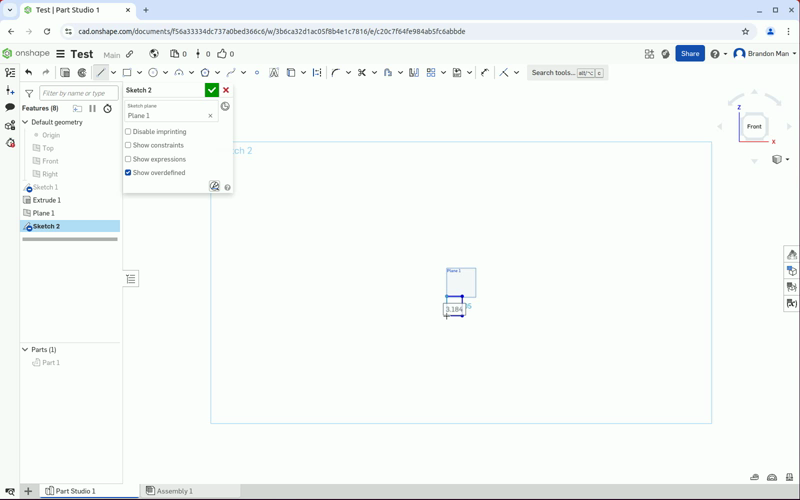
click(446, 315)
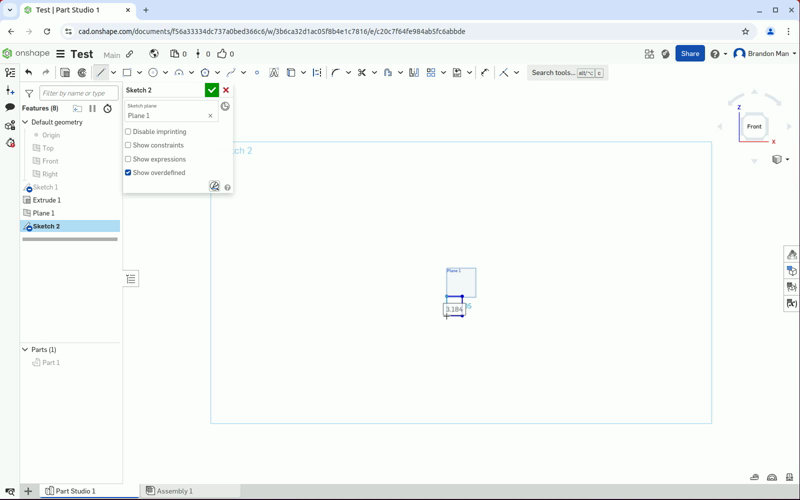
key(esc)
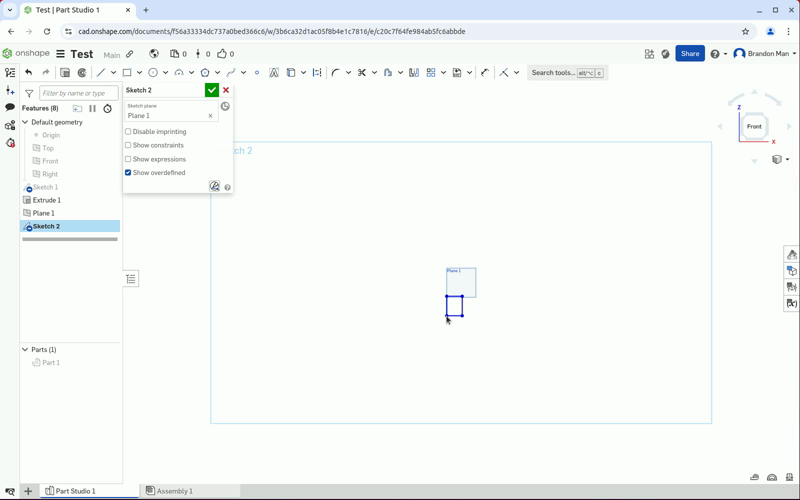
mouse_move(448, 299)
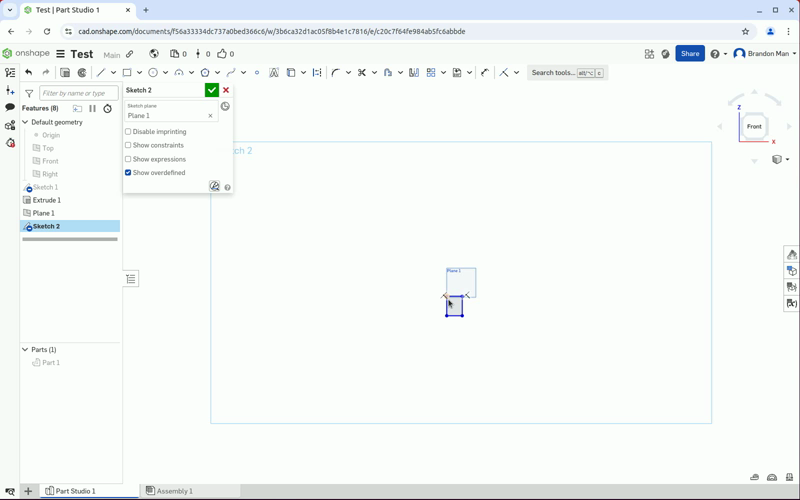
scroll(6)
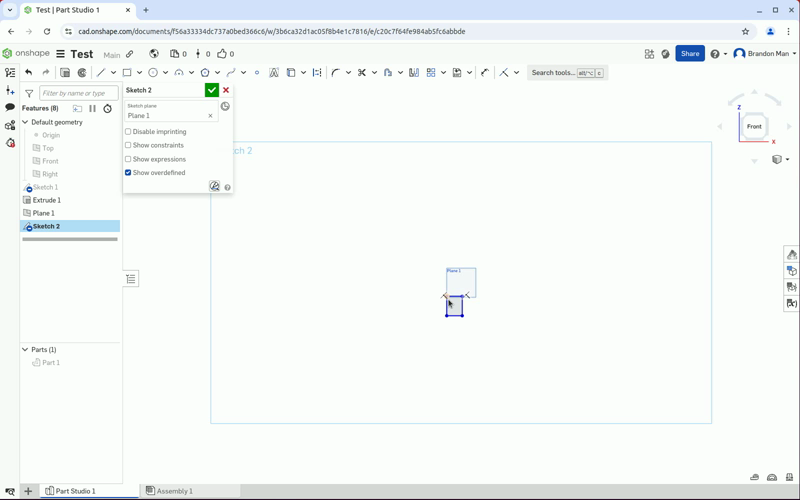
scroll(6)
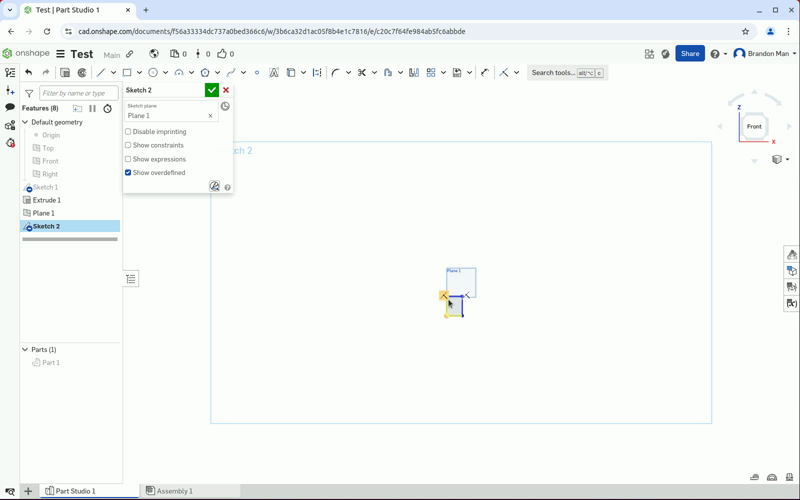
scroll(6)
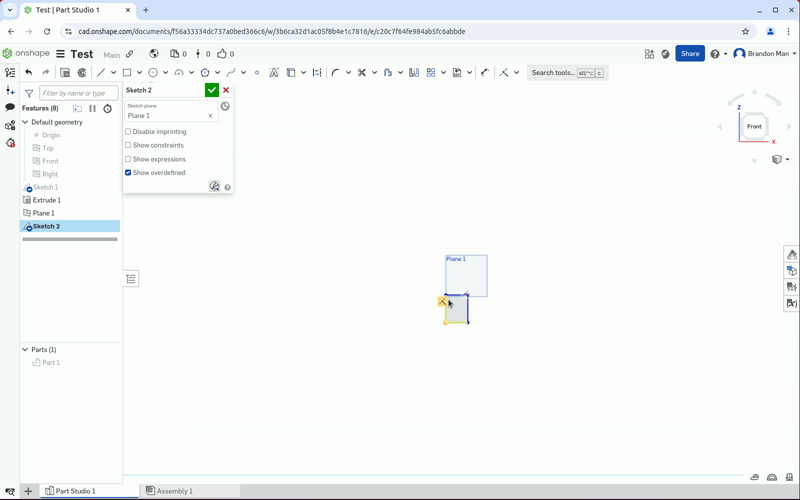
scroll(6)
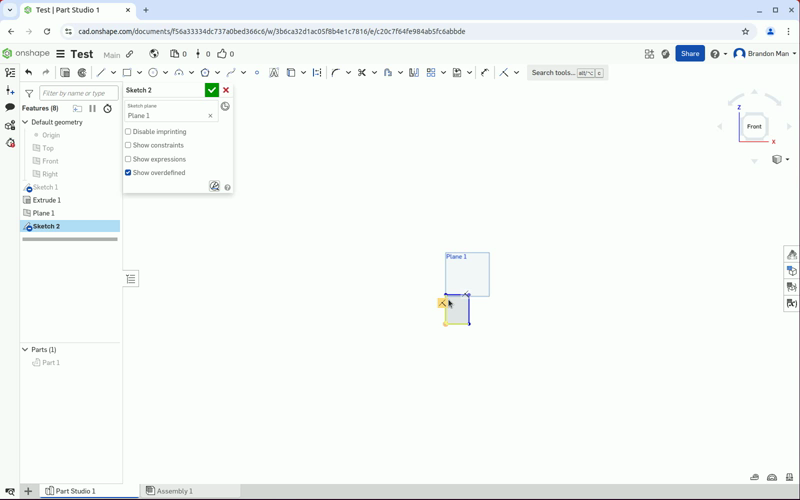
scroll(6)
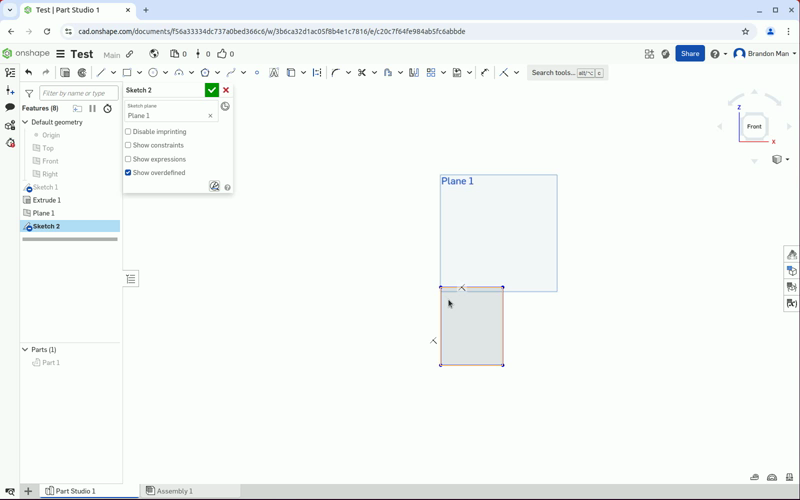
scroll(6)
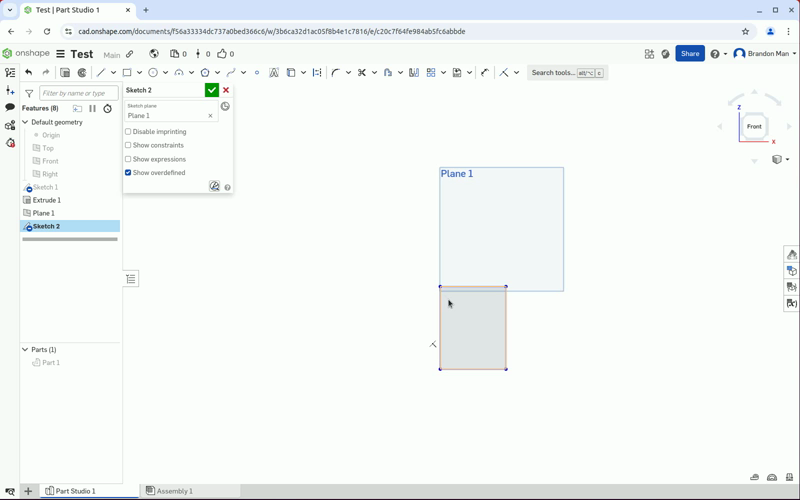
scroll(6)
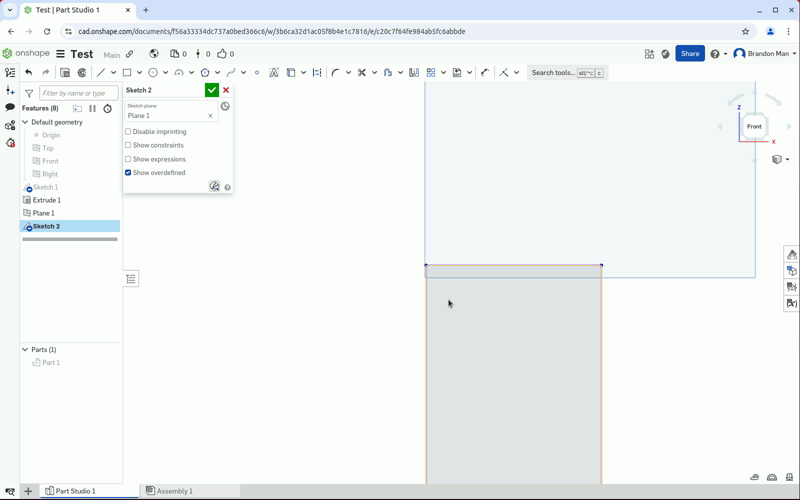
click(448, 299)
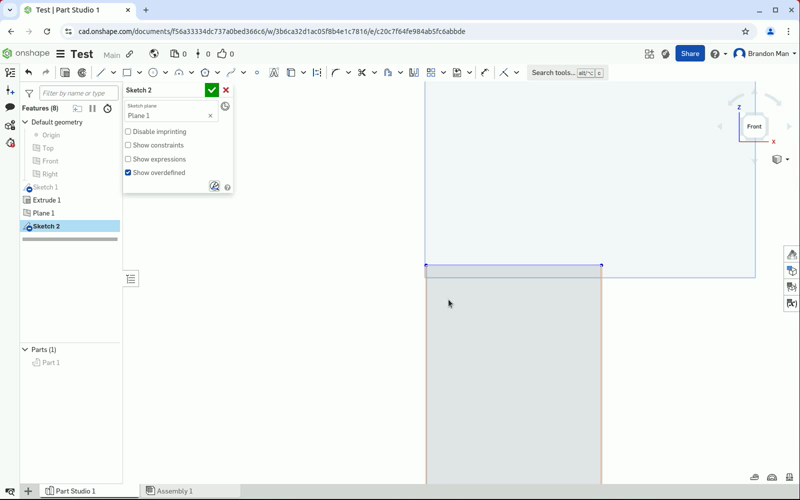
scroll(-6)
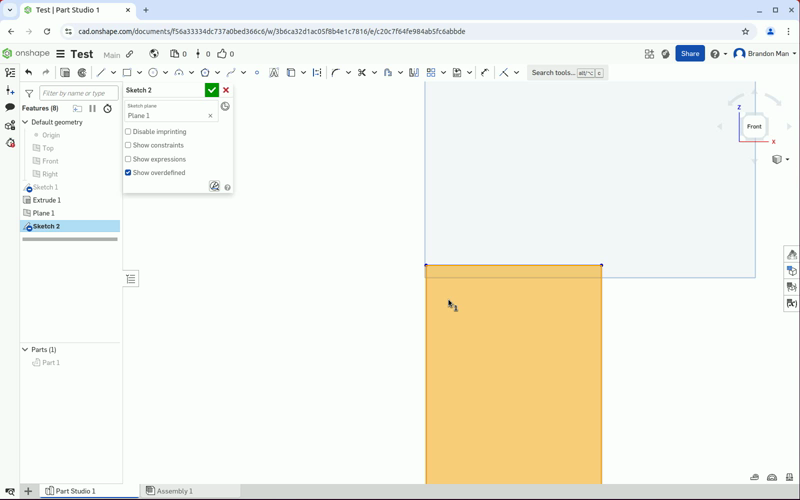
scroll(-6)
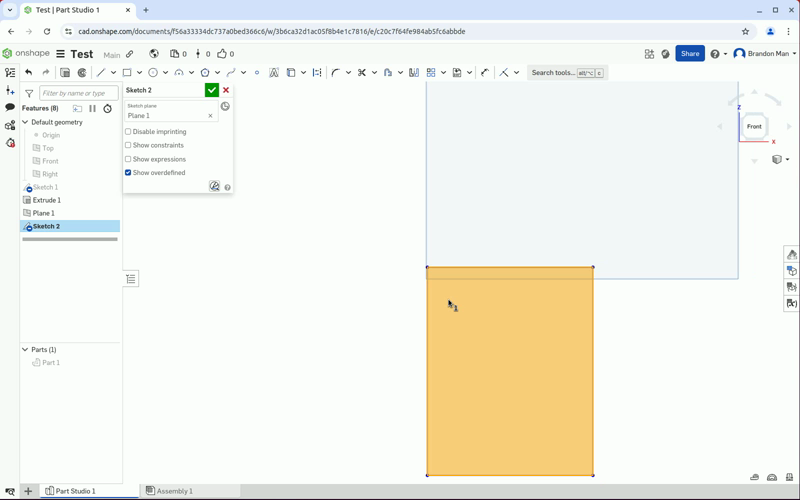
scroll(-6)
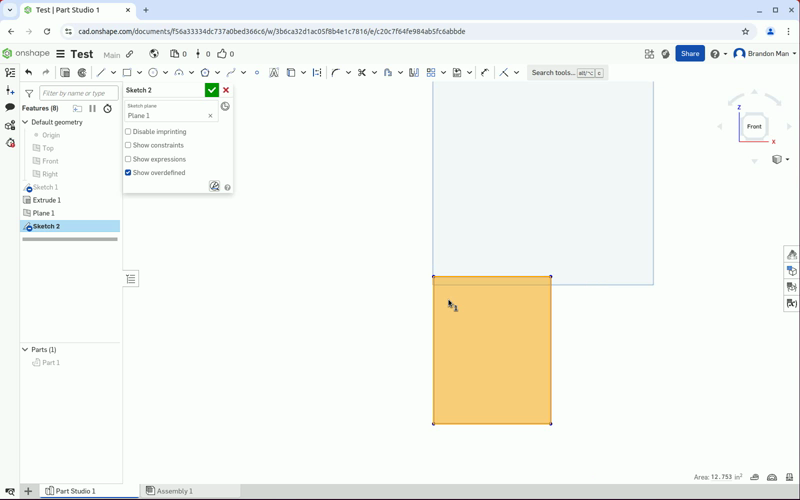
scroll(-6)
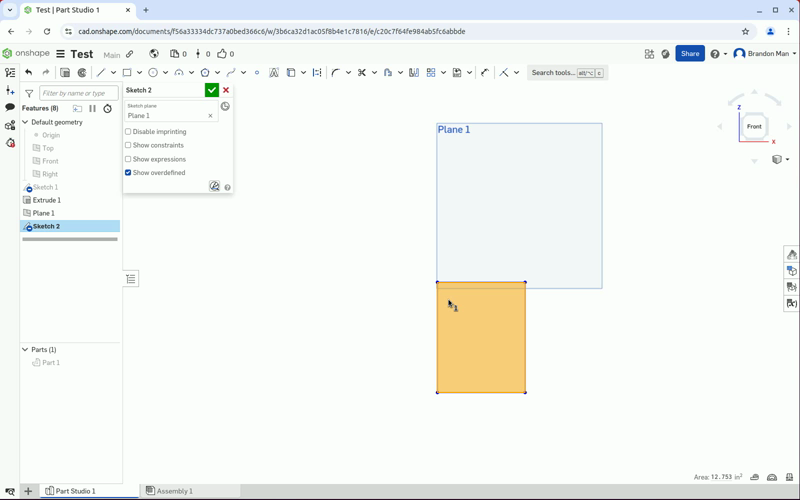
scroll(-6)
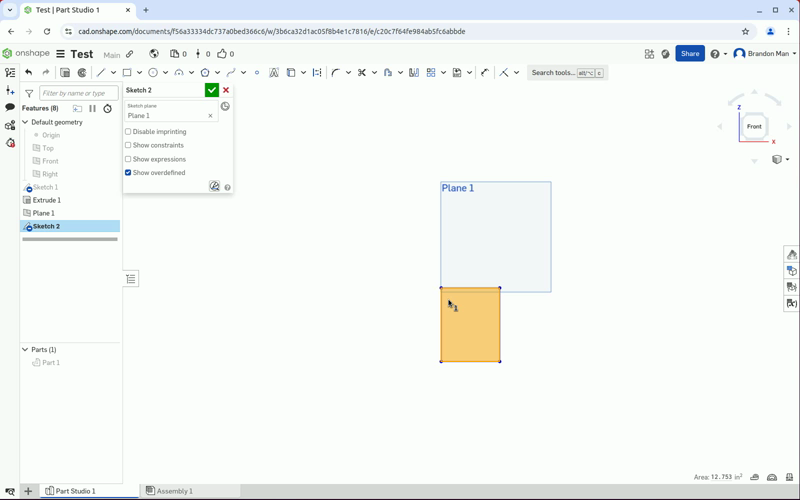
scroll(-6)
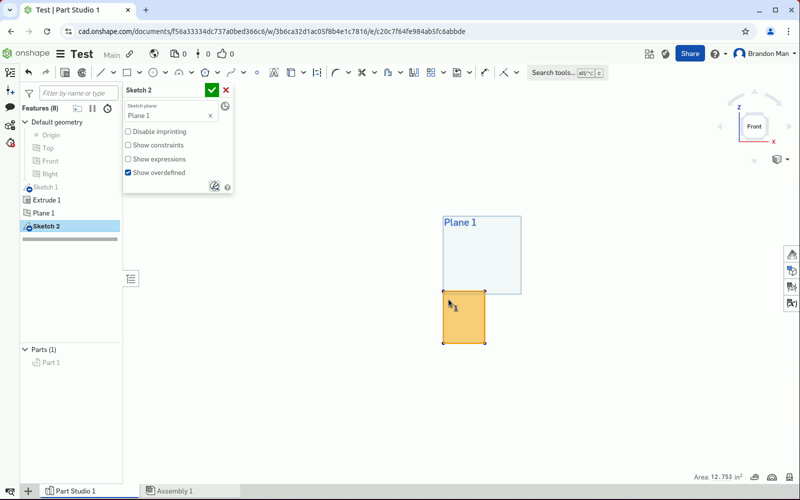
scroll(-6)
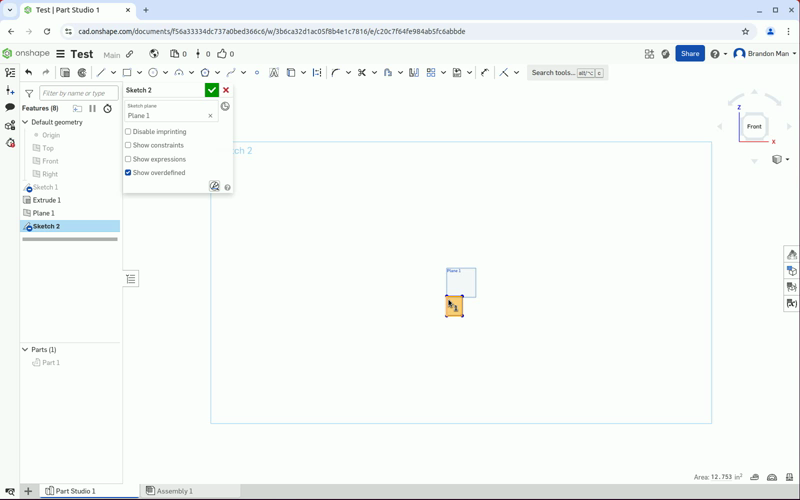
mouse_move(73, 352)
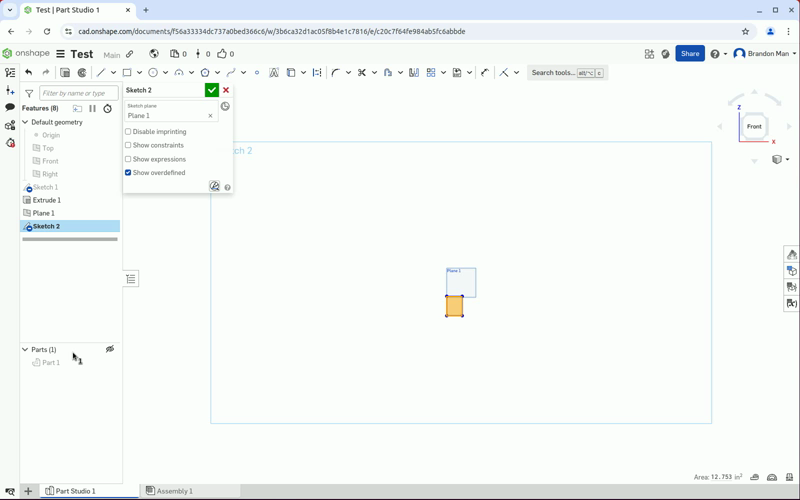
key(shift+y)
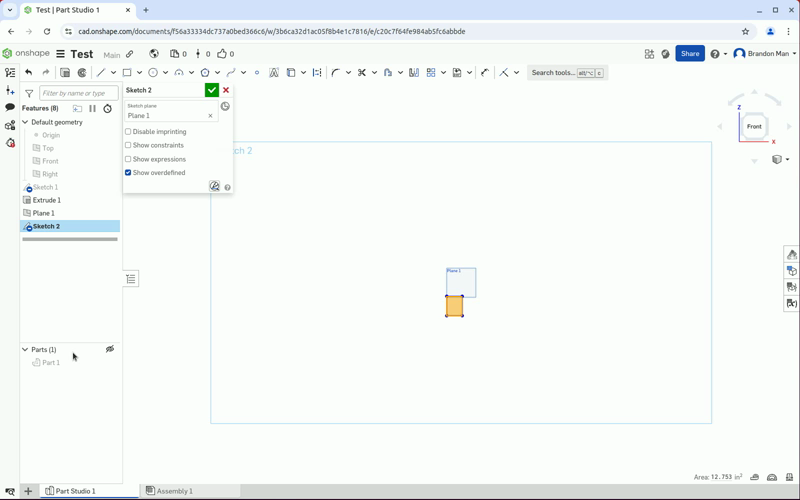
key(shift+e)
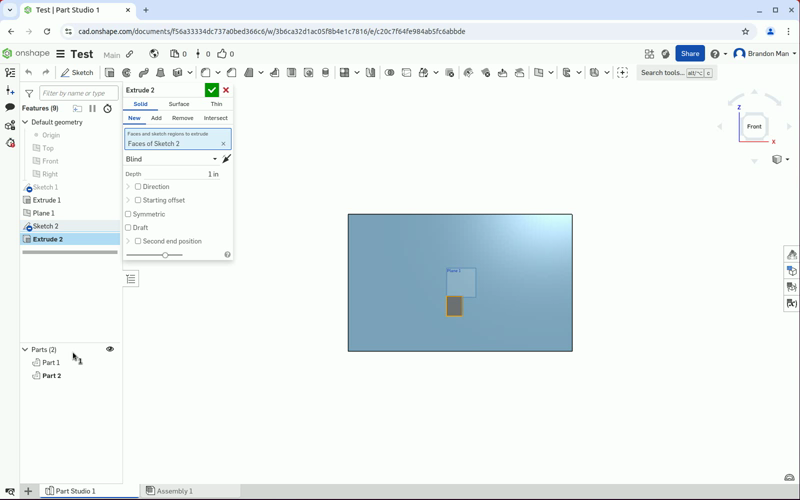
mouse_move(143, 106)
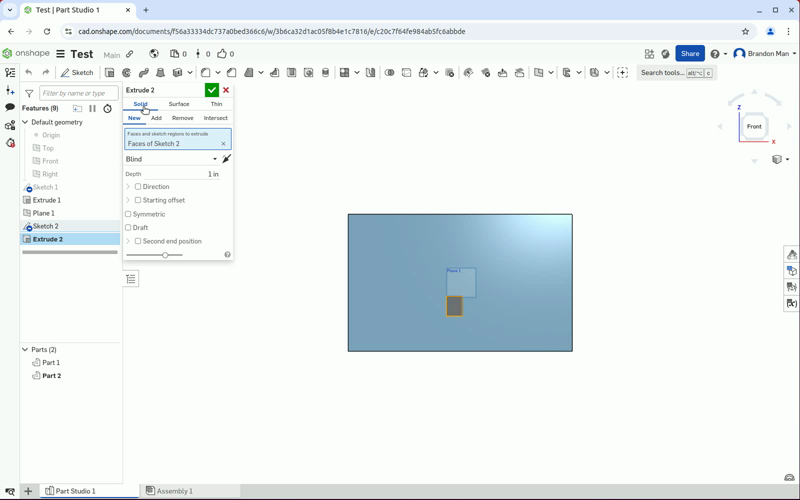
click(143, 106)
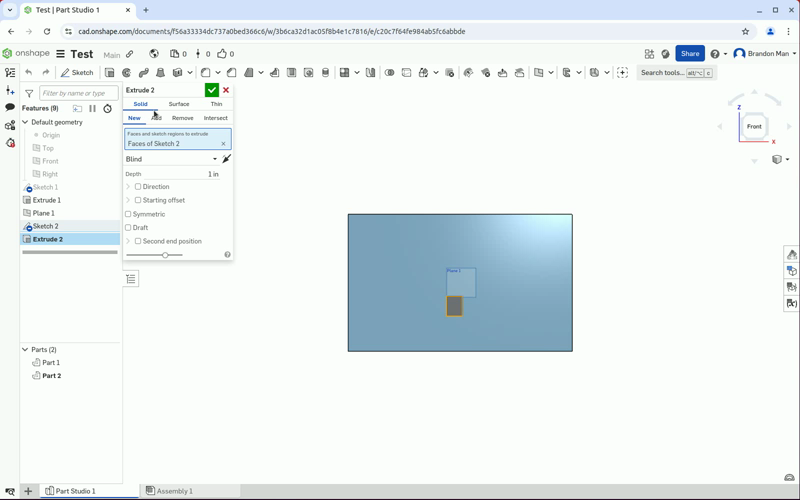
mouse_move(186, 120)
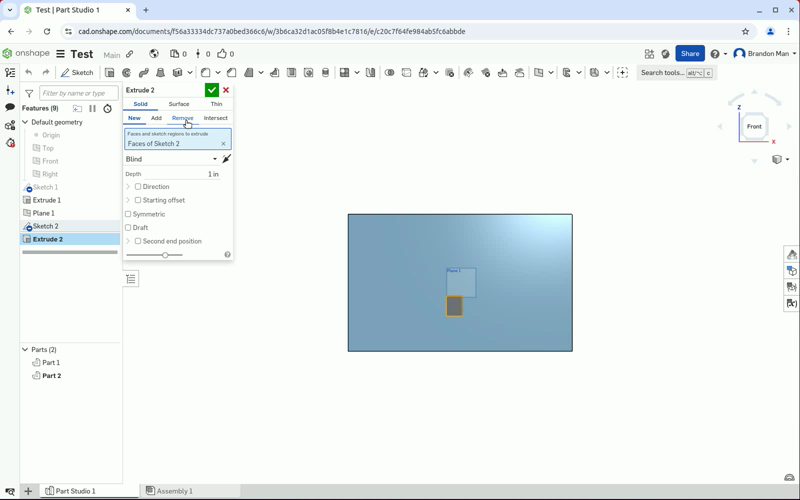
click(186, 120)
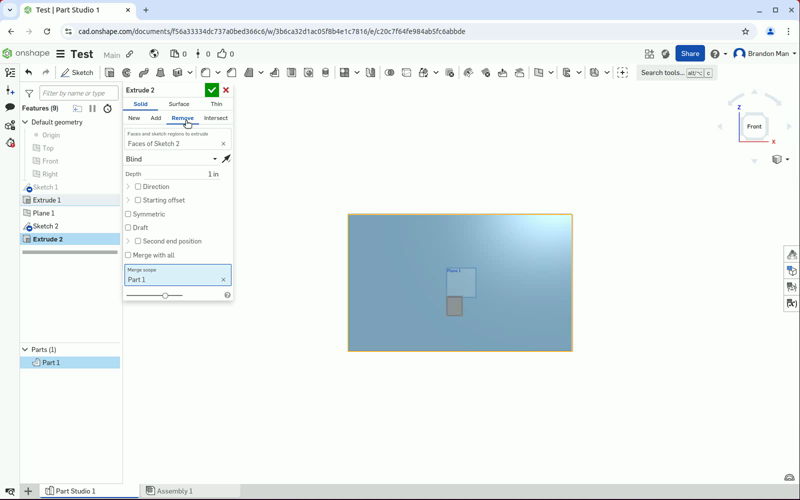
key(tab, 4)
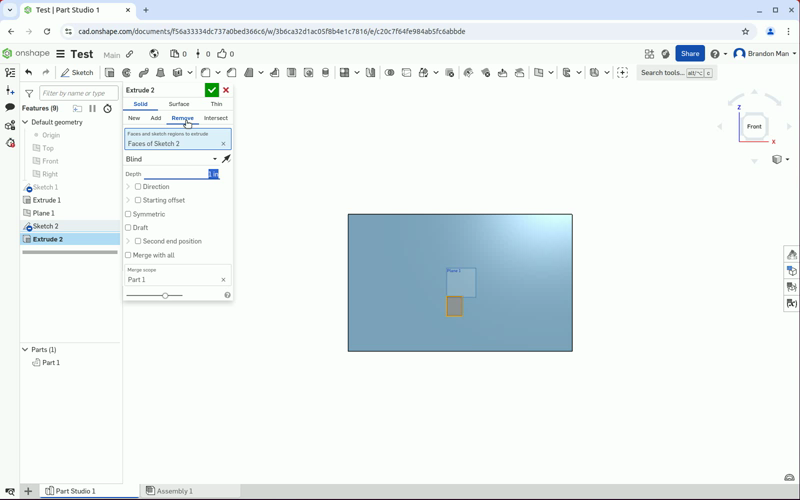
text(6.981)
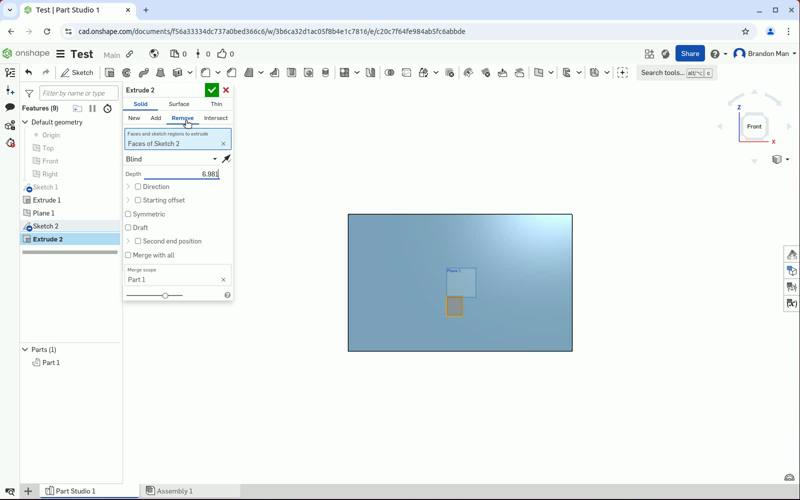
key(tab, 6)
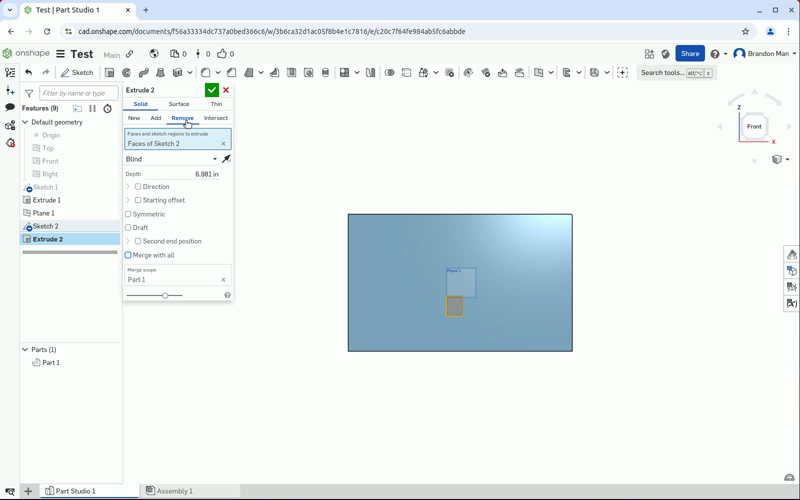
key(space)
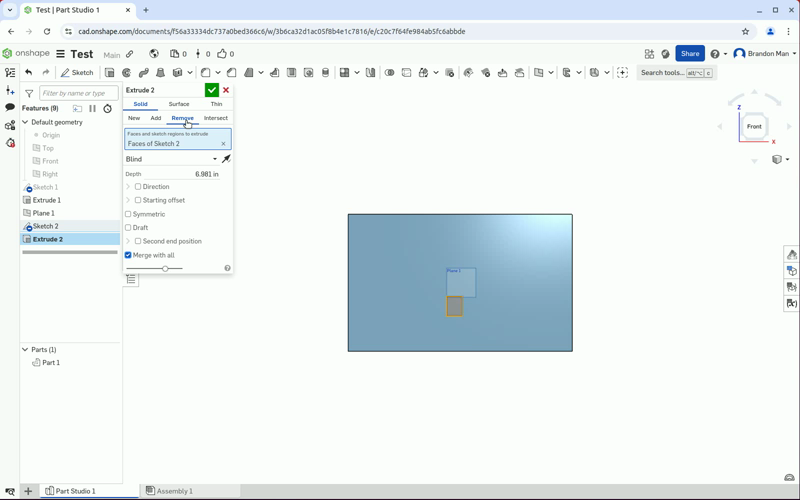
key(enter)
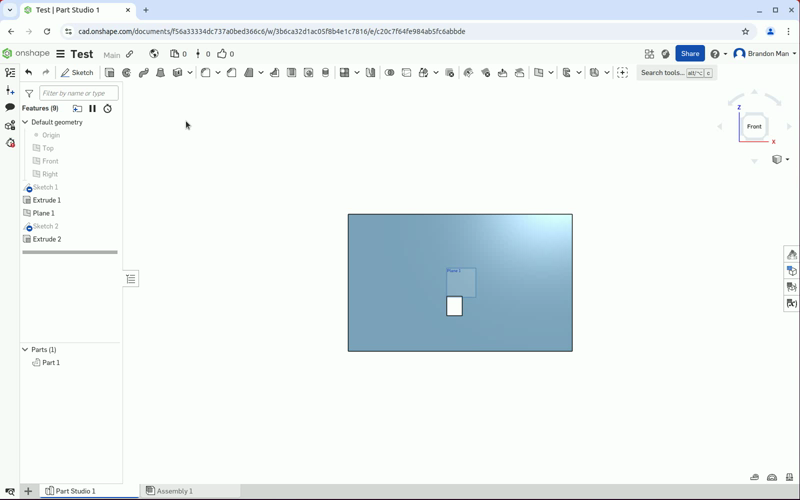
key(shift+h)
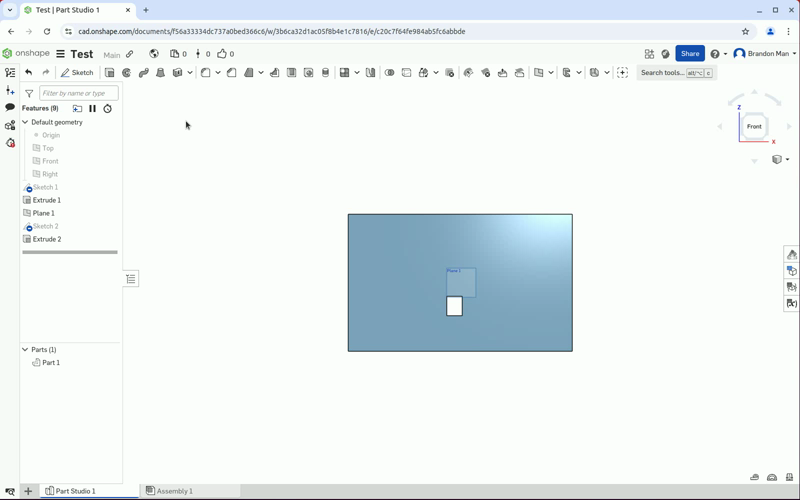
key(shift+h)
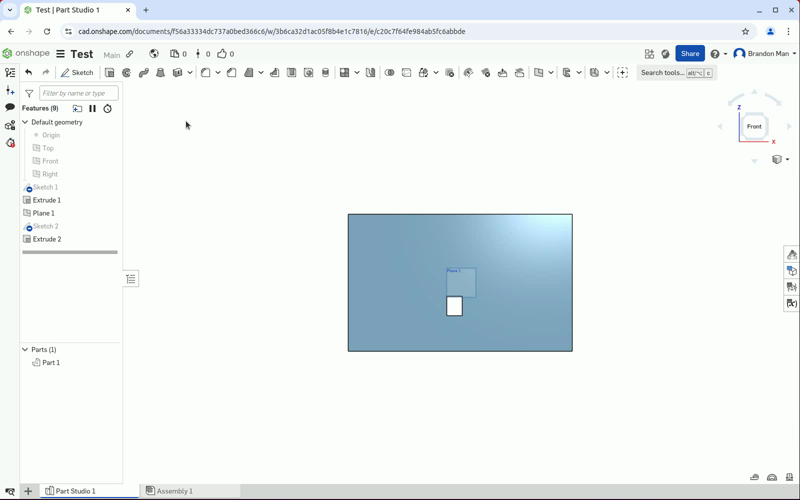
mouse_move(73, 189)
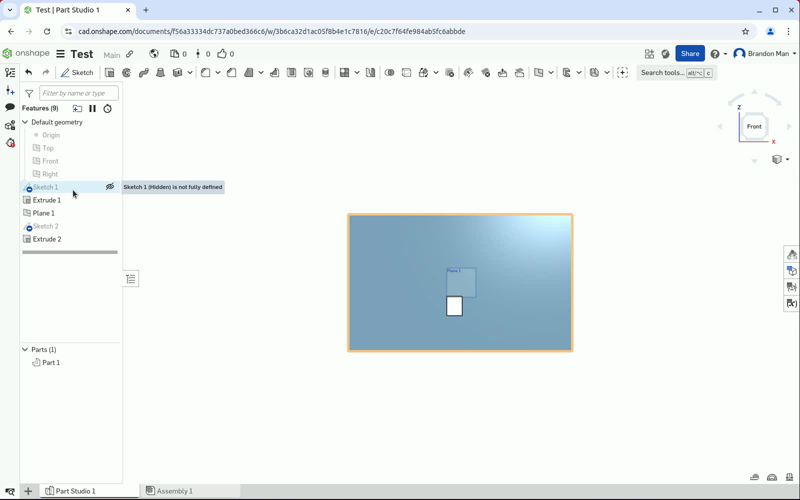
click(73, 189)
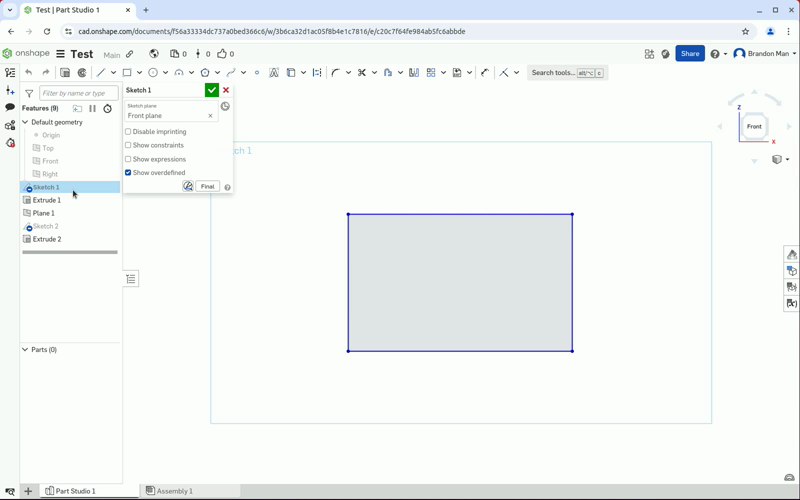
mouse_move(229, 92)
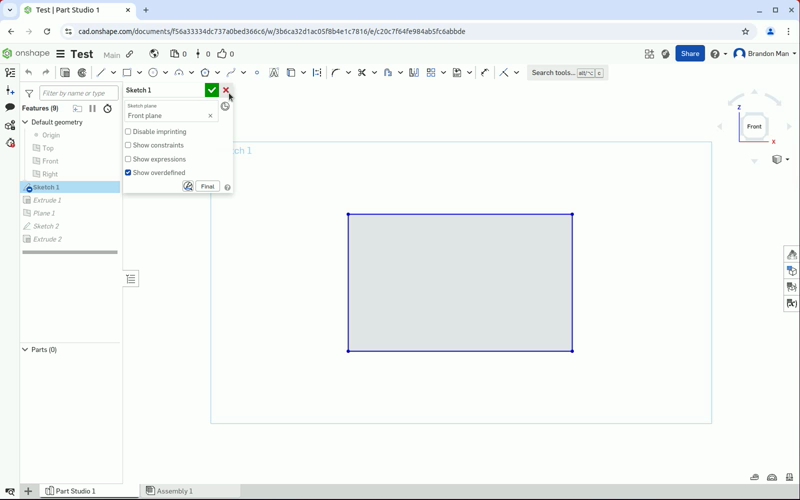
click(229, 92)
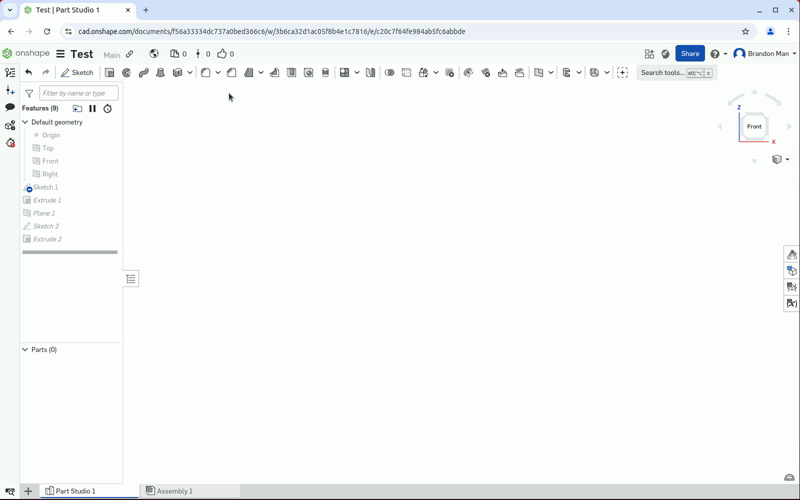
key(shift+s)
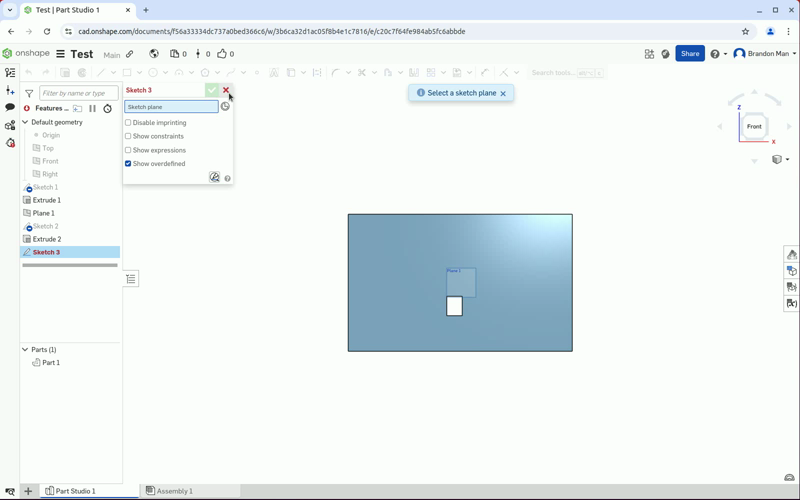
mouse_move(73, 215)
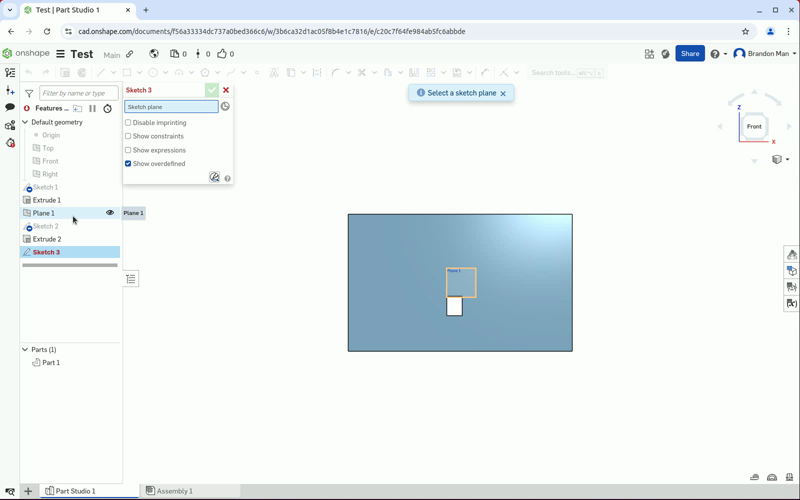
click(73, 215)
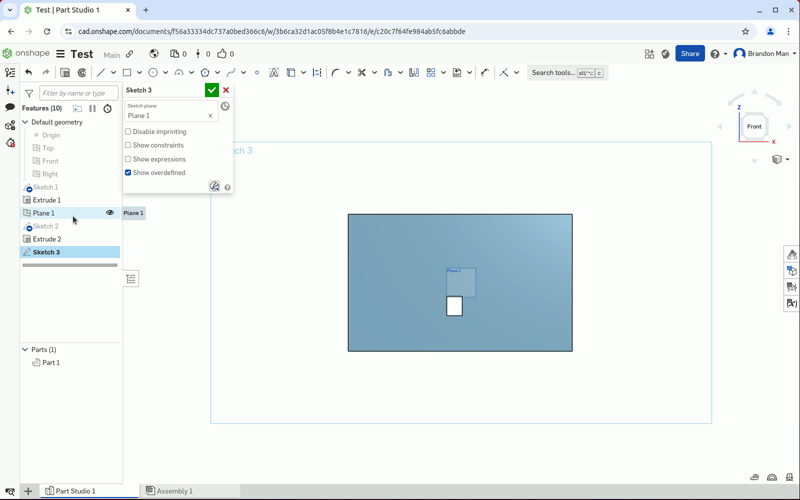
mouse_move(73, 352)
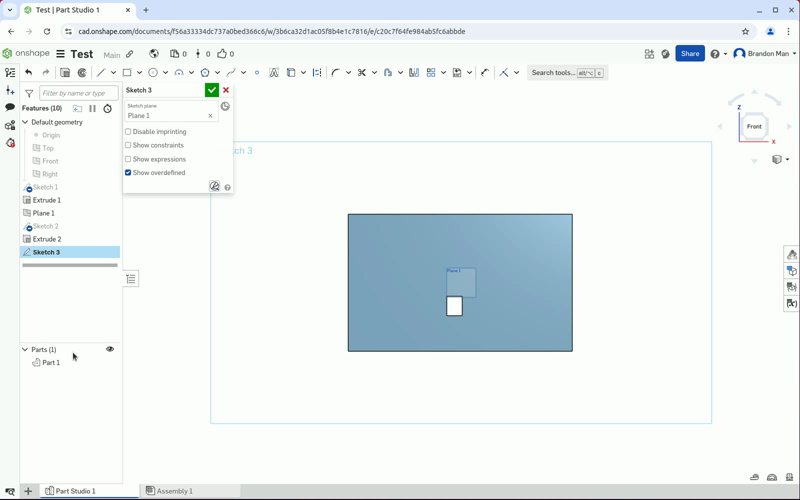
key(y)
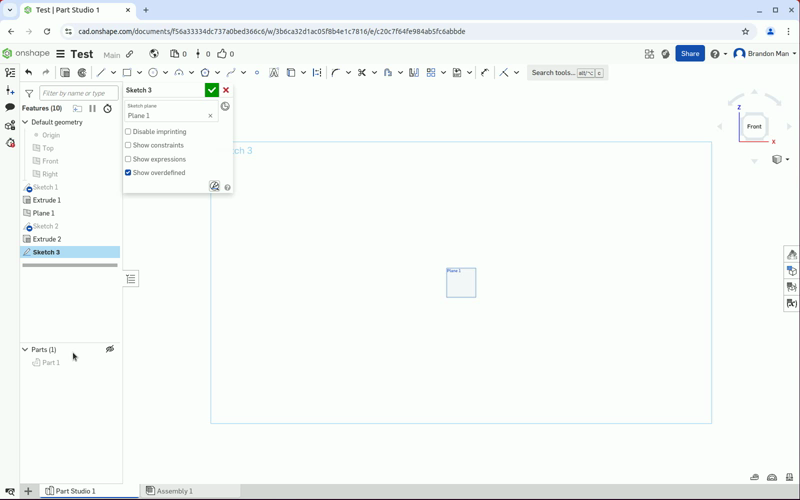
key(c)
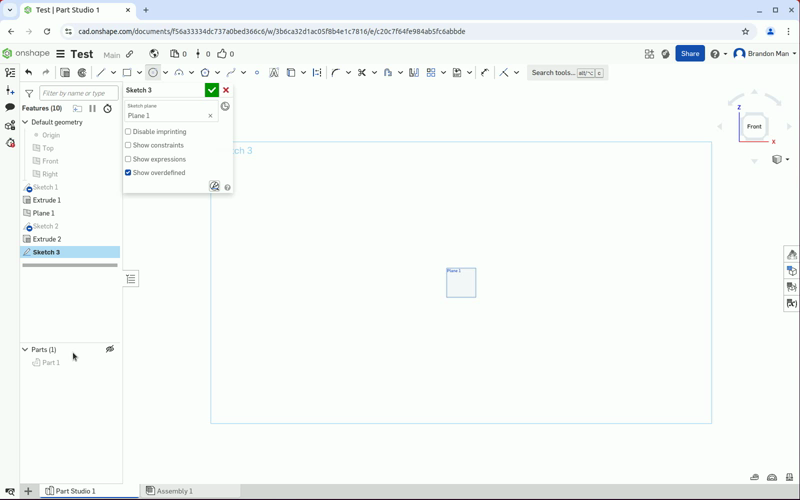
key_down(shift)
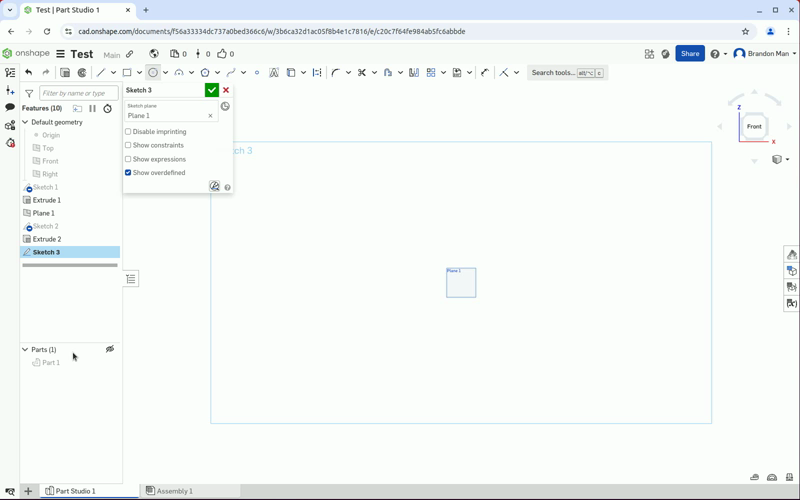
mouse_move(457, 276)
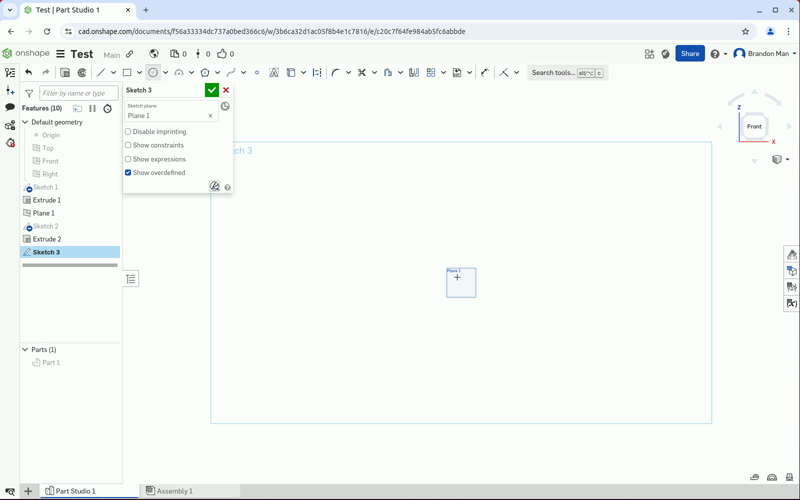
click(457, 276)
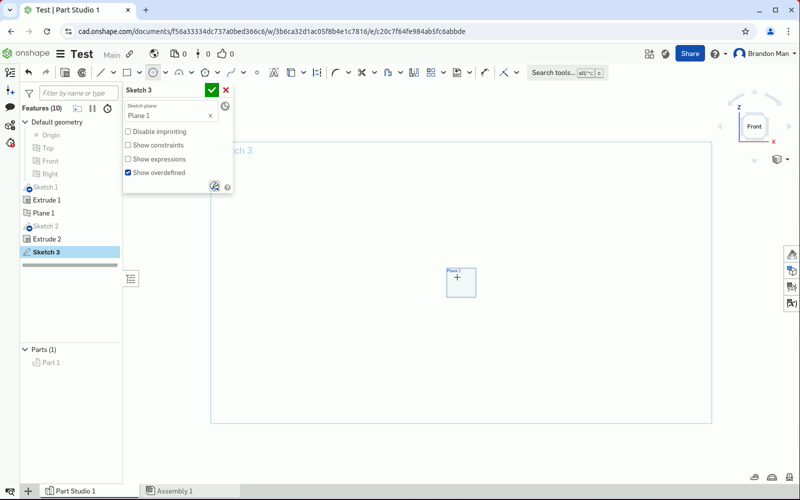
key_up(shift)
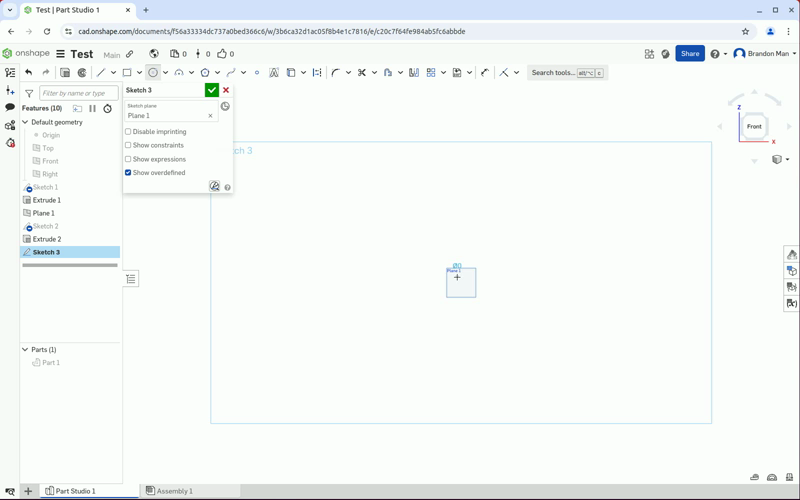
mouse_move(460, 276)
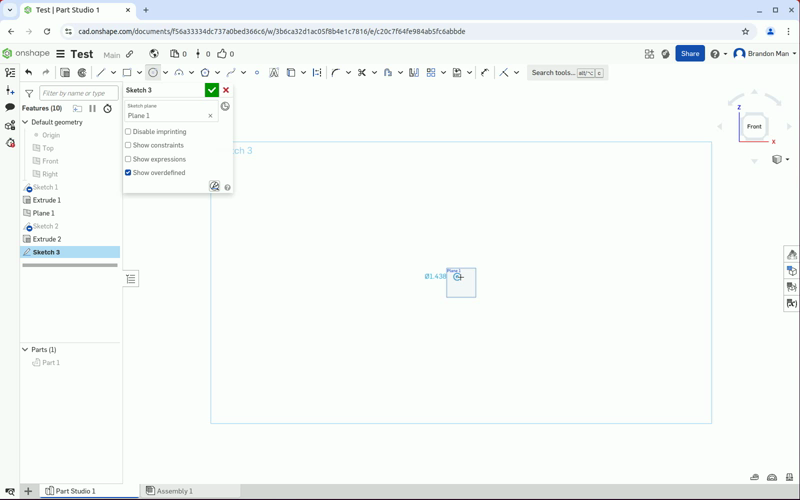
click(460, 276)
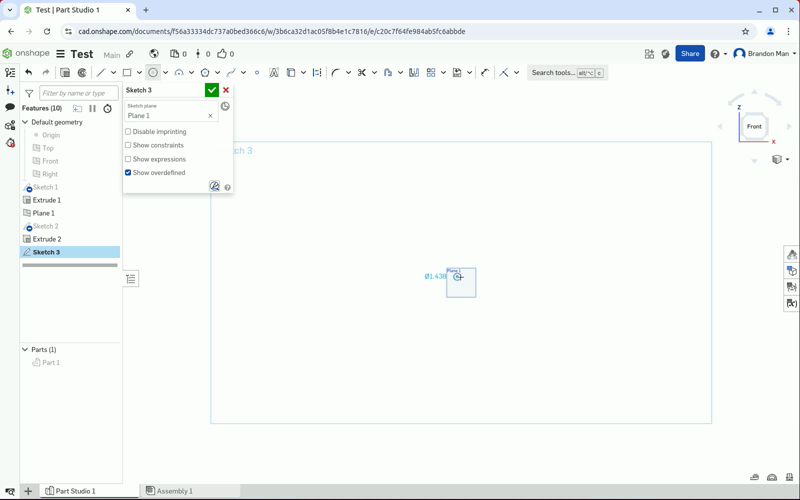
key(esc)
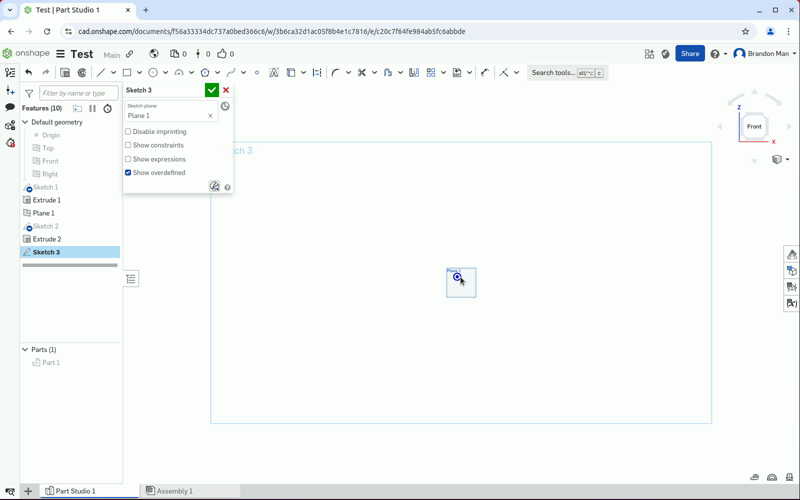
mouse_move(459, 275)
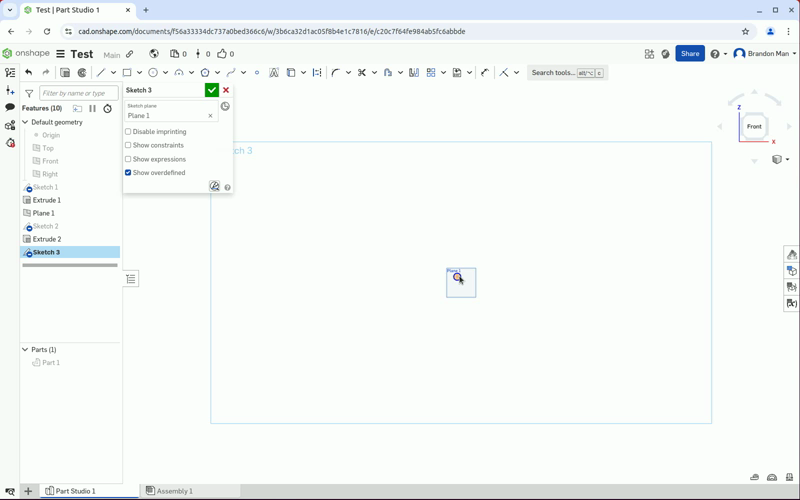
scroll(6)
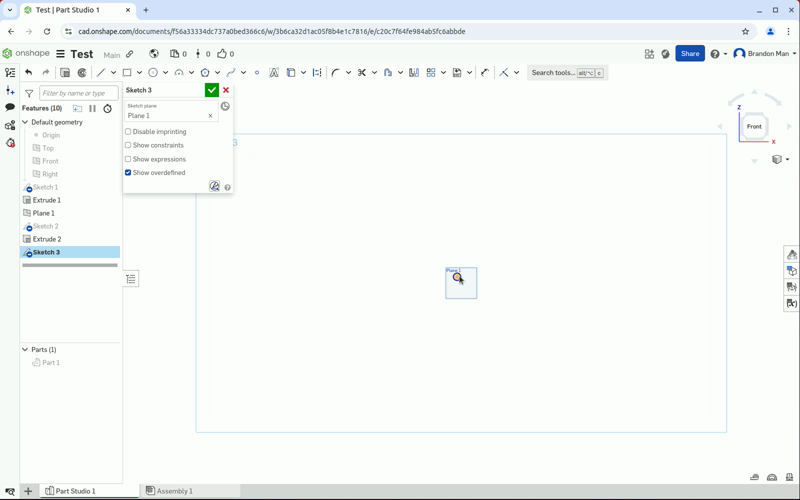
scroll(6)
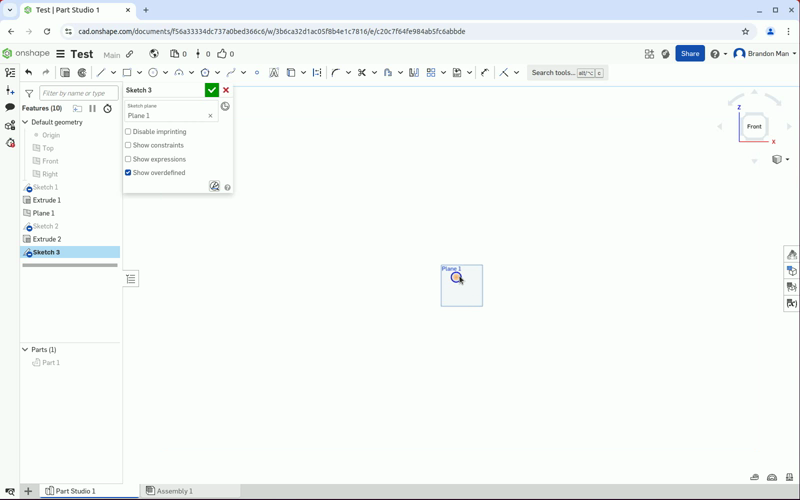
scroll(6)
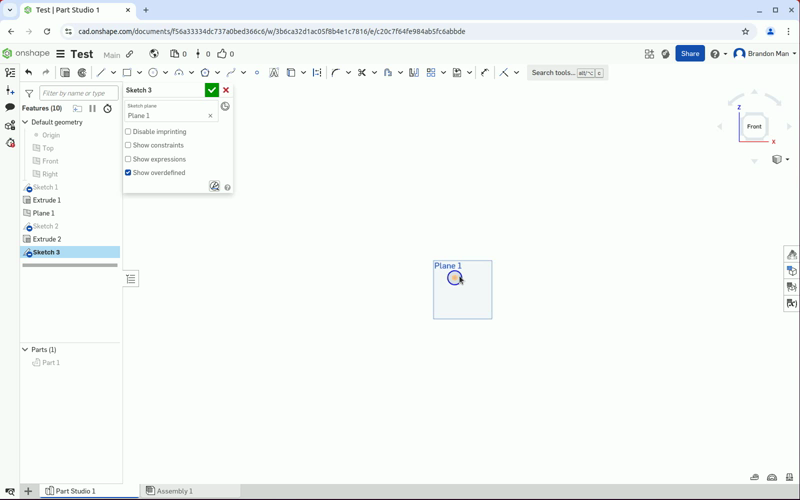
scroll(6)
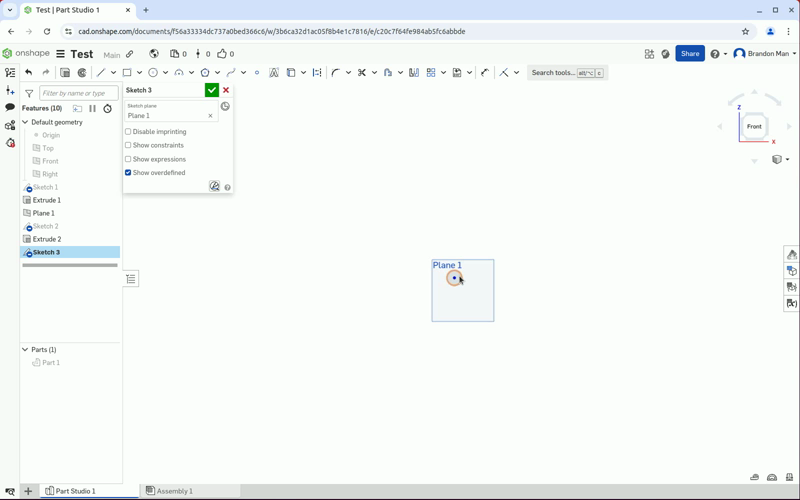
scroll(6)
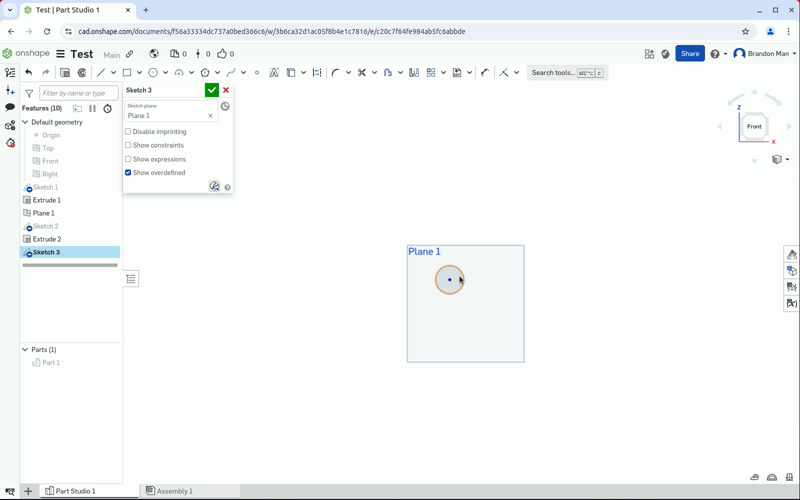
scroll(6)
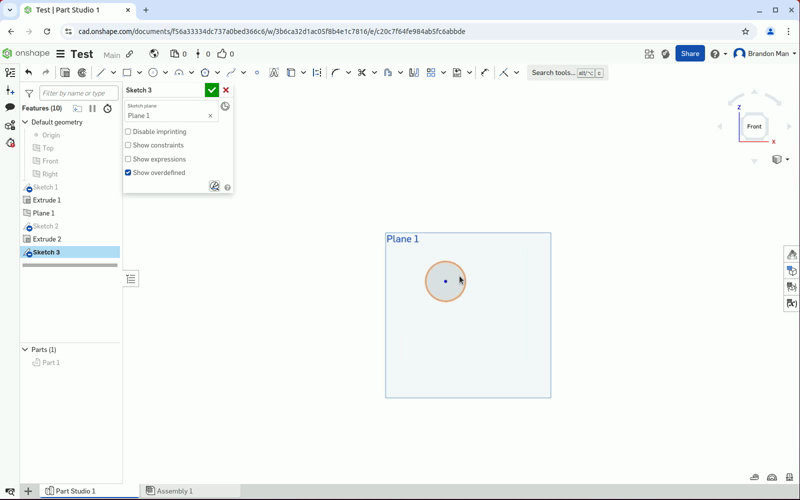
scroll(6)
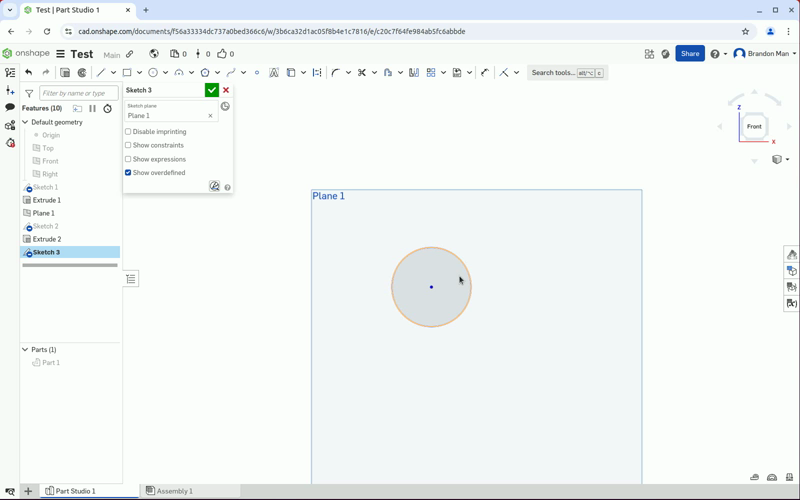
click(459, 275)
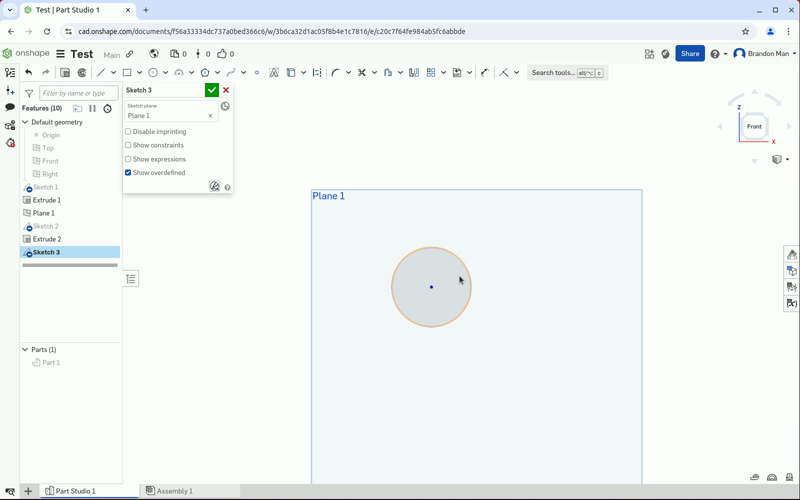
scroll(-6)
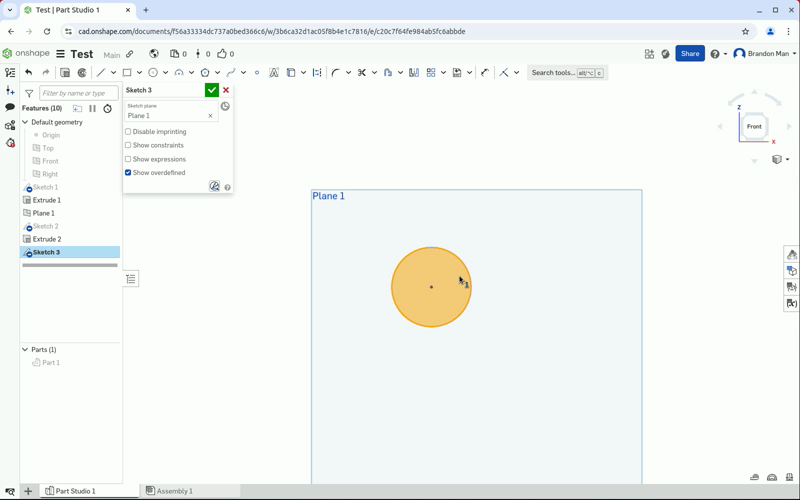
scroll(-6)
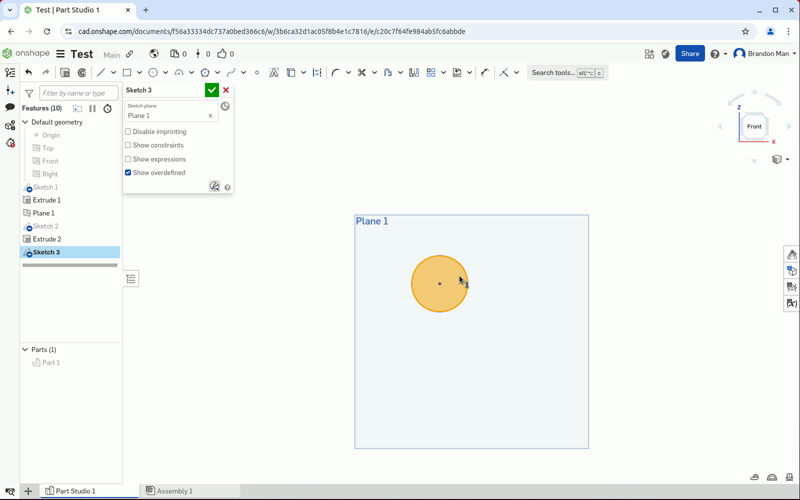
scroll(-6)
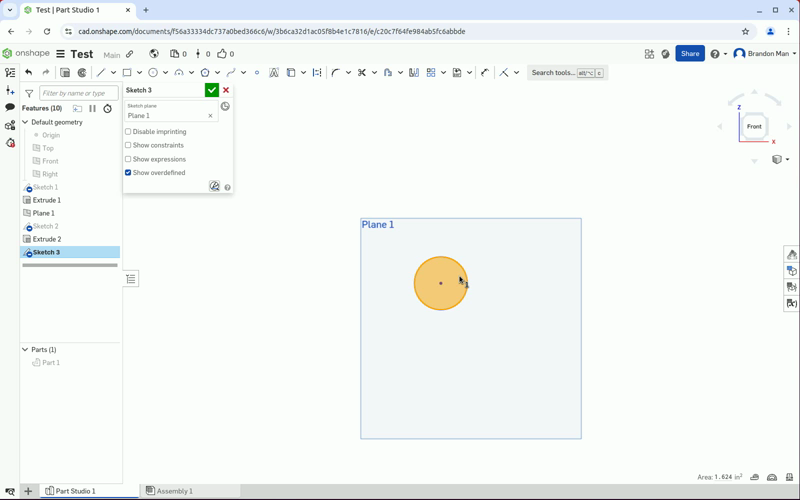
scroll(-6)
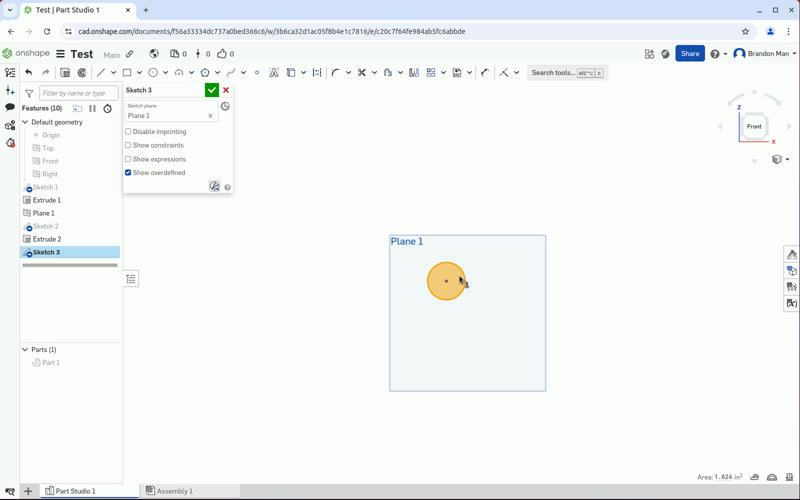
scroll(-6)
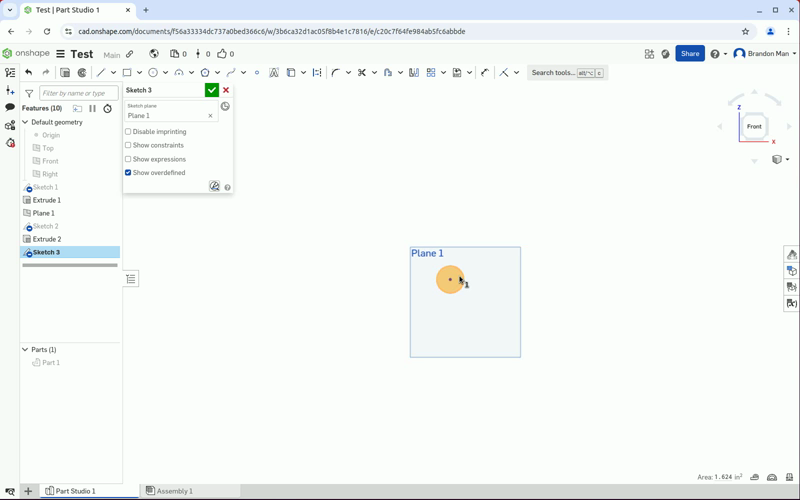
scroll(-6)
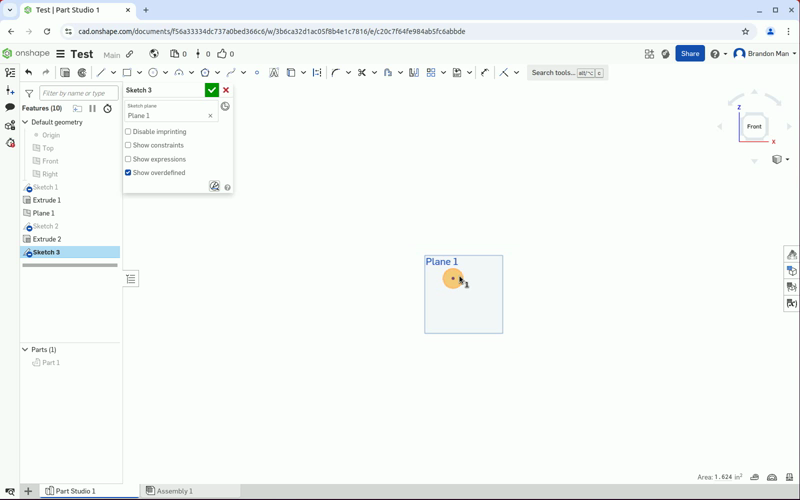
scroll(-6)
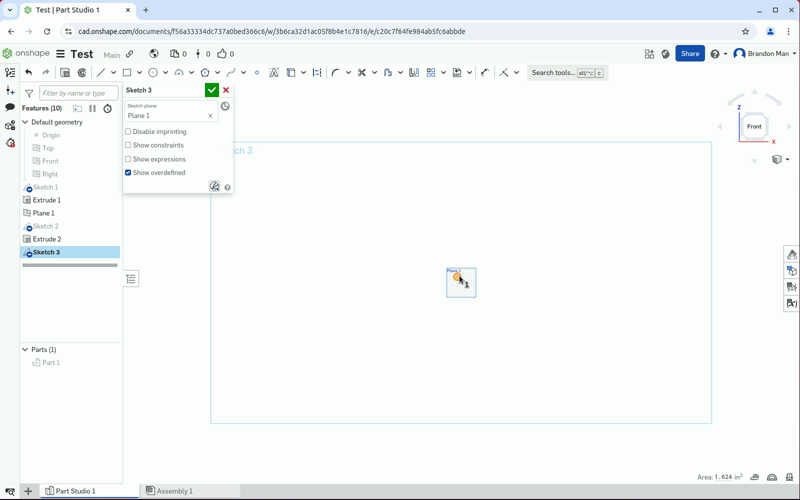
mouse_move(73, 352)
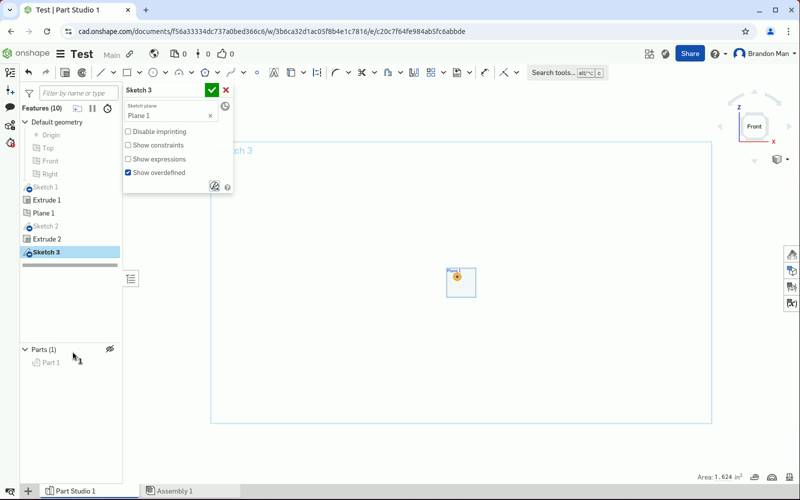
key(shift+y)
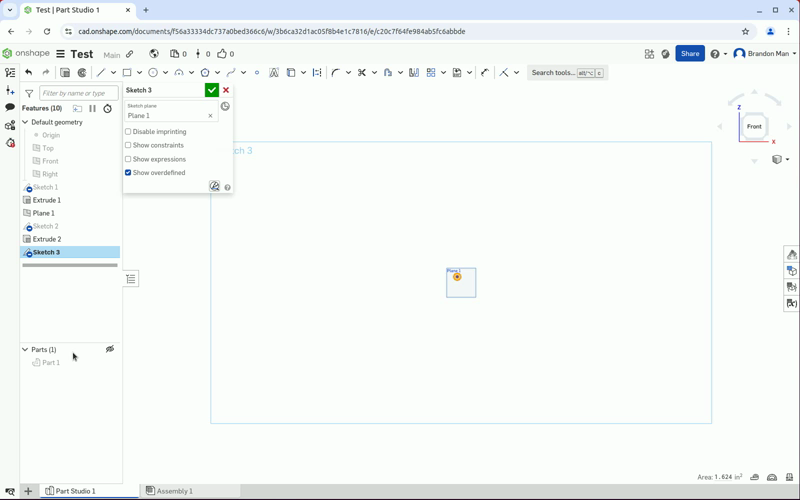
key(shift+e)
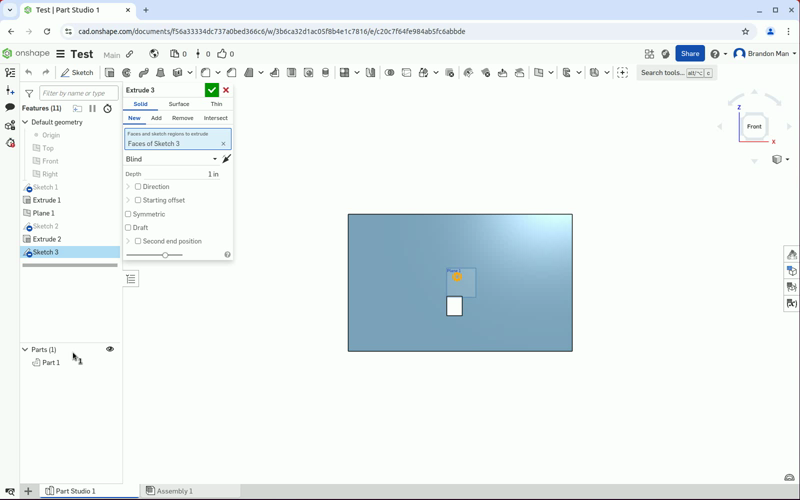
mouse_move(143, 106)
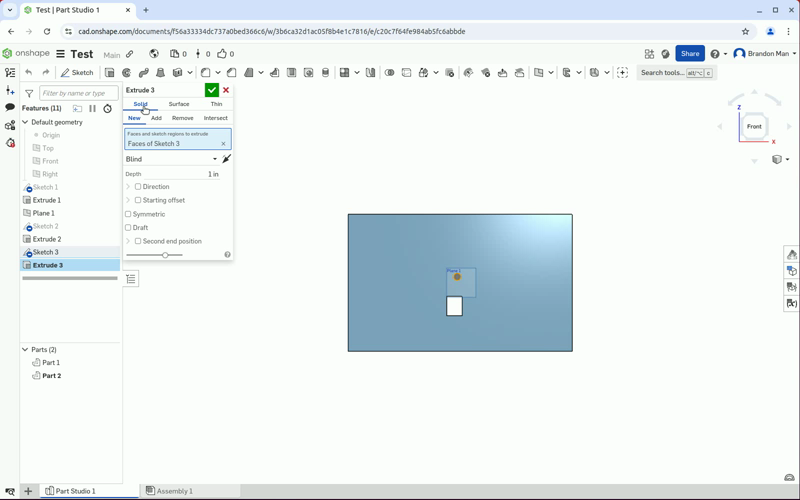
click(143, 106)
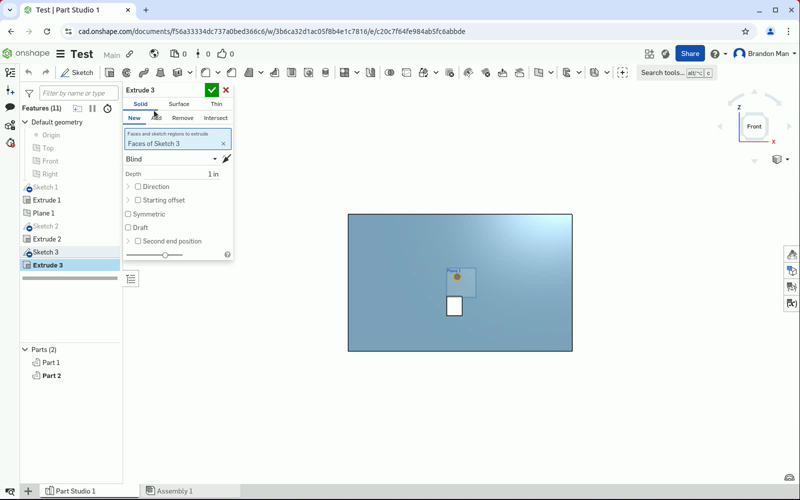
mouse_move(186, 120)
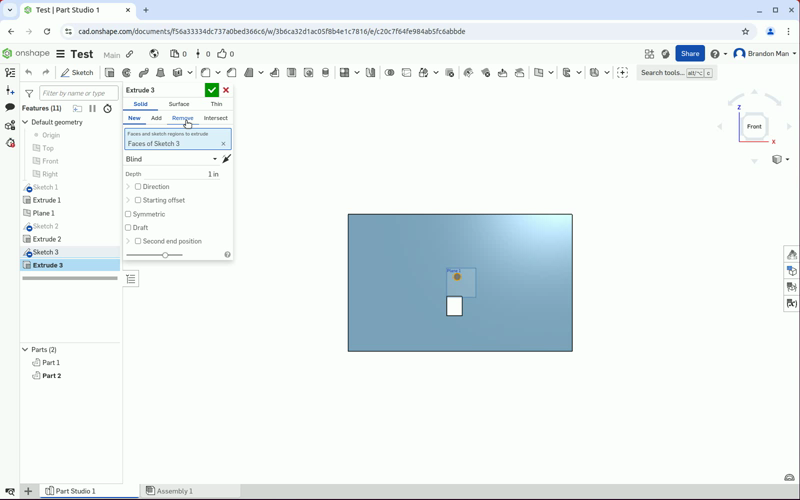
click(186, 120)
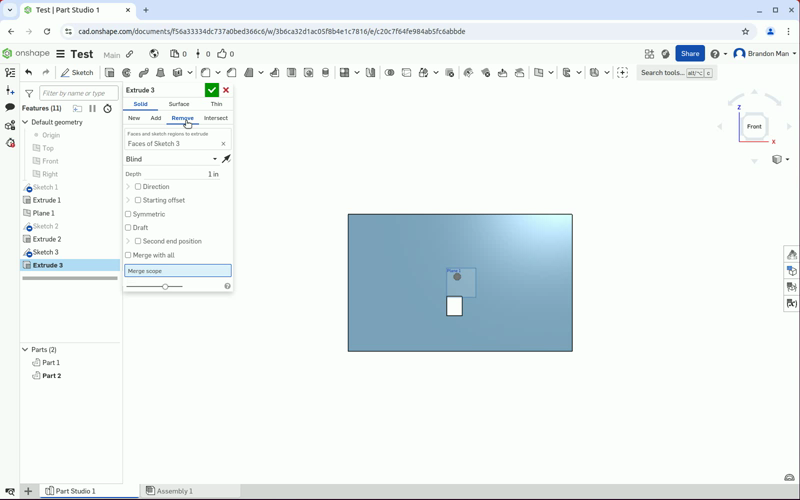
key(tab, 4)
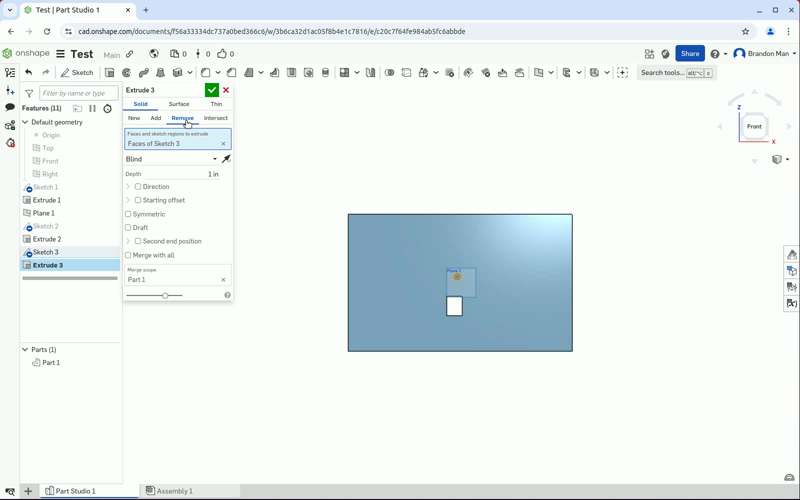
text(6.981)
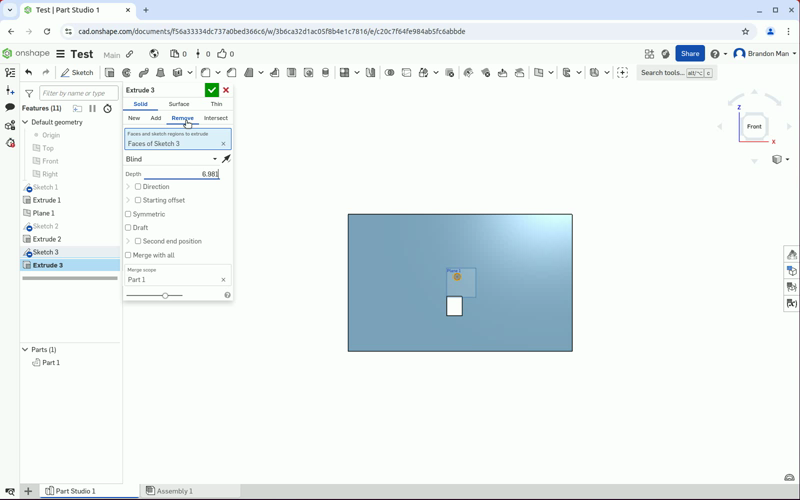
key(tab, 6)
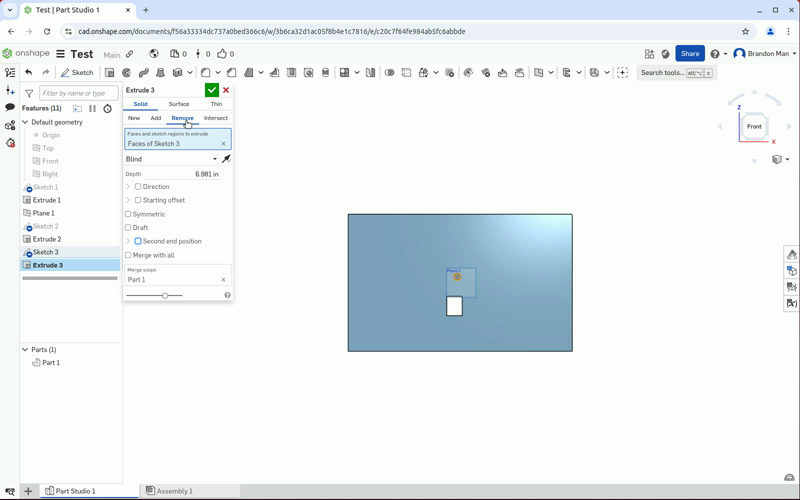
key(space)
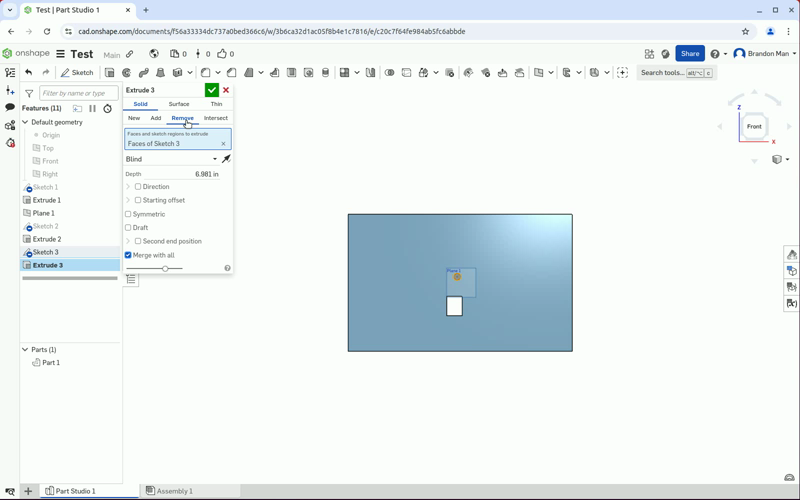
key(enter)
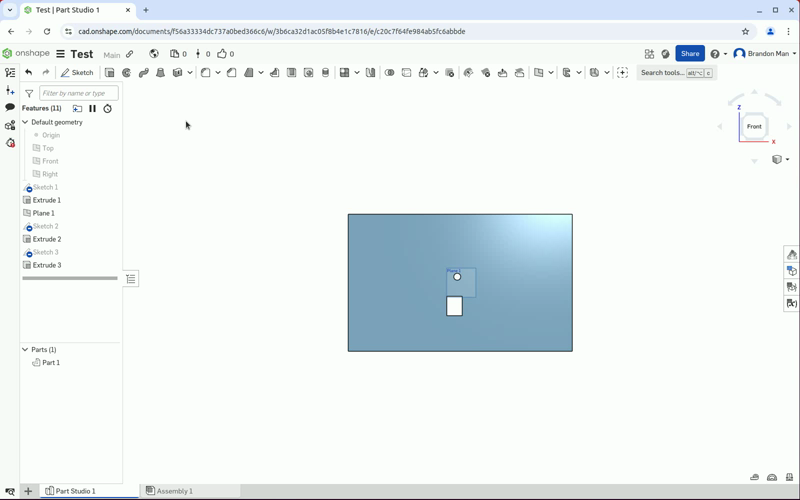
key(shift+h)
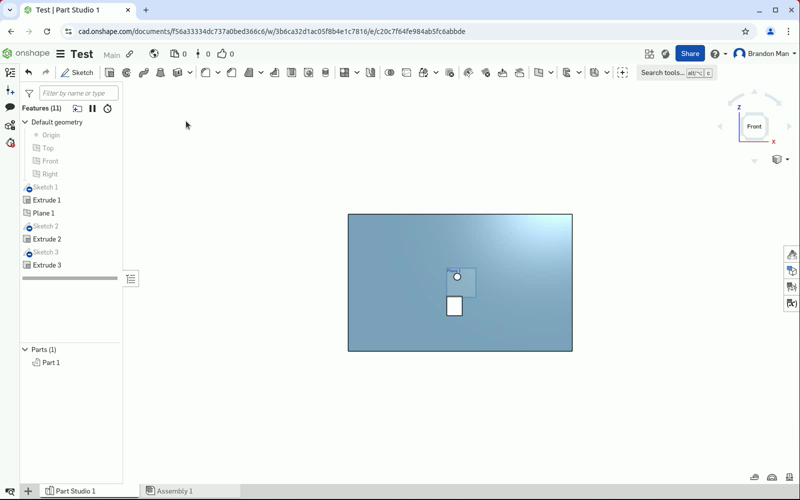
key(shift+h)
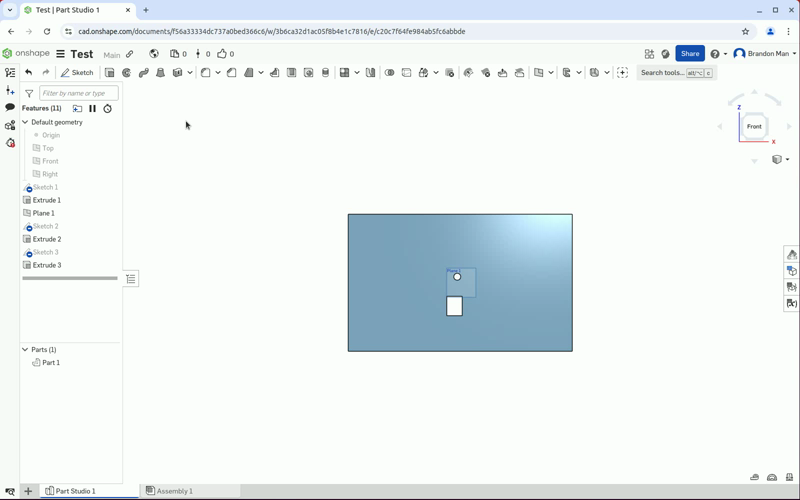
mouse_move(73, 189)
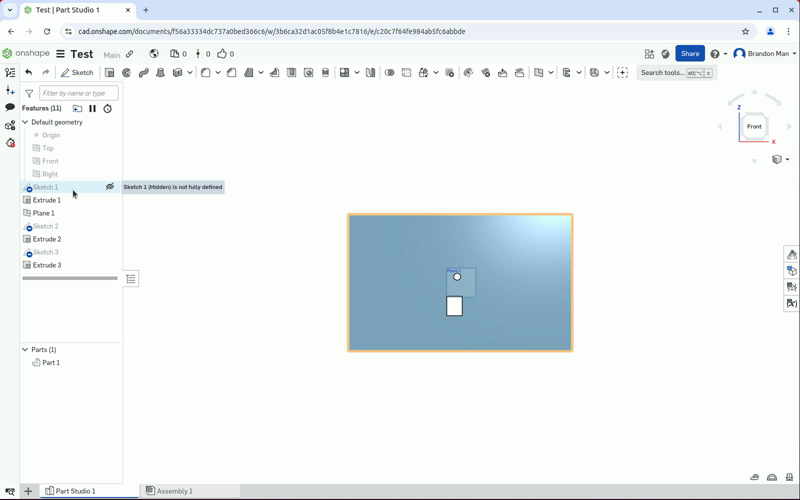
click(73, 189)
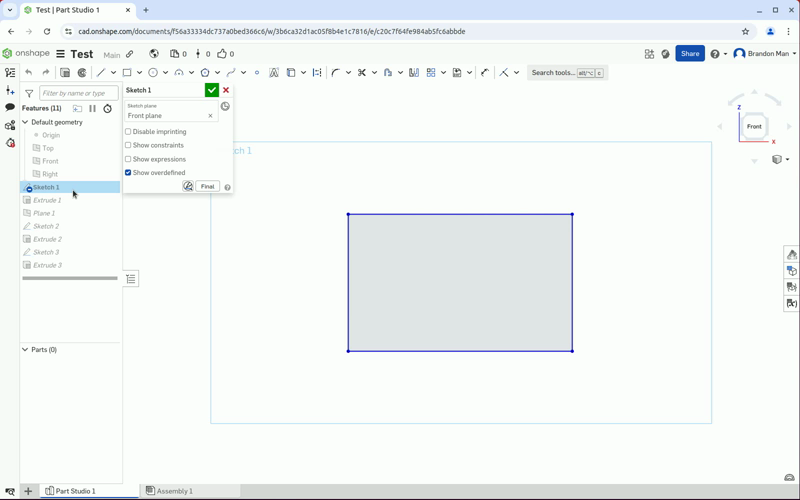
mouse_move(229, 92)
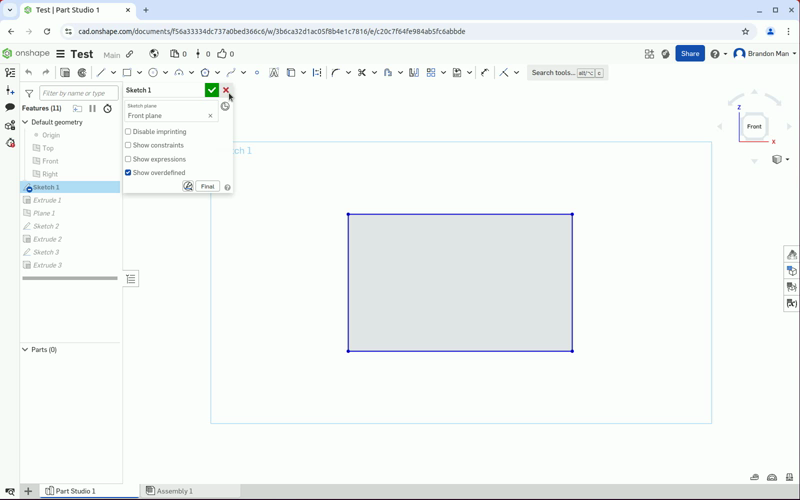
click(229, 92)
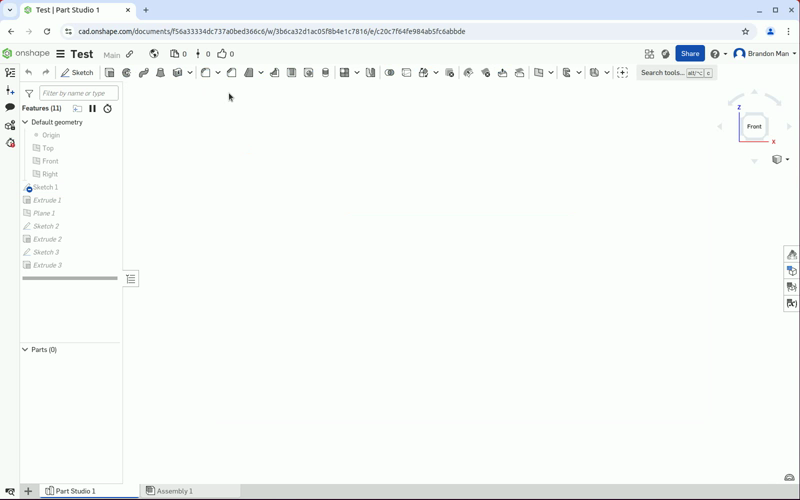
key(shift+s)
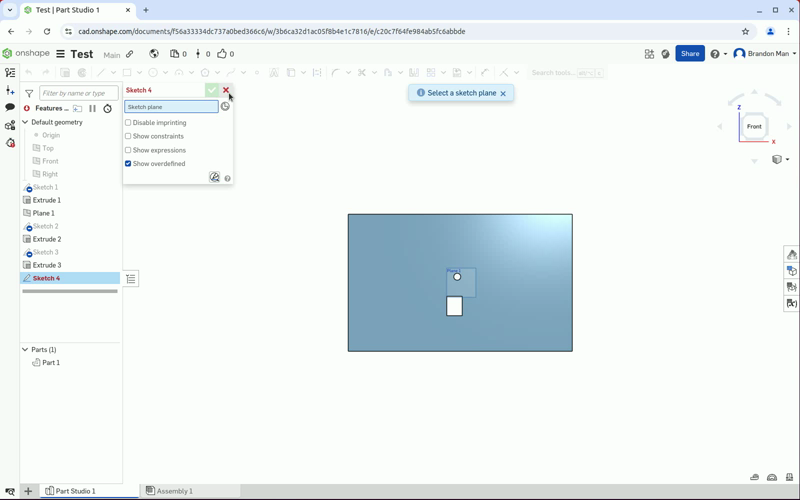
mouse_move(73, 215)
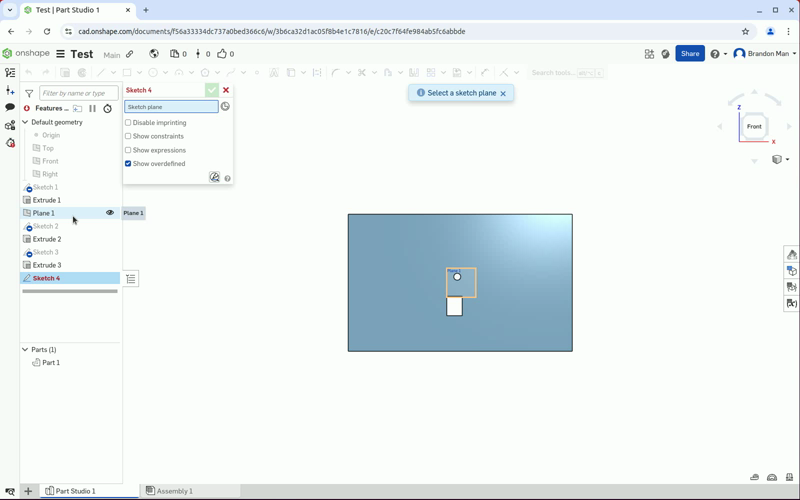
click(73, 215)
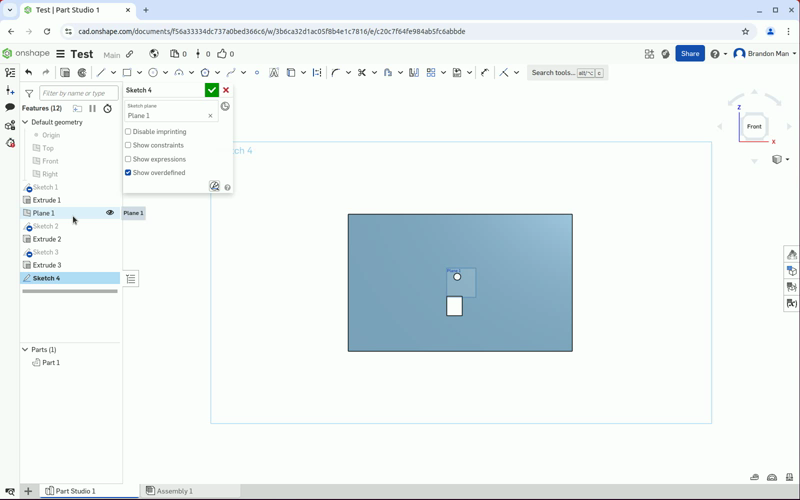
mouse_move(73, 352)
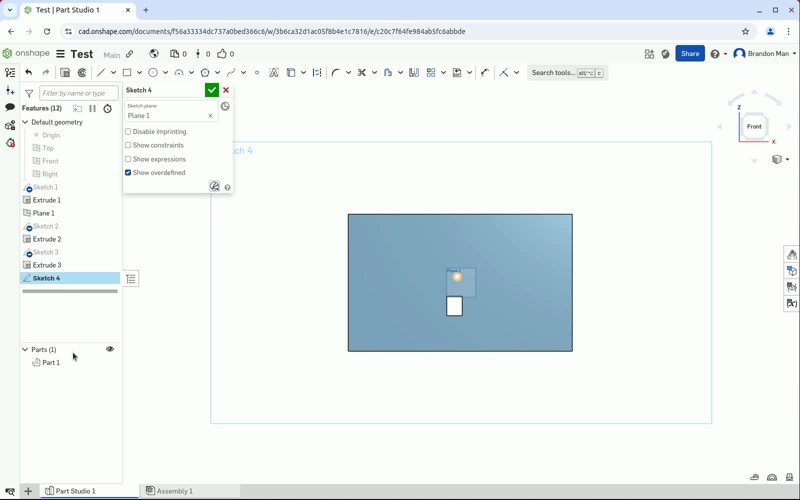
key(y)
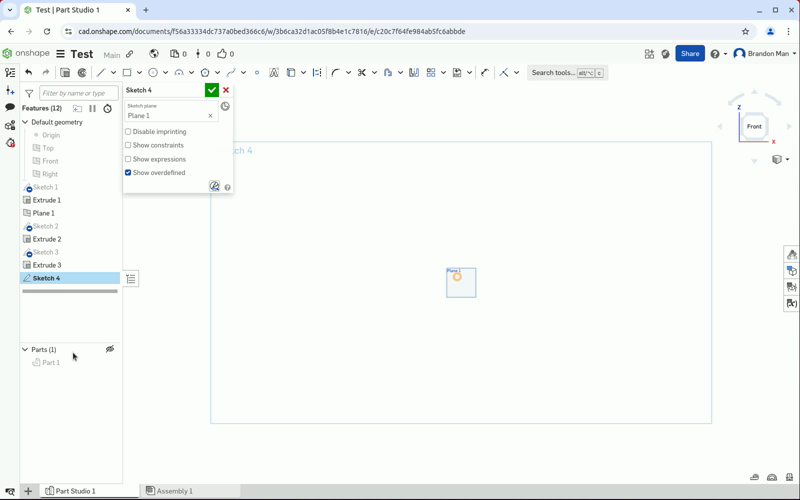
key(c)
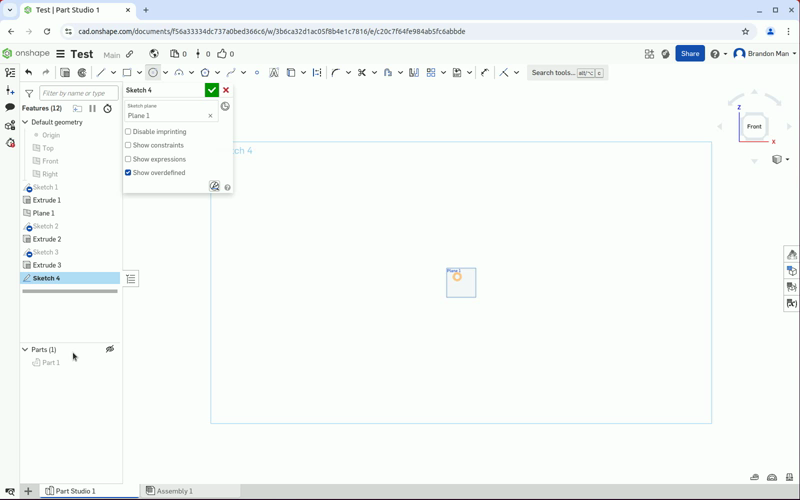
key_down(shift)
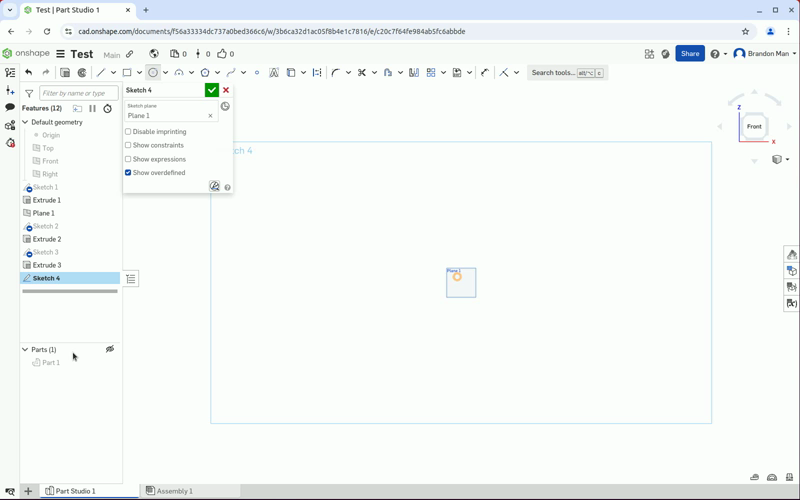
mouse_move(485, 290)
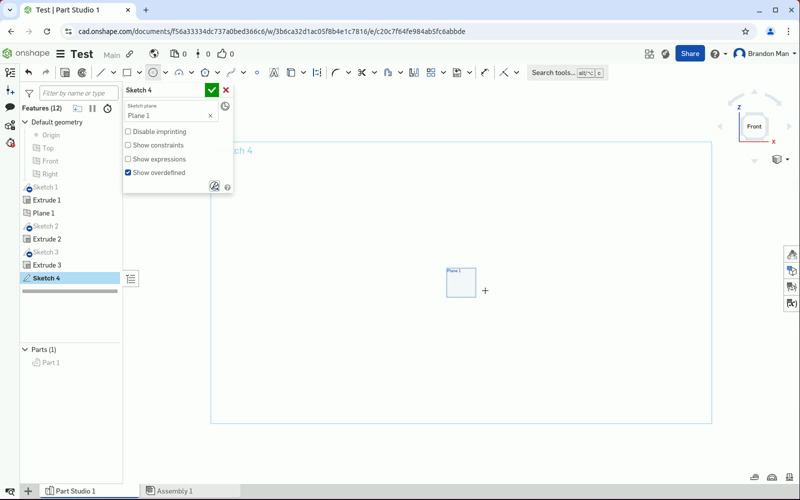
click(485, 290)
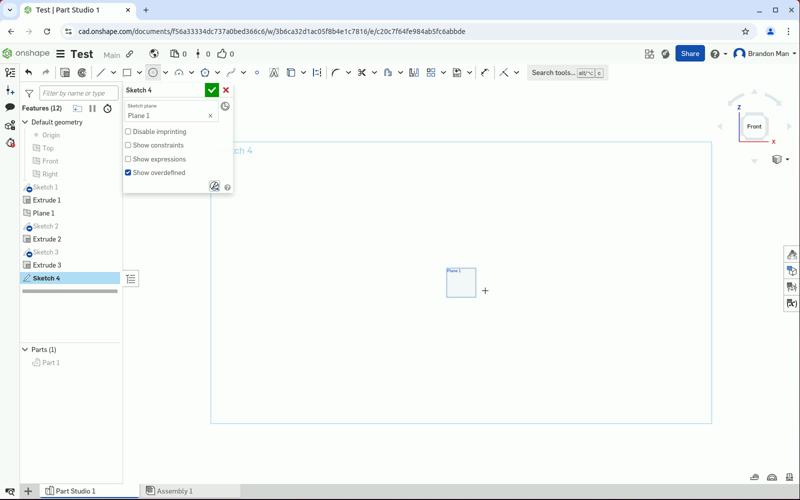
key_up(shift)
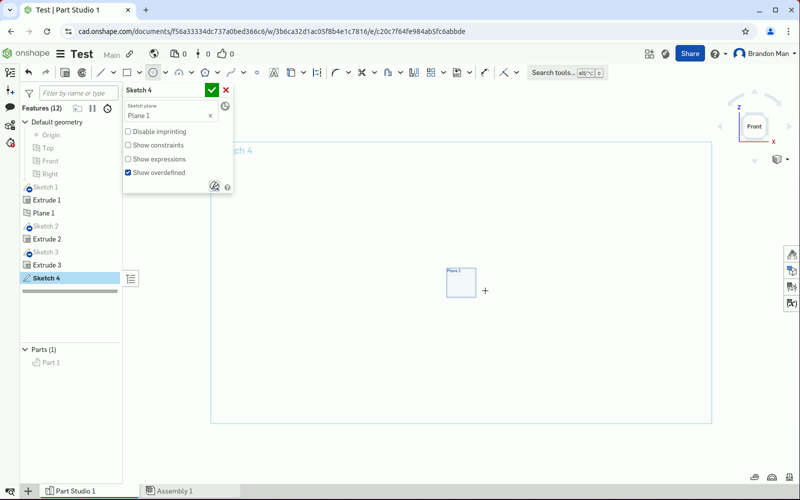
mouse_move(495, 290)
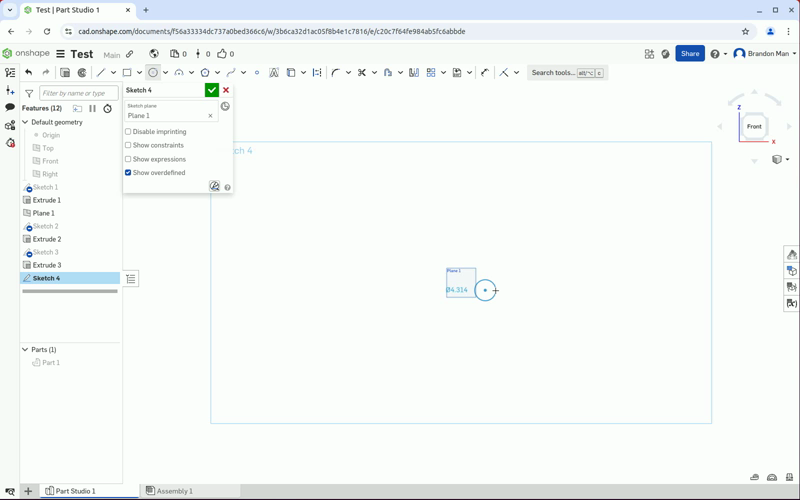
click(495, 290)
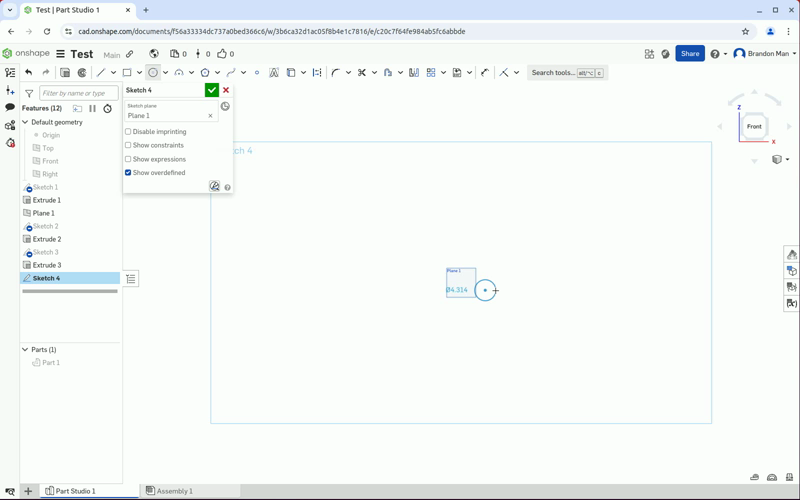
key(esc)
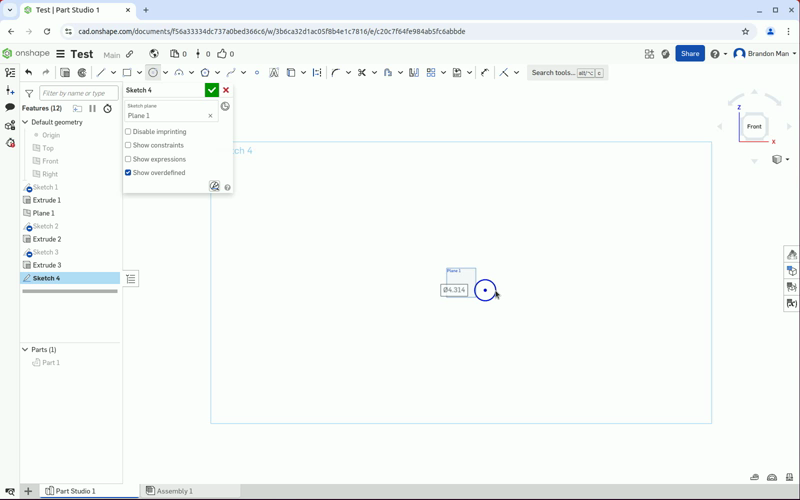
mouse_move(488, 295)
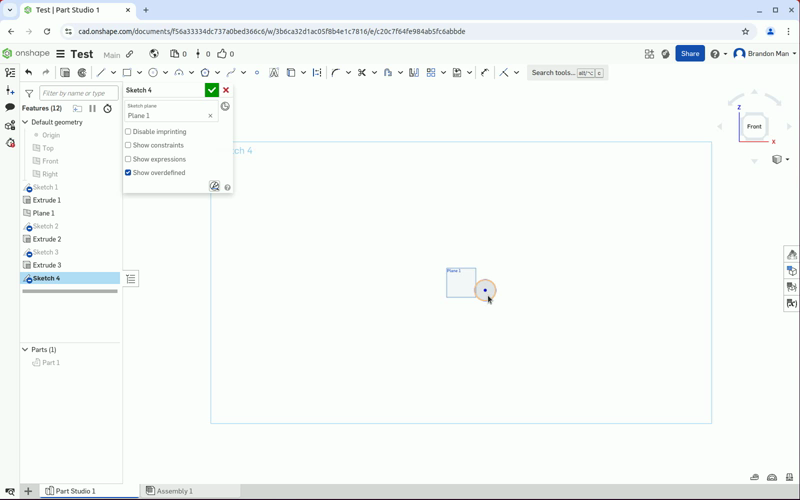
scroll(6)
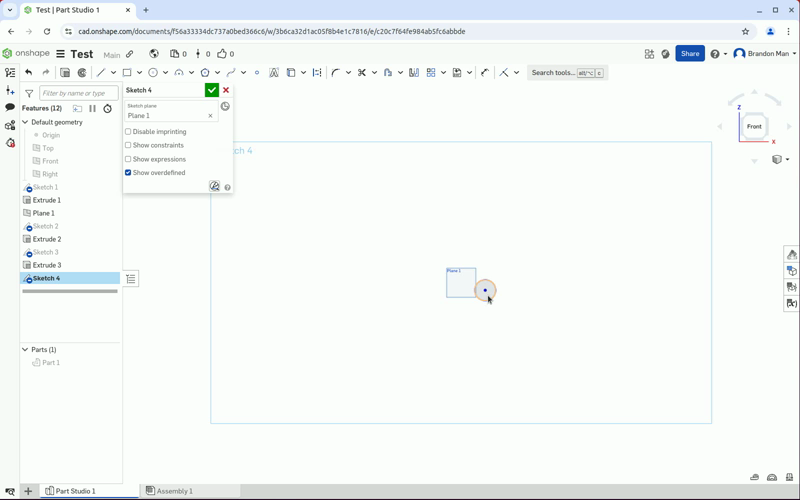
scroll(6)
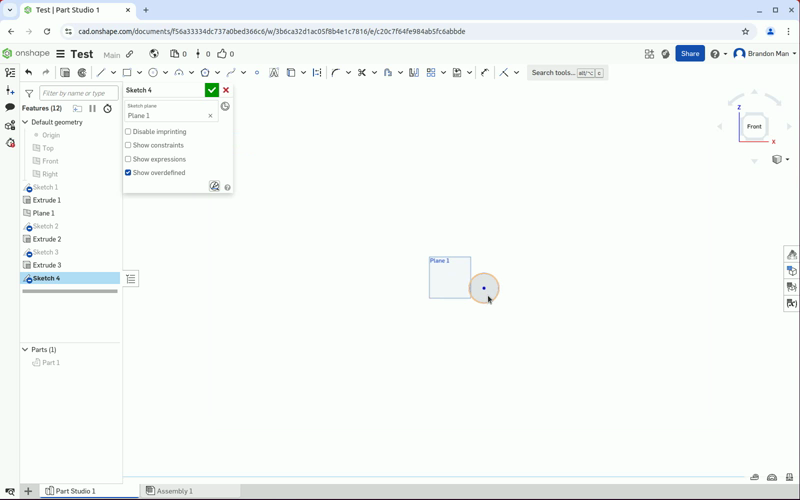
scroll(6)
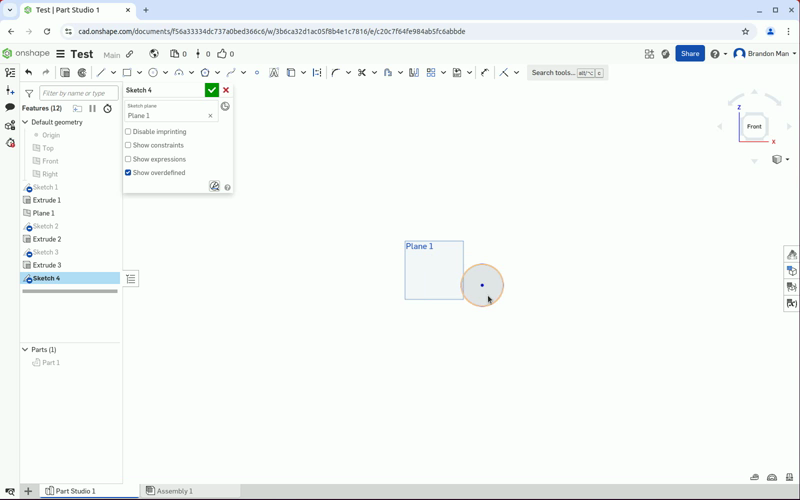
scroll(6)
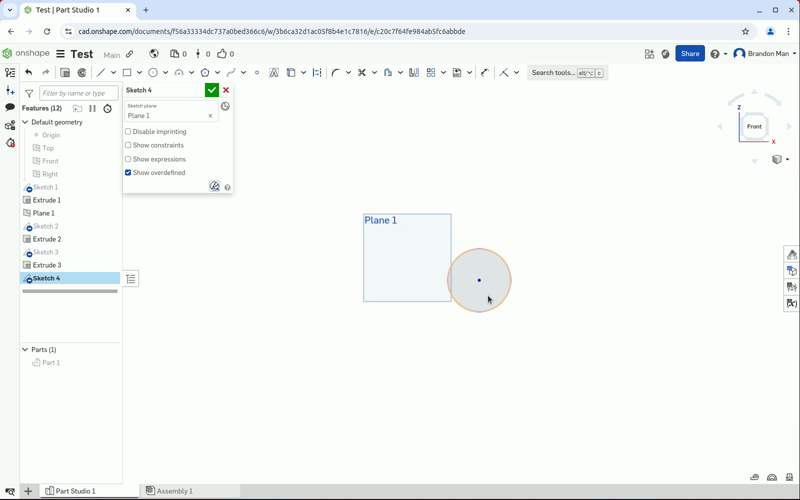
scroll(6)
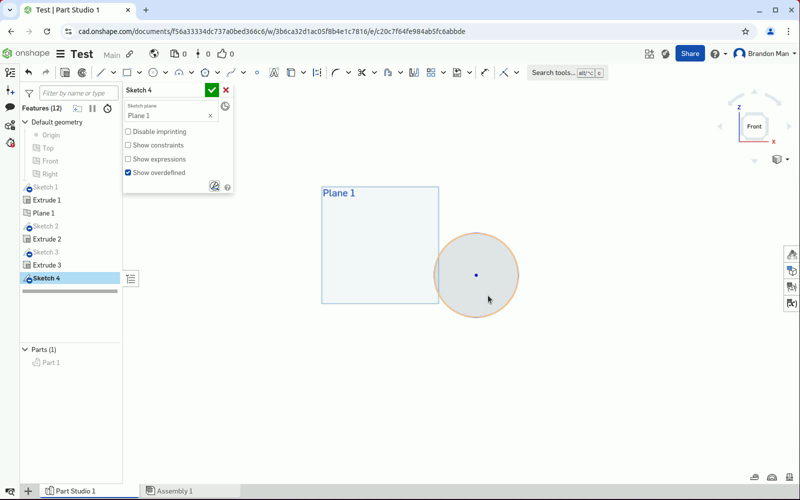
scroll(6)
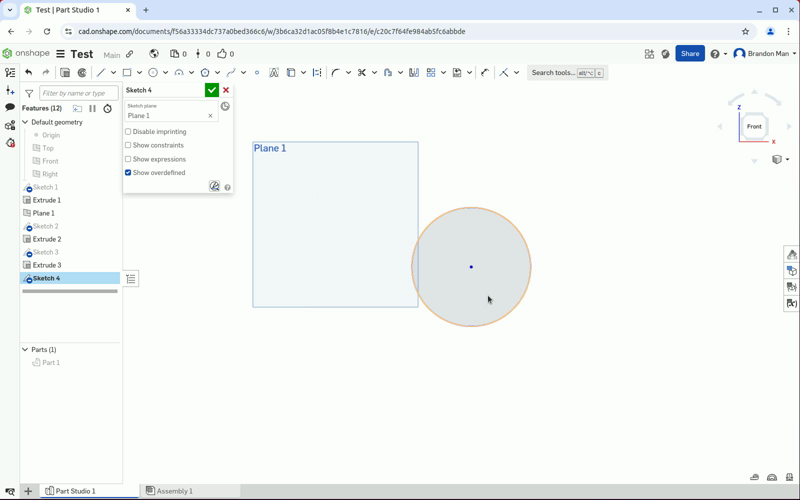
scroll(6)
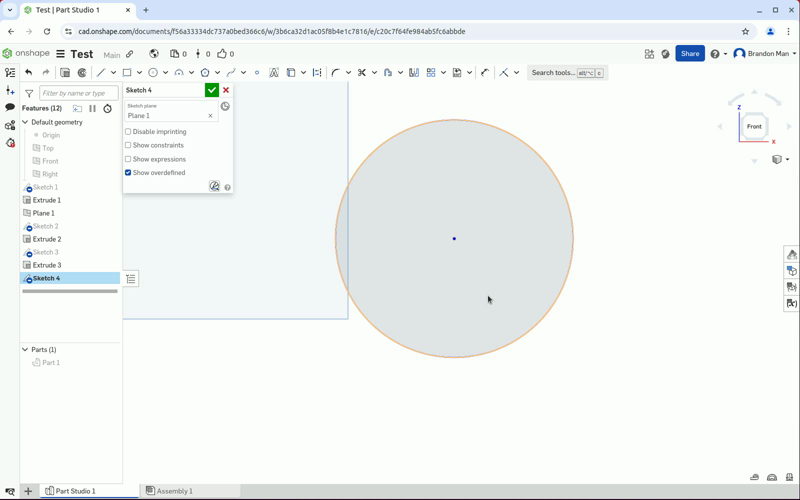
click(488, 295)
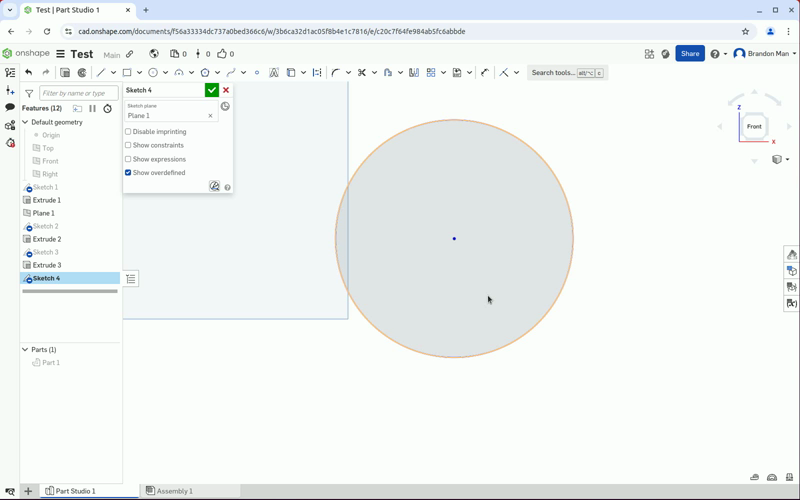
scroll(-6)
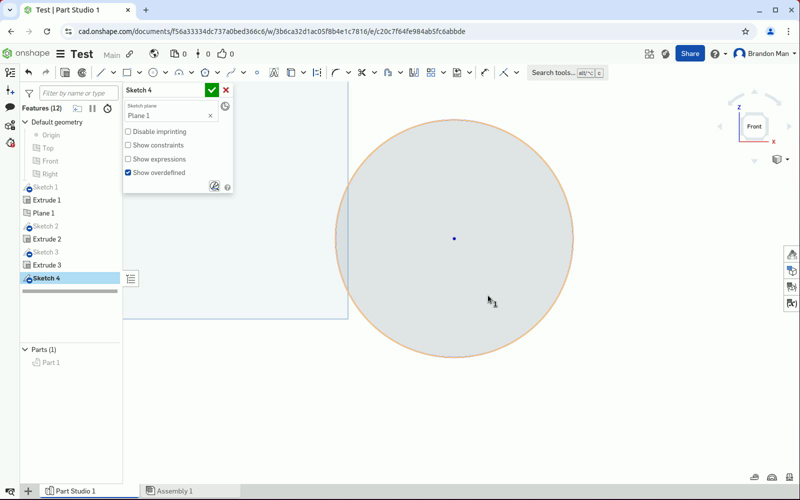
scroll(-6)
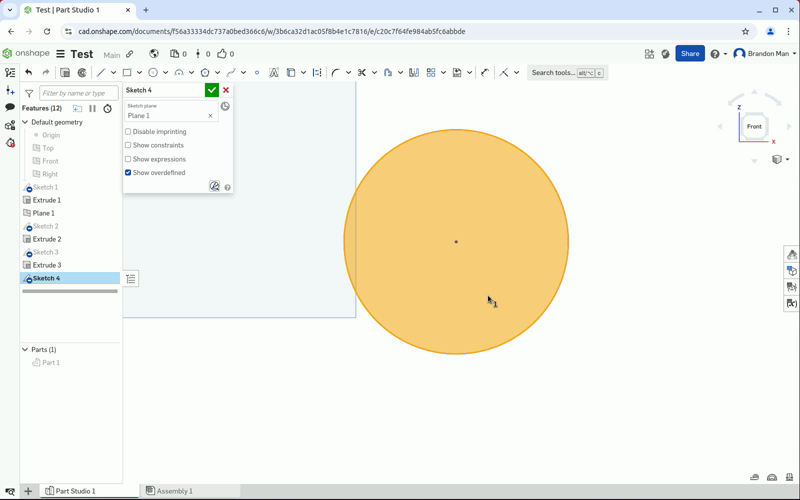
scroll(-6)
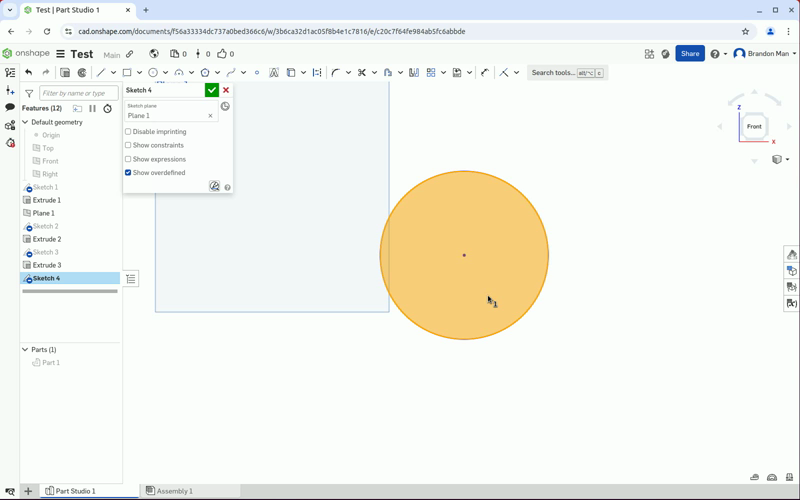
scroll(-6)
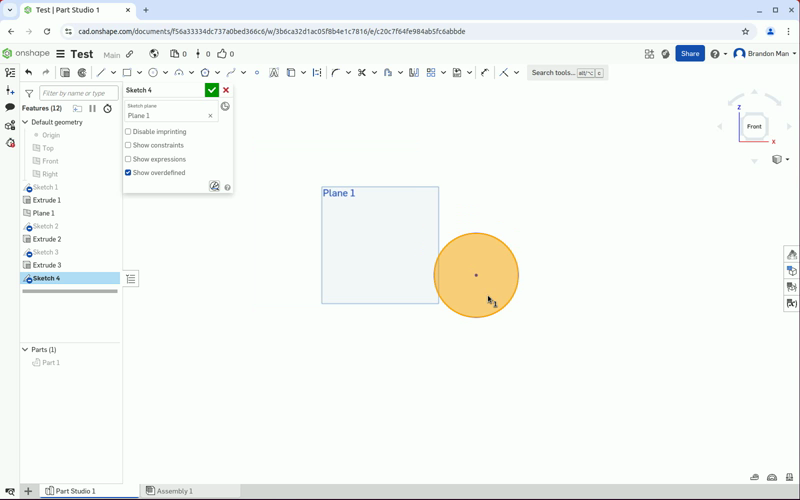
scroll(-6)
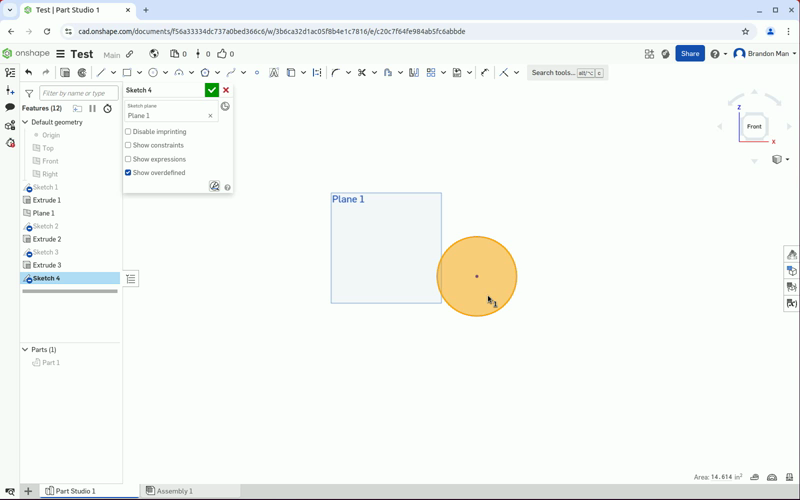
scroll(-6)
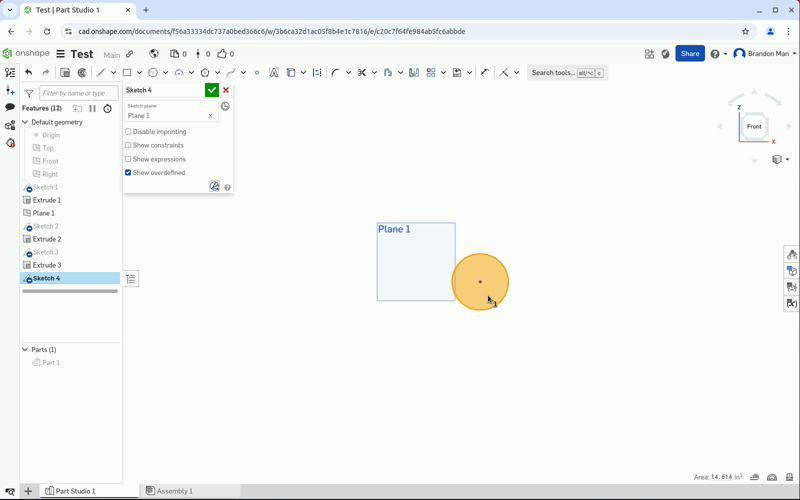
scroll(-6)
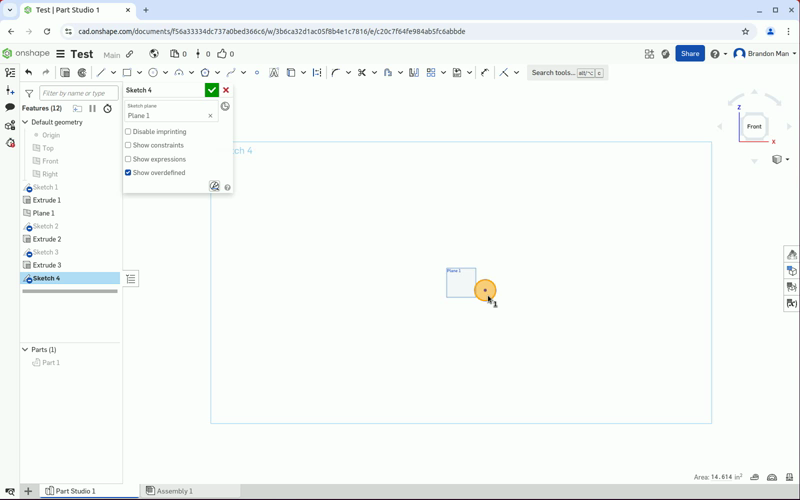
mouse_move(73, 352)
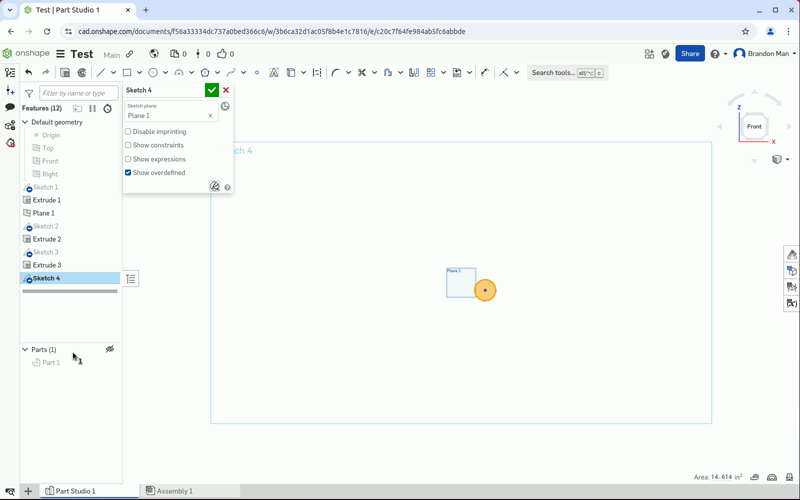
key(shift+y)
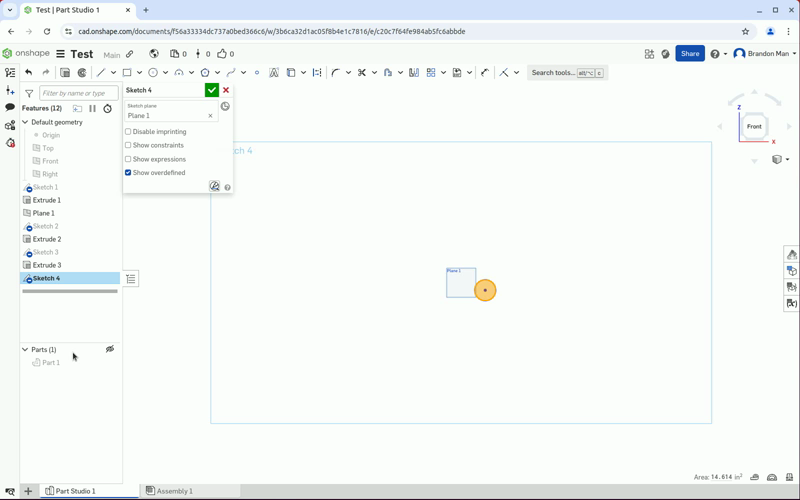
key(shift+e)
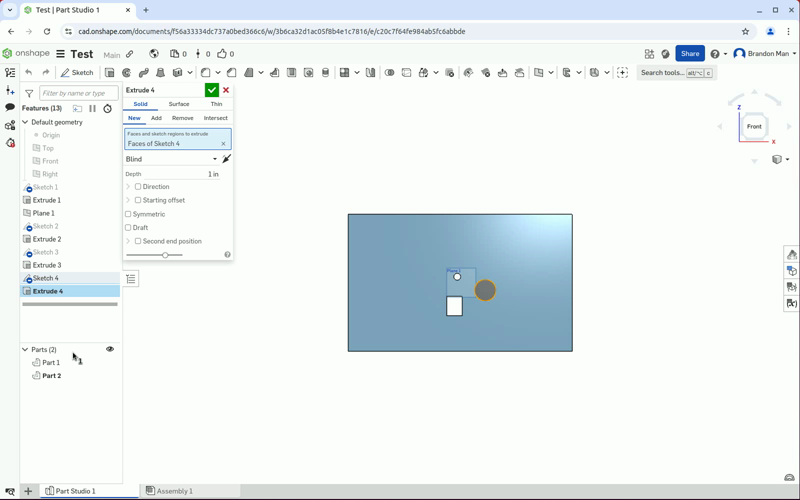
mouse_move(143, 106)
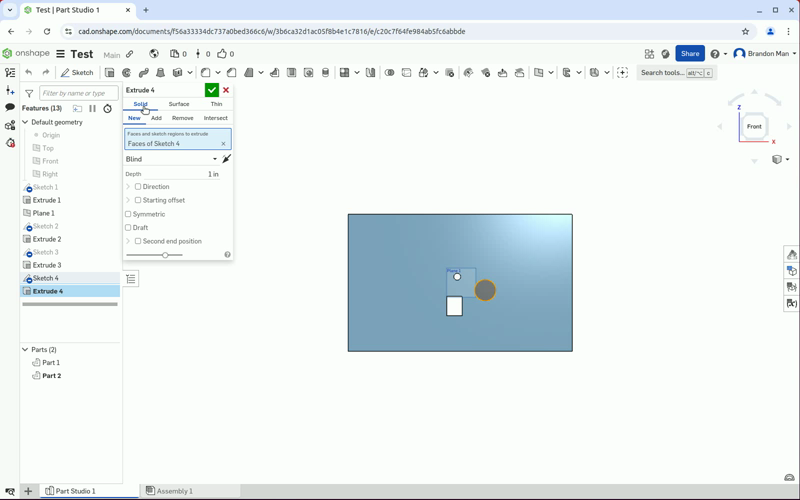
click(143, 106)
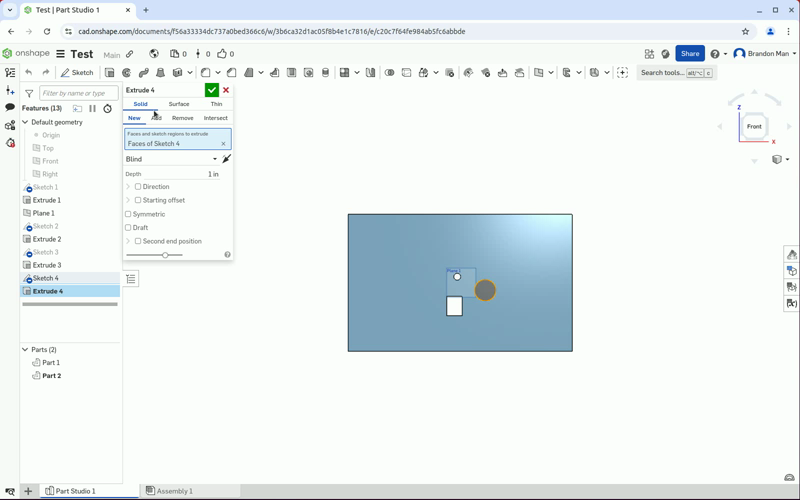
mouse_move(186, 120)
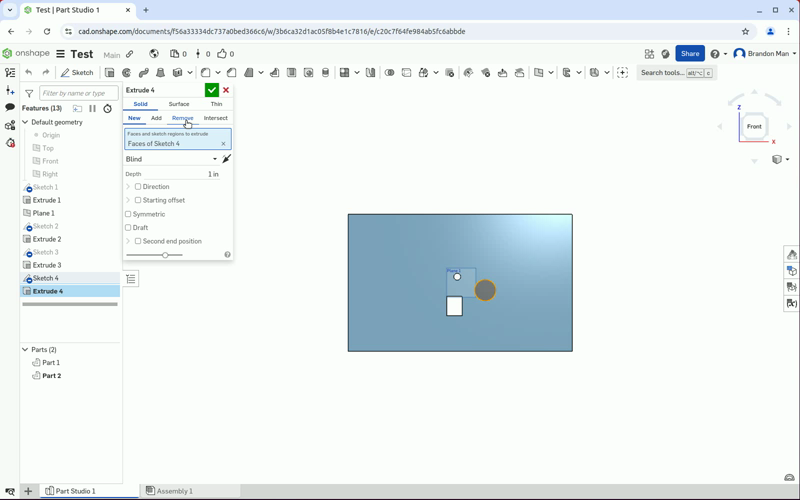
click(186, 120)
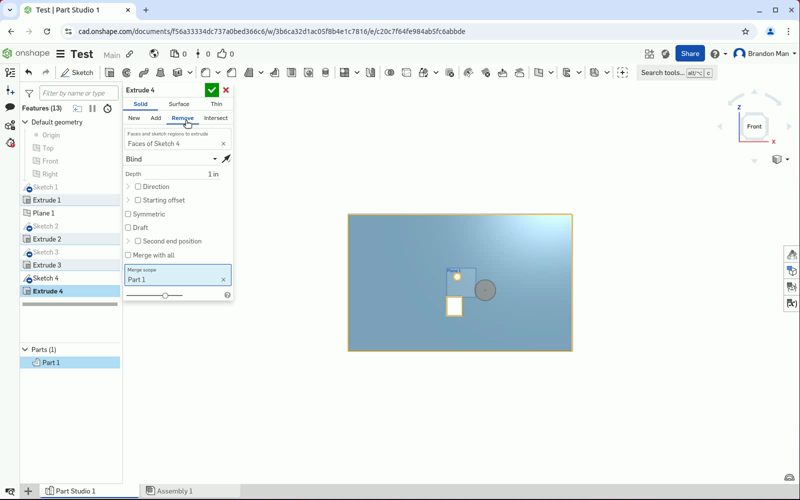
key(tab, 4)
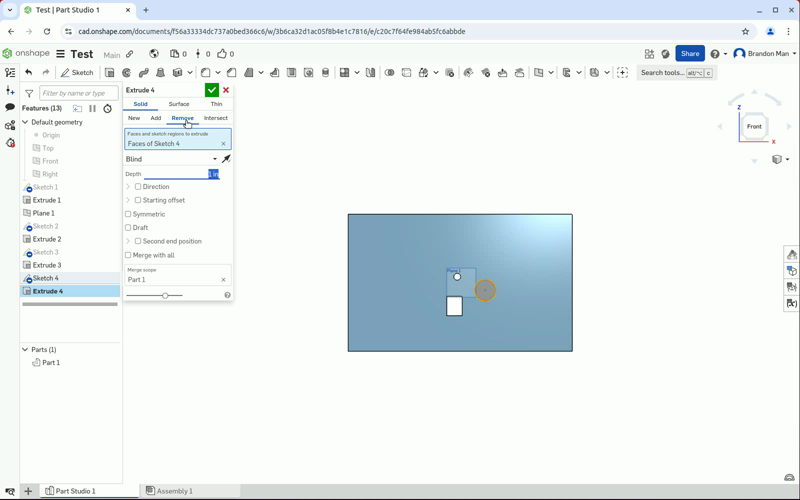
text(6.981)
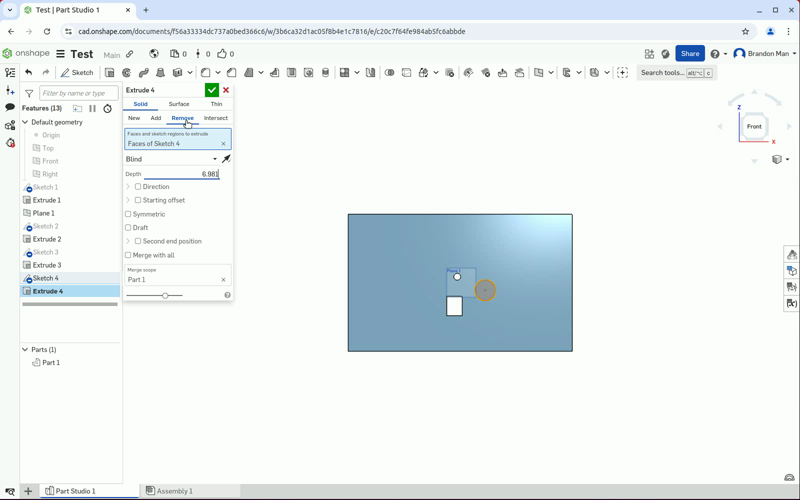
key(tab, 6)
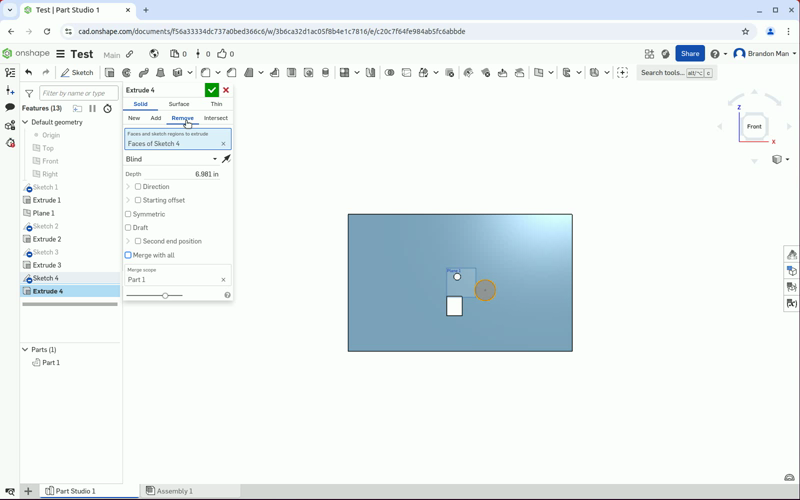
key(space)
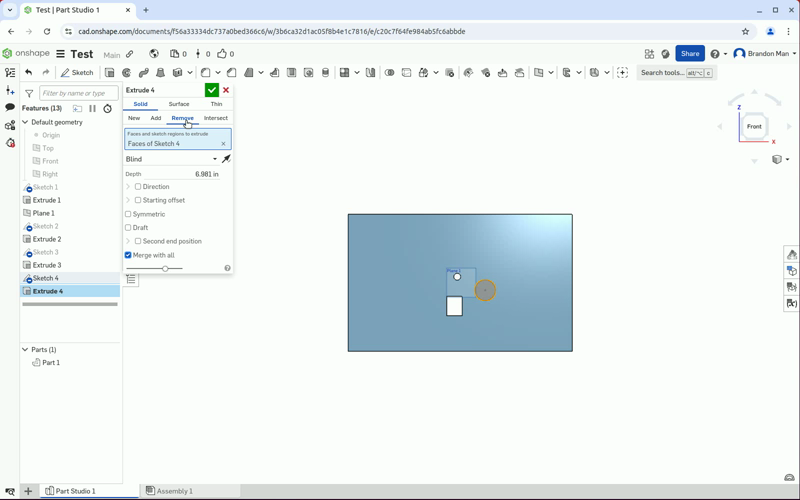
key(enter)
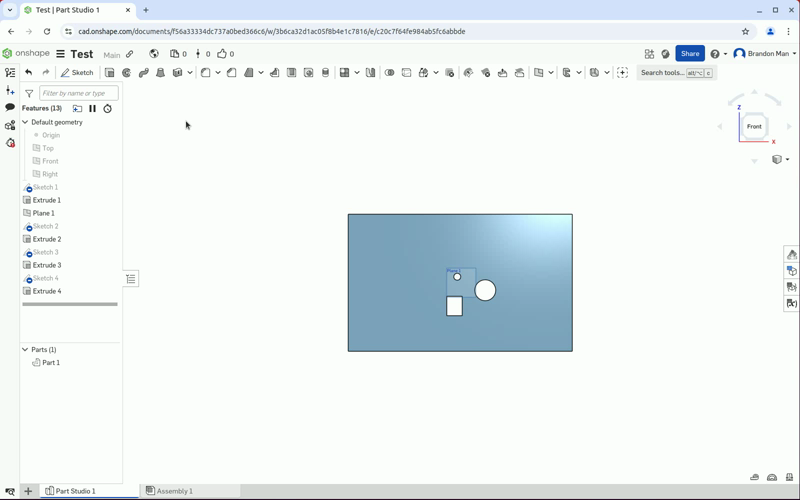
key(shift+h)
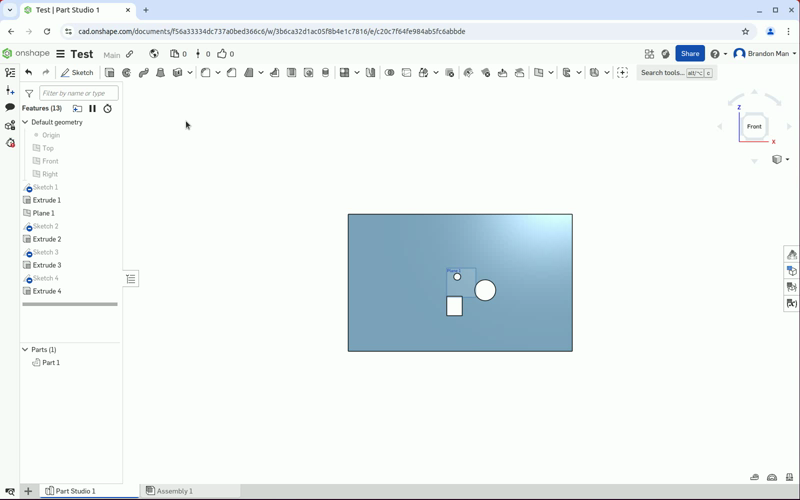
key(shift+h)
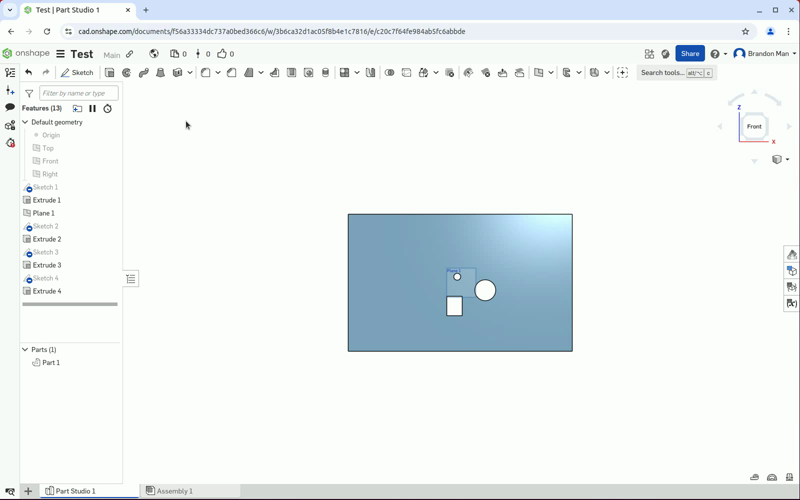
mouse_move(73, 189)
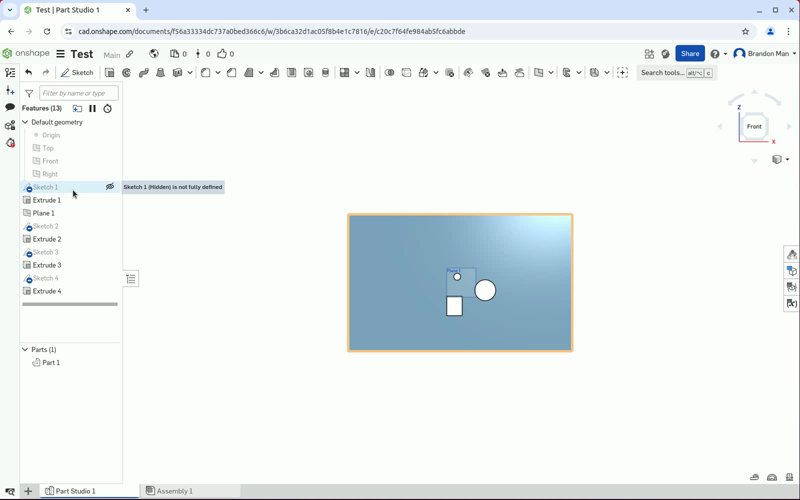
click(73, 189)
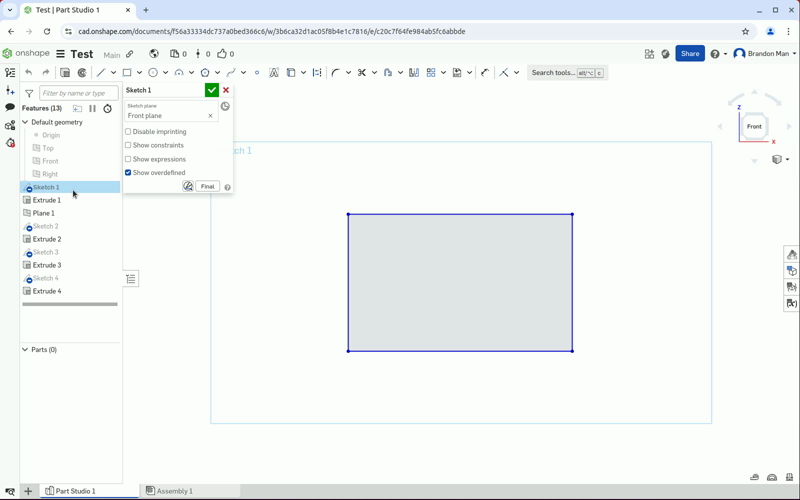
mouse_move(229, 92)
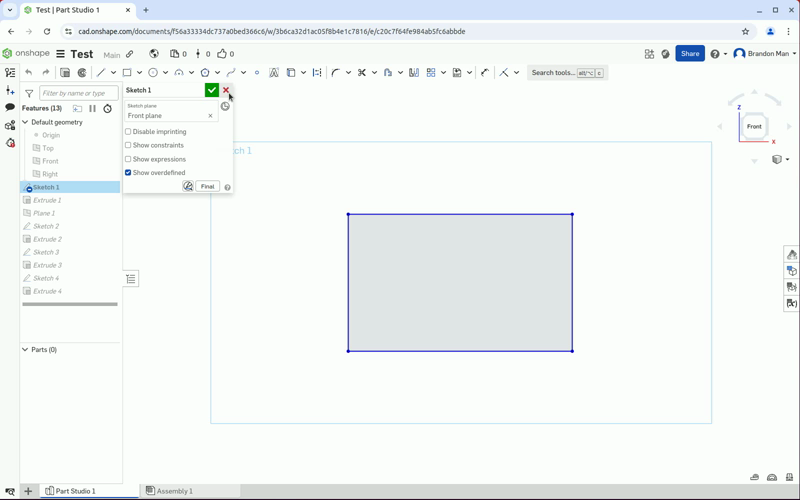
click(229, 92)
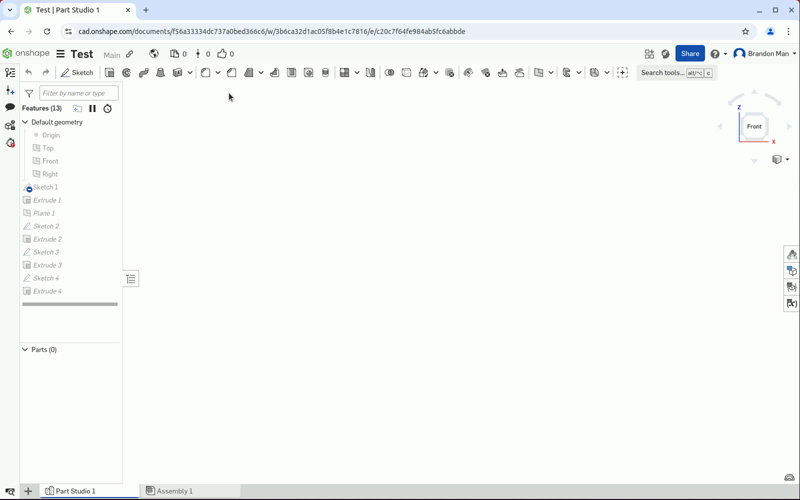
key(shift+s)
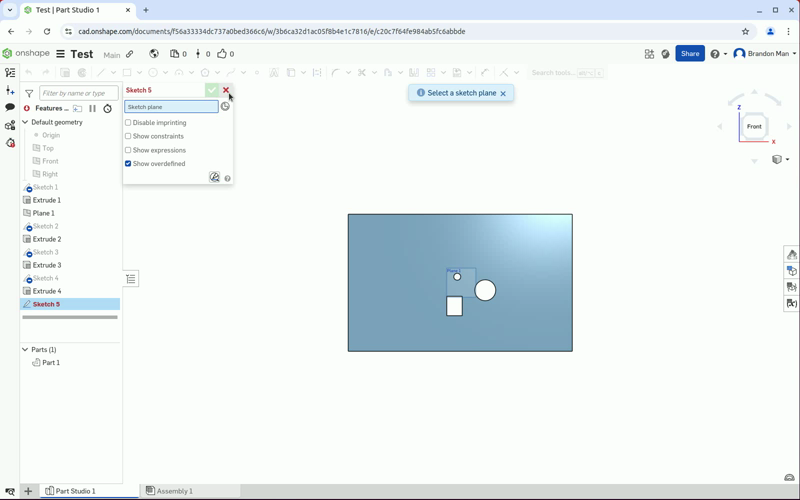
mouse_move(73, 215)
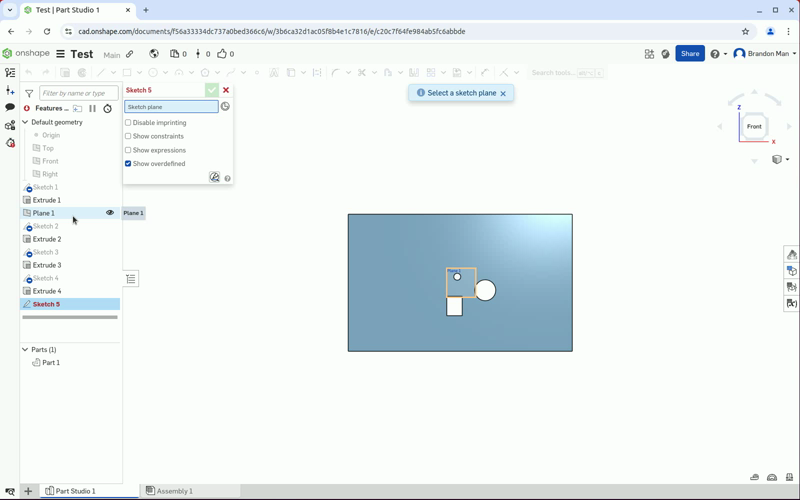
click(73, 215)
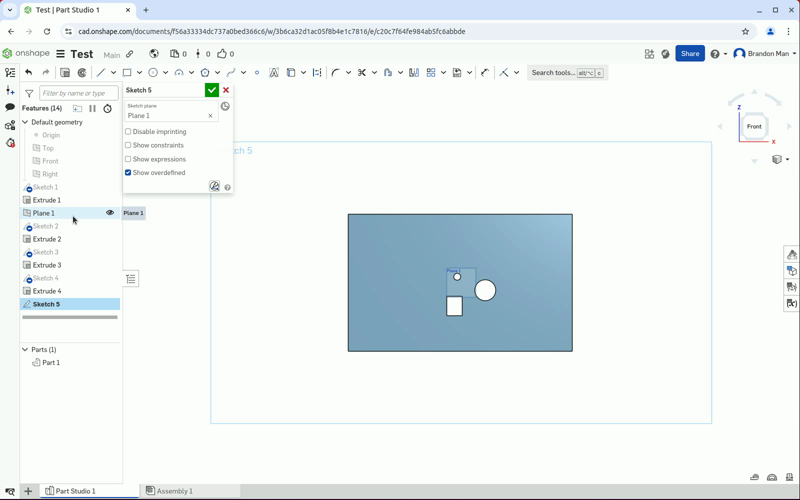
mouse_move(73, 352)
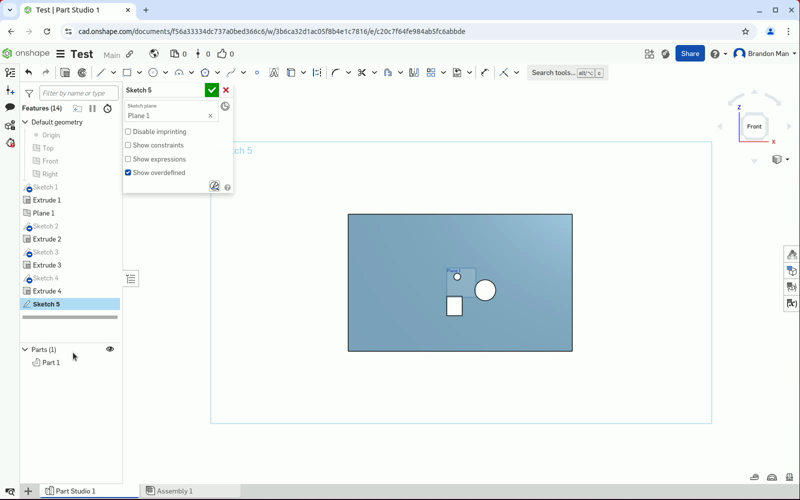
key(y)
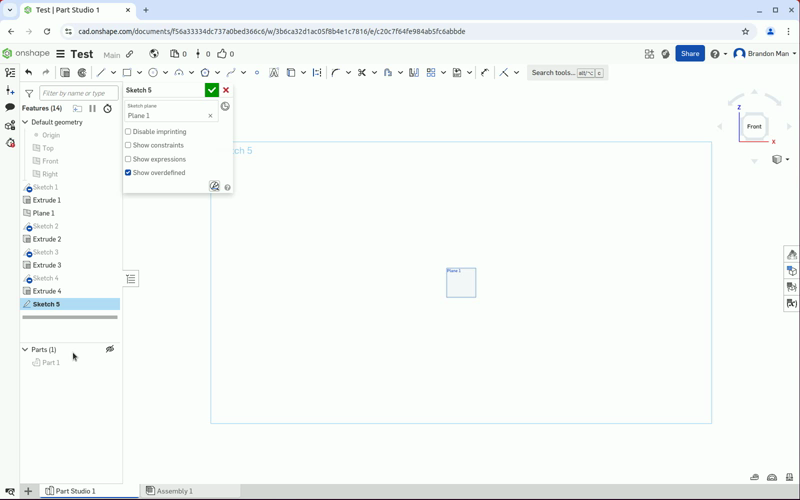
key(c)
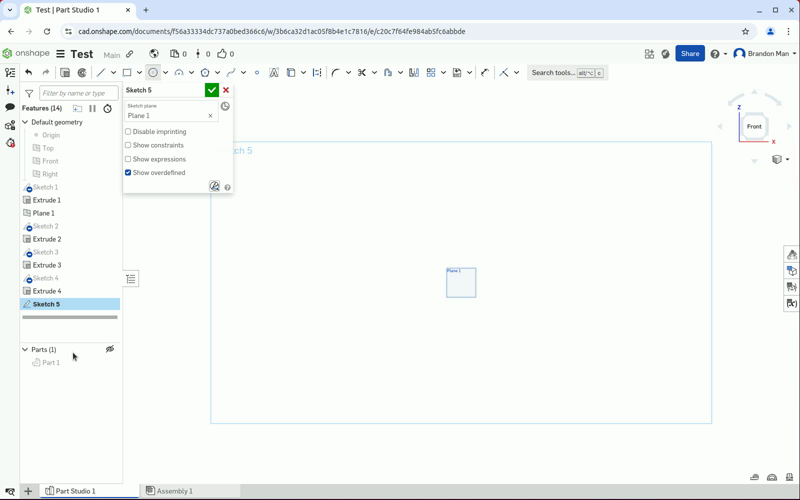
key_down(shift)
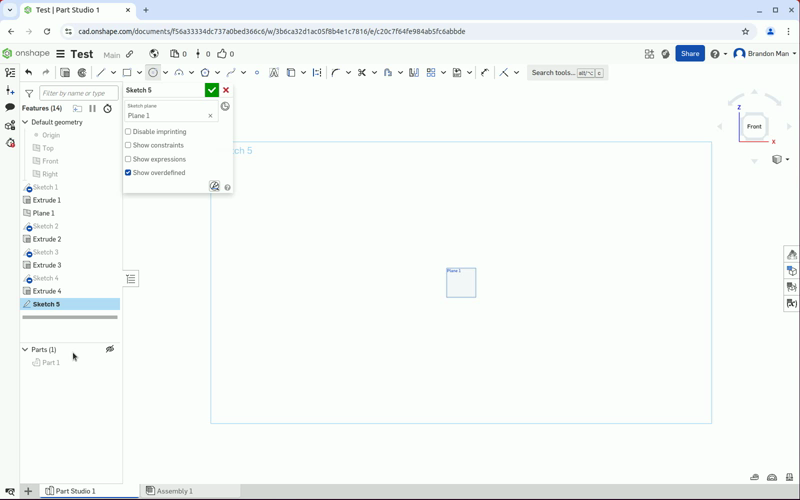
mouse_move(556, 290)
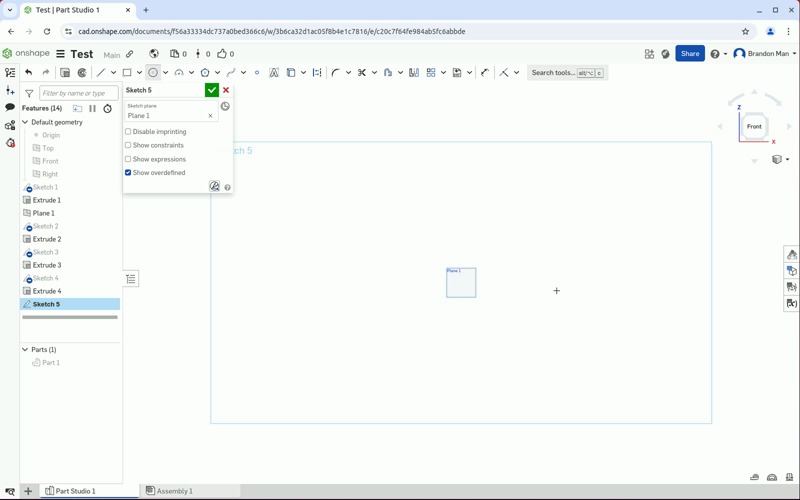
click(556, 290)
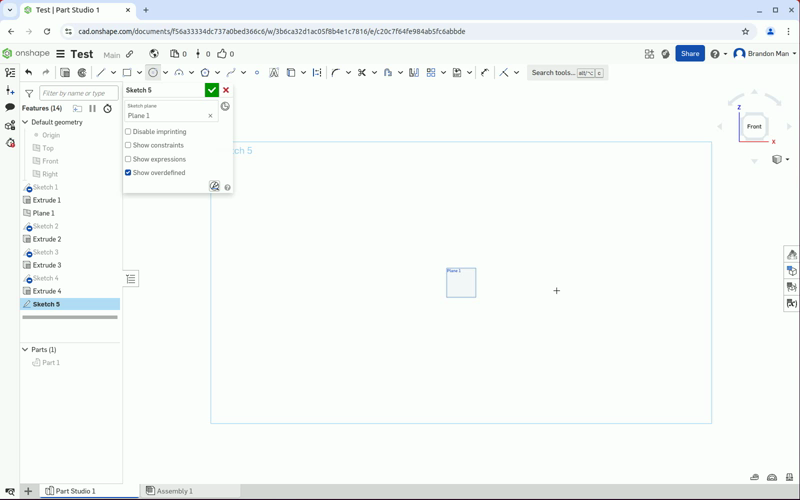
key_up(shift)
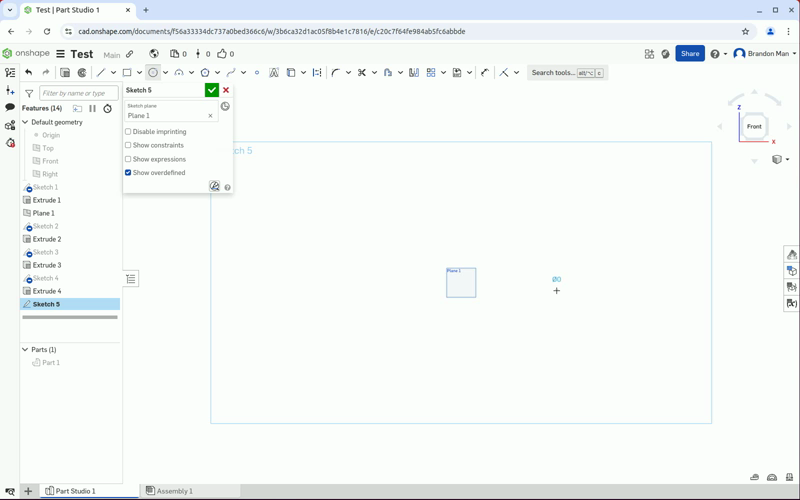
mouse_move(567, 290)
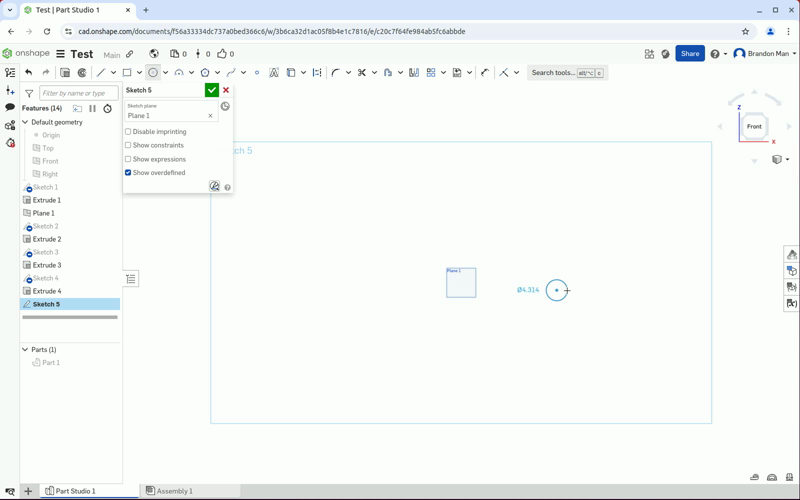
click(567, 290)
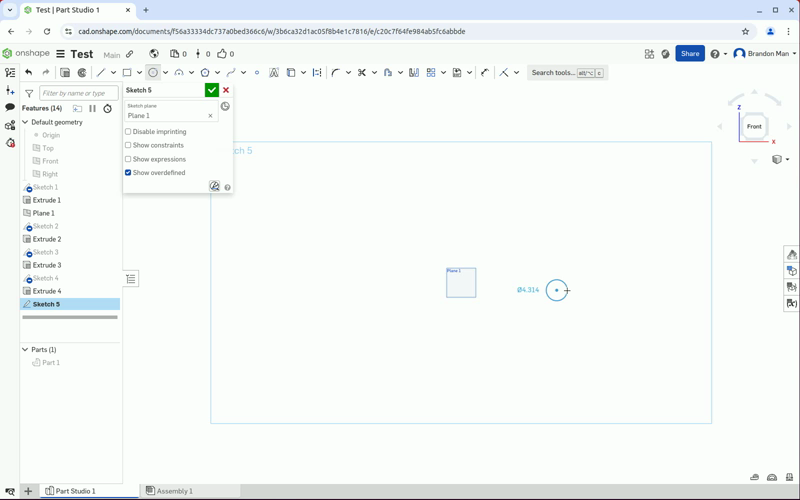
key(esc)
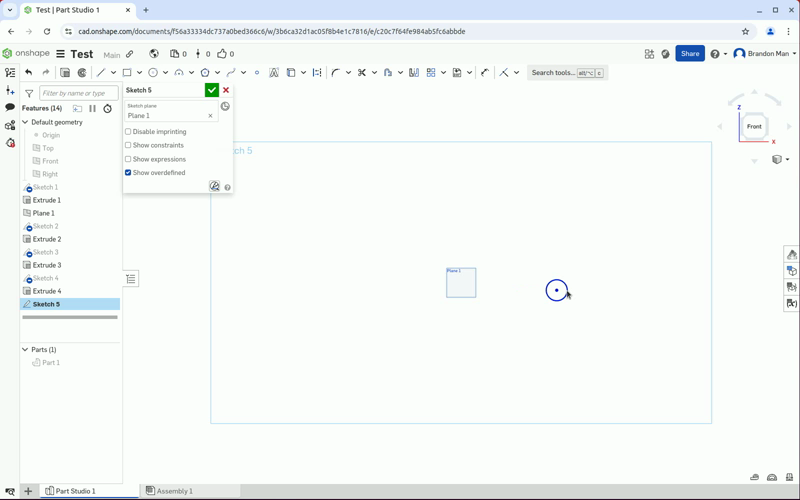
mouse_move(548, 288)
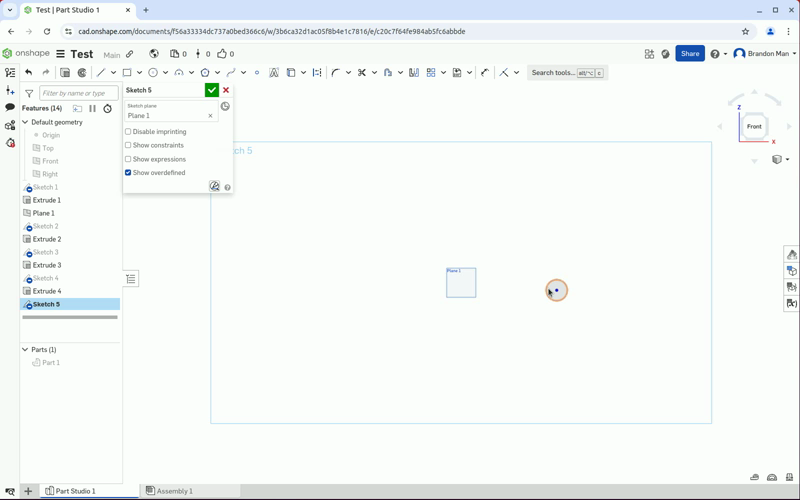
scroll(6)
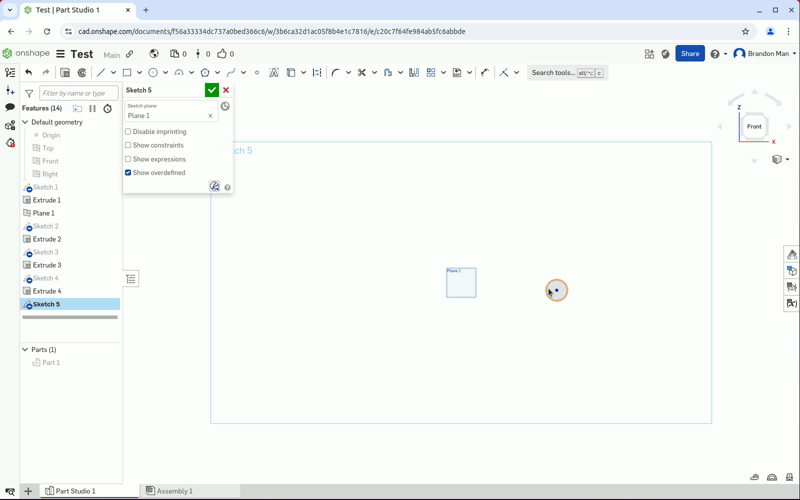
scroll(6)
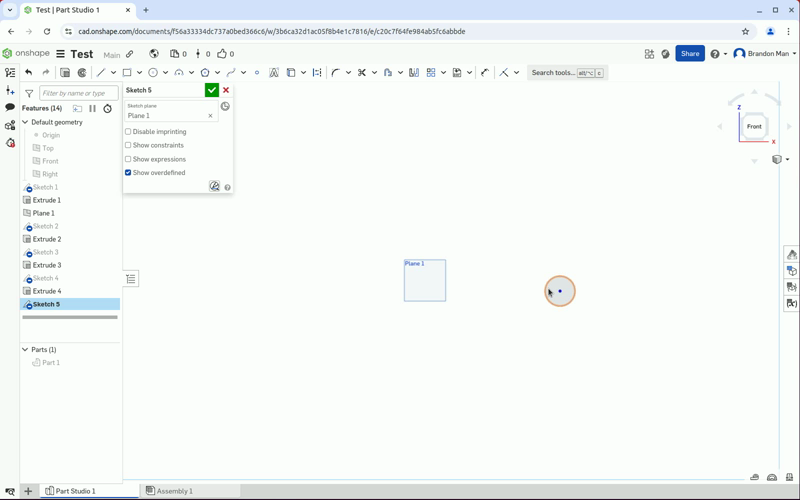
scroll(6)
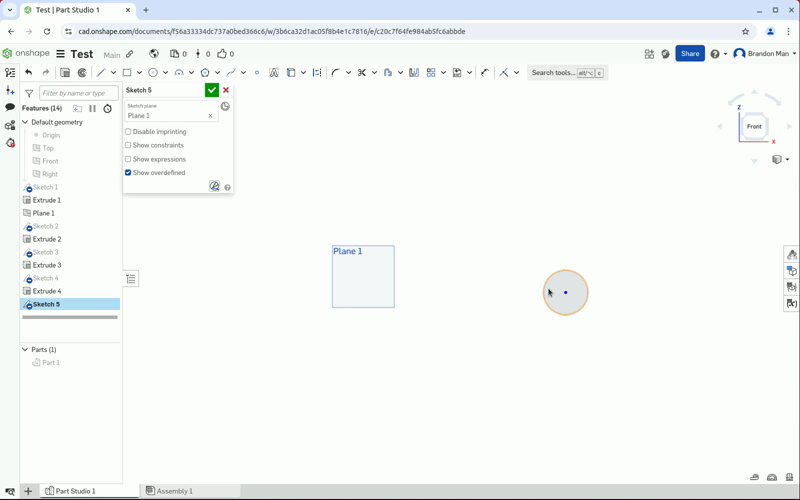
scroll(6)
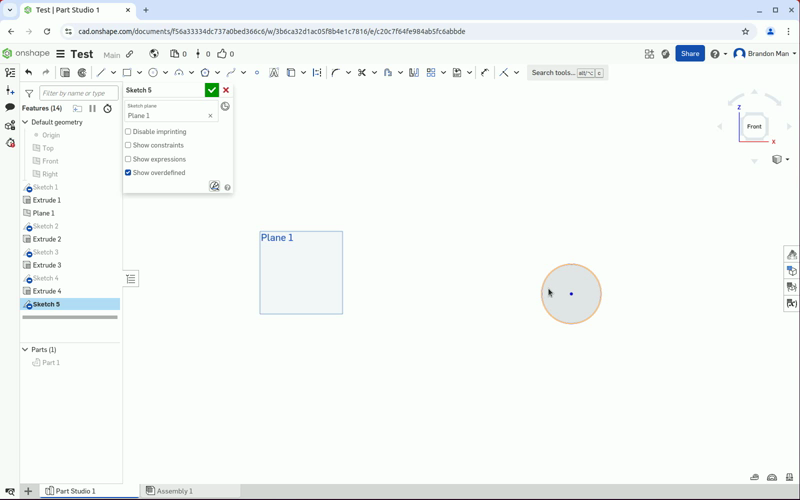
scroll(6)
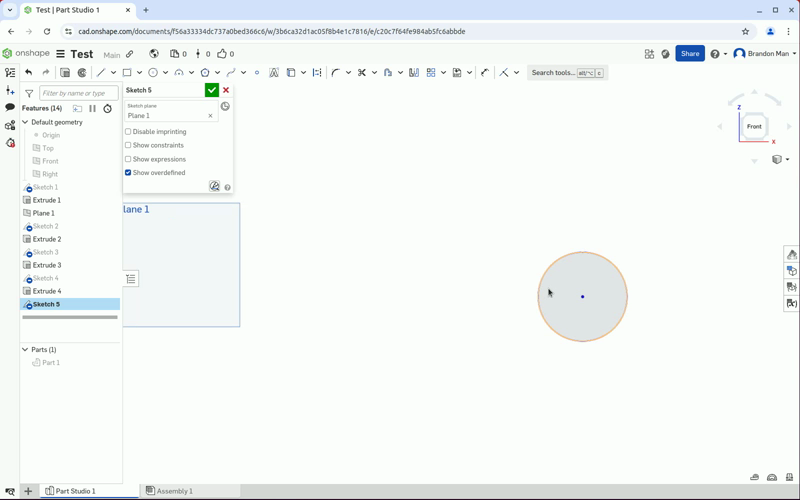
scroll(6)
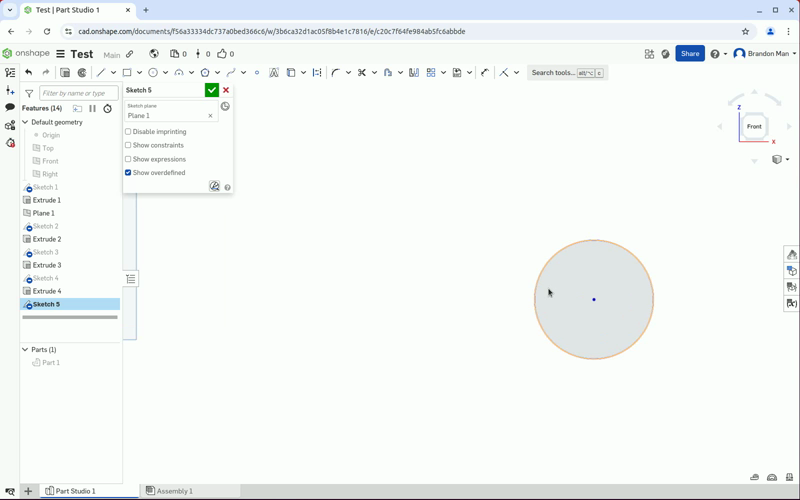
scroll(6)
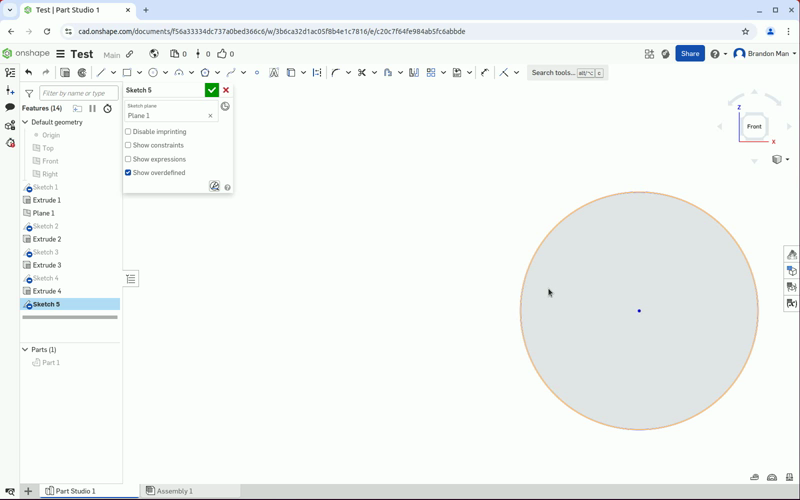
click(548, 288)
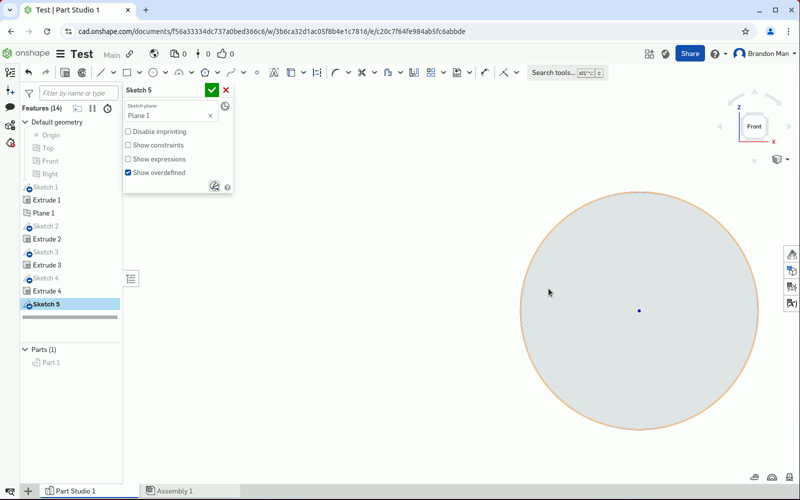
scroll(-6)
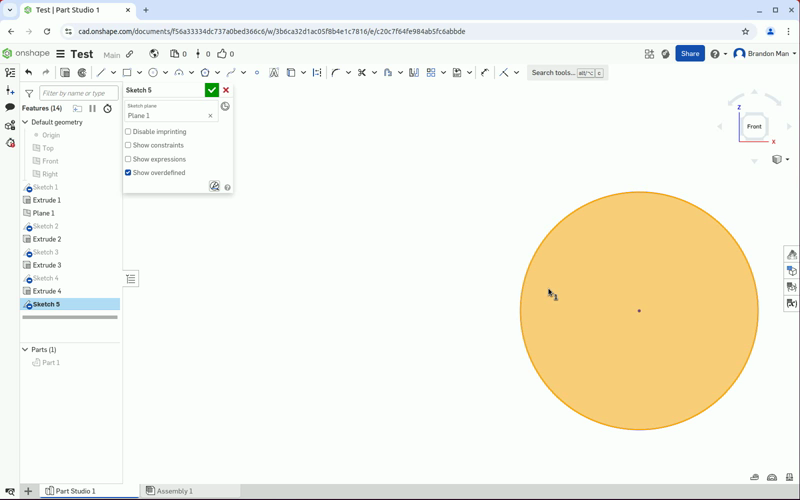
scroll(-6)
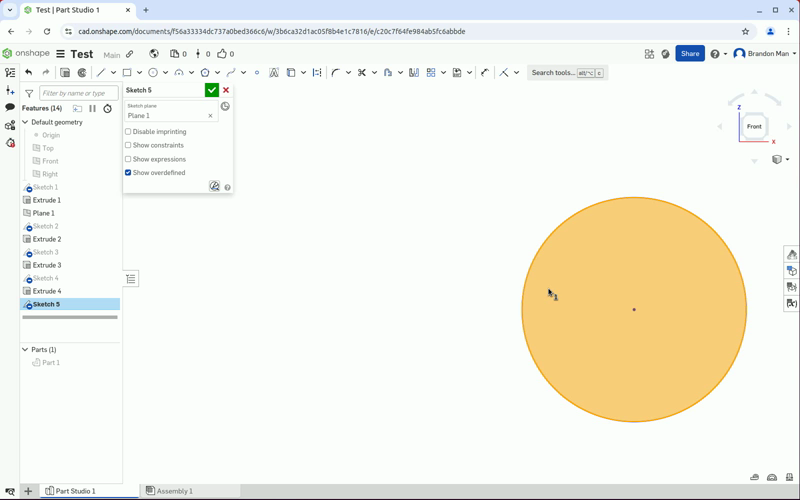
scroll(-6)
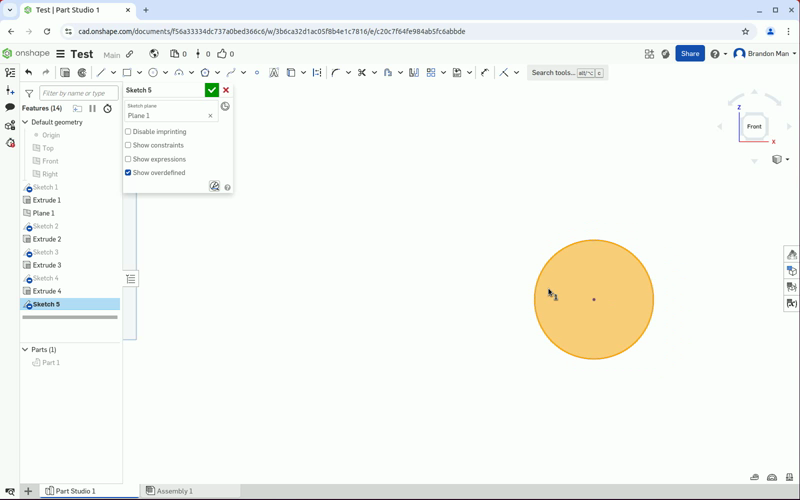
scroll(-6)
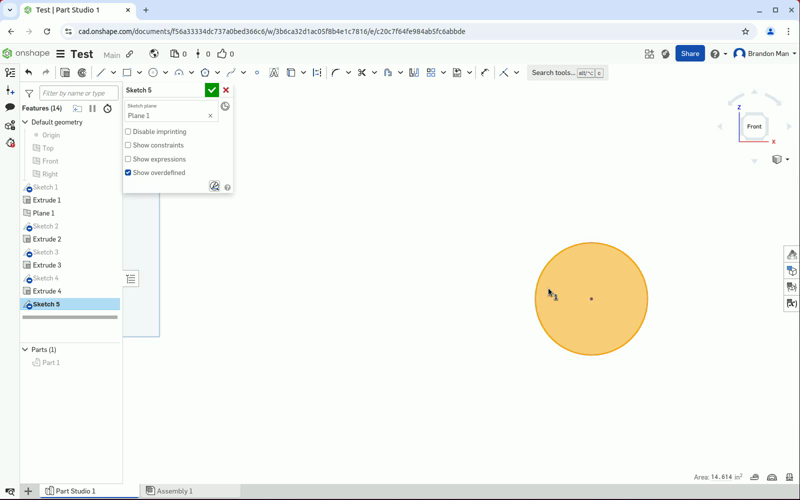
scroll(-6)
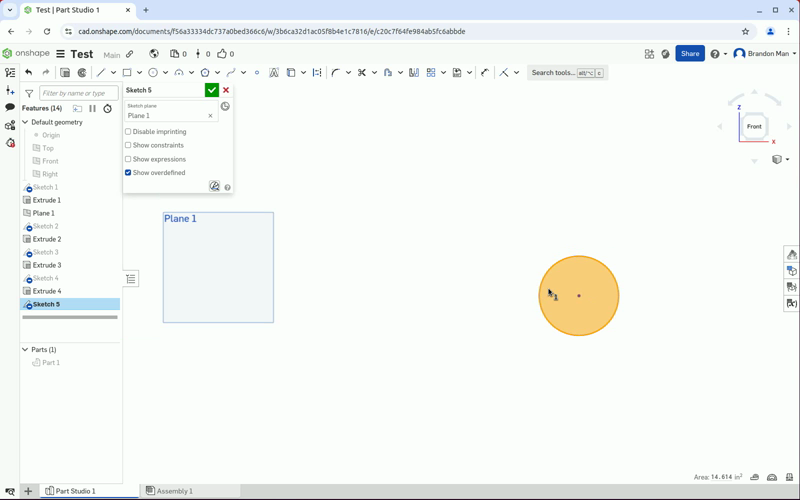
scroll(-6)
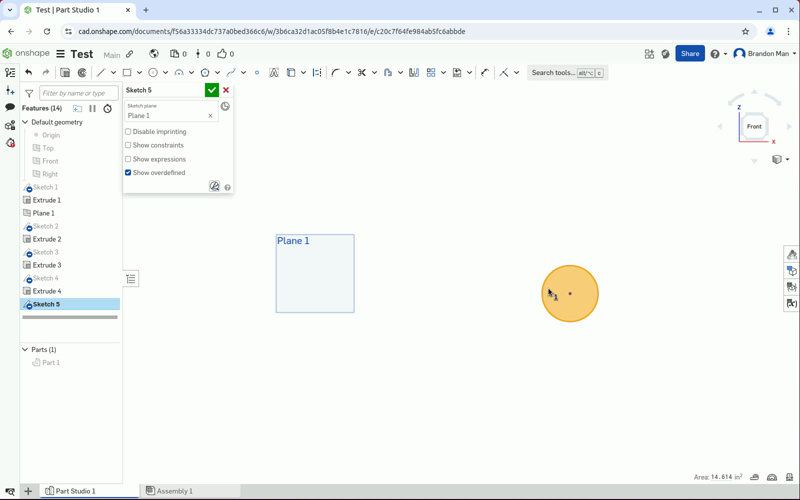
scroll(-6)
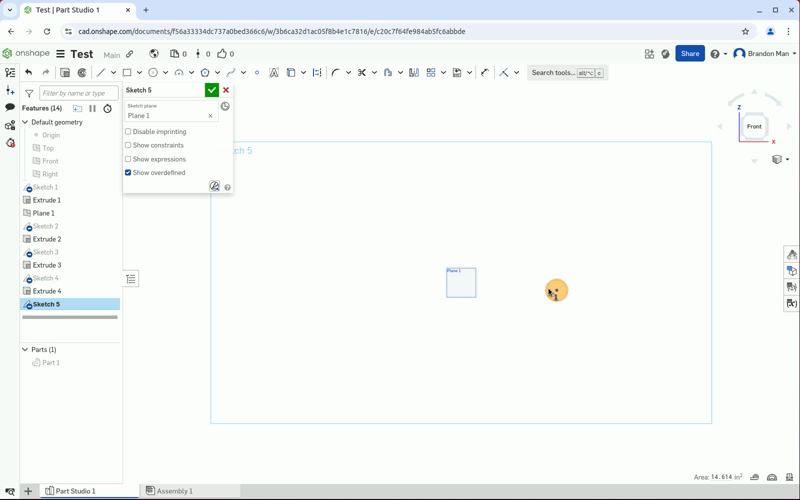
mouse_move(73, 352)
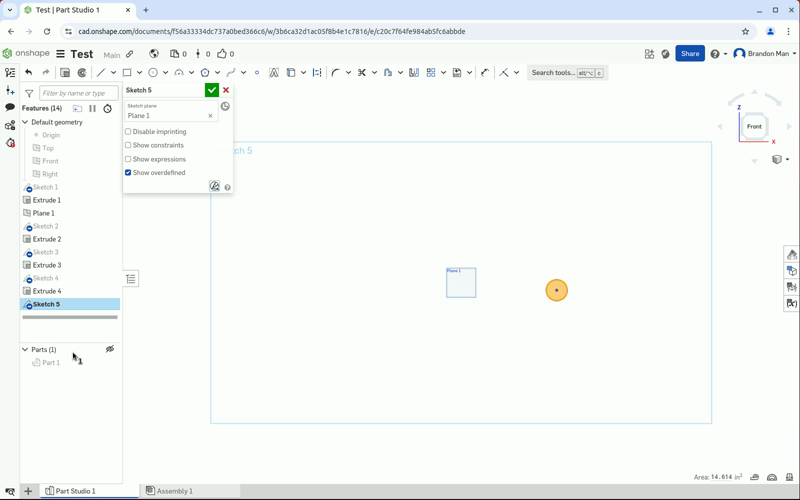
key(shift+y)
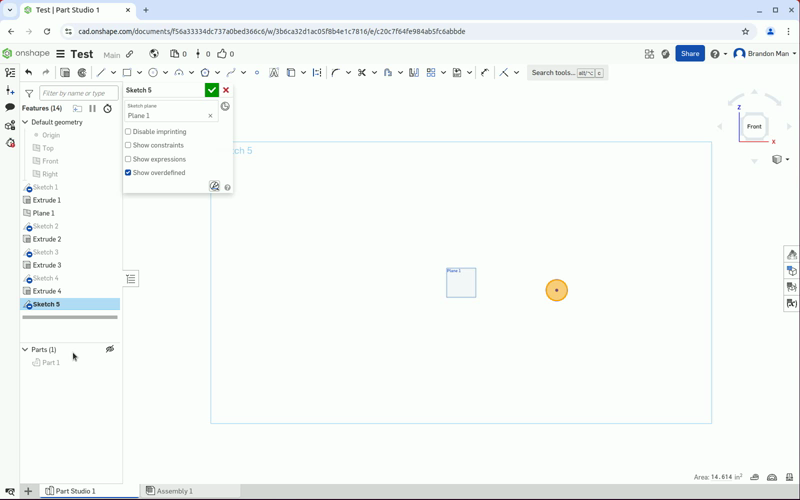
key(shift+e)
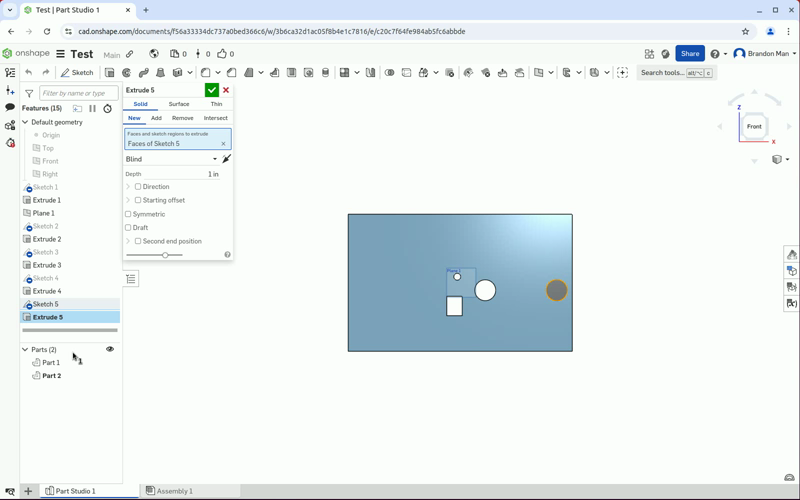
mouse_move(143, 106)
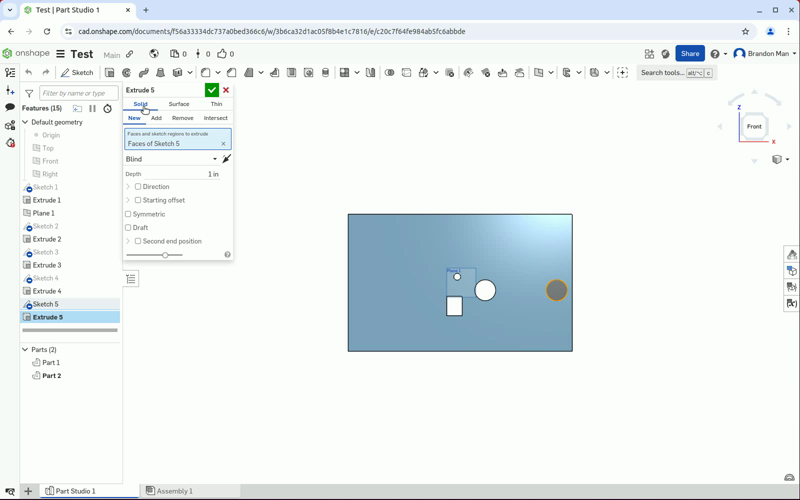
click(143, 106)
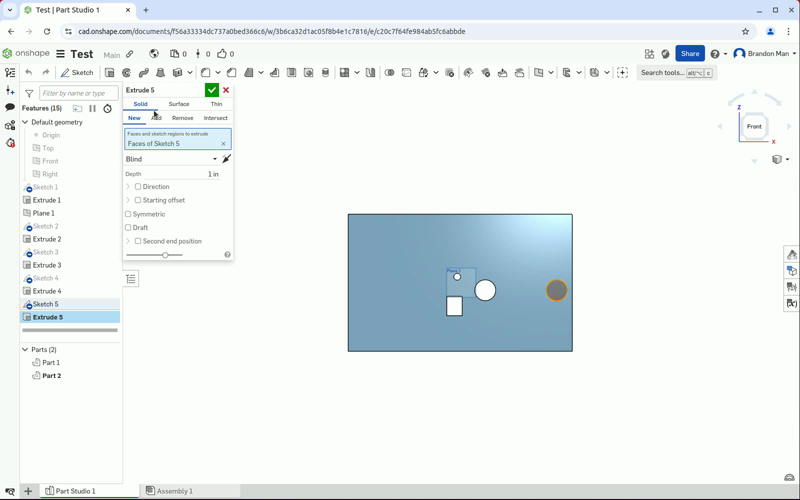
mouse_move(186, 120)
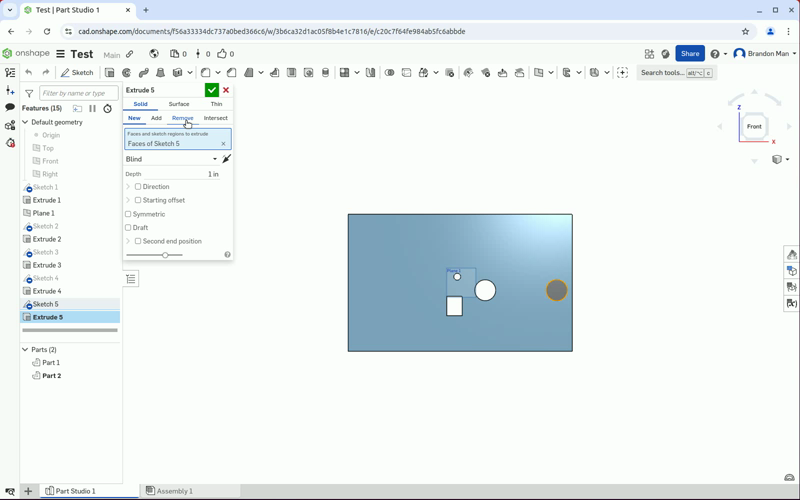
click(186, 120)
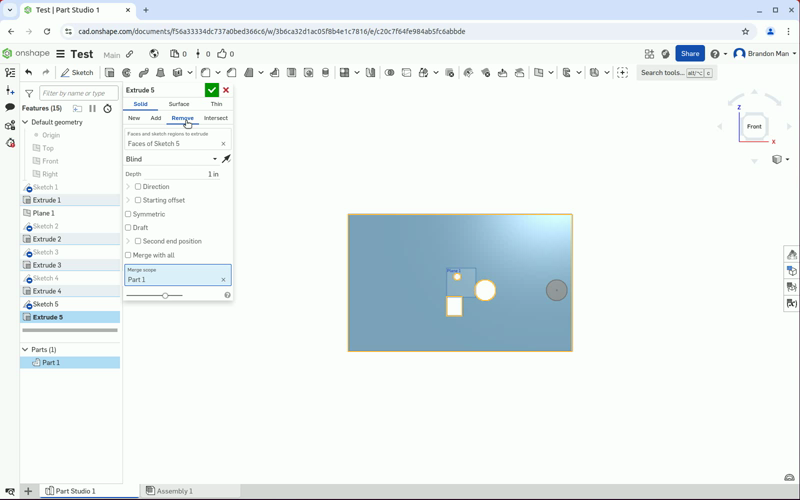
key(tab, 4)
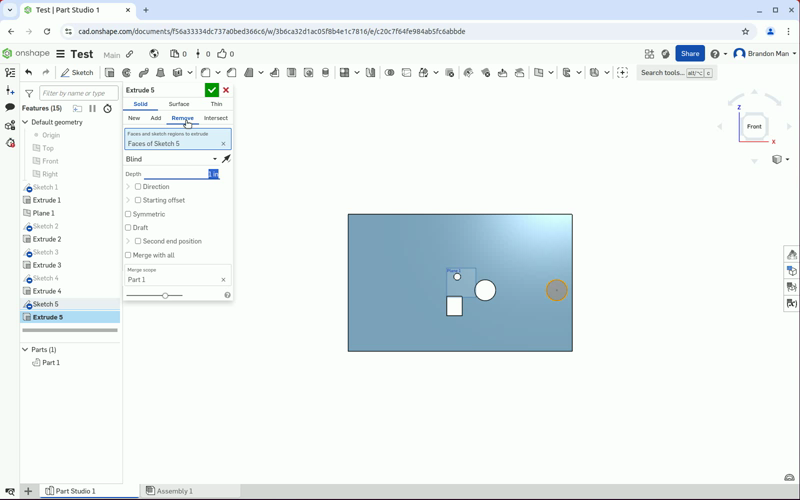
text(6.981)
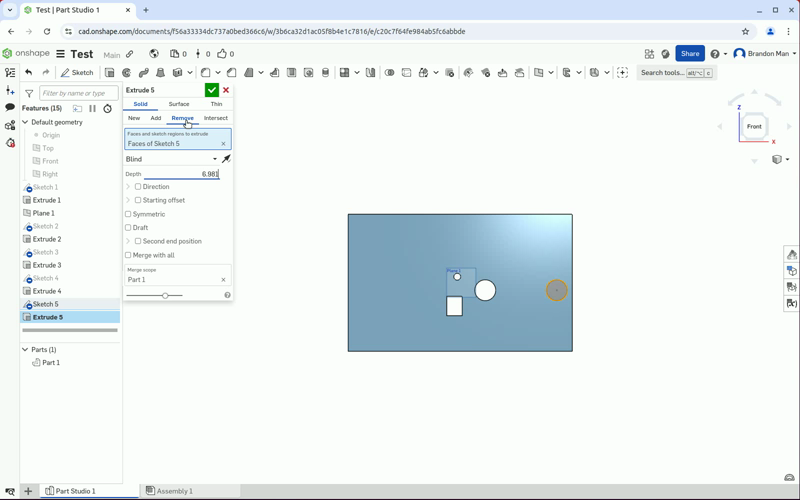
key(tab, 6)
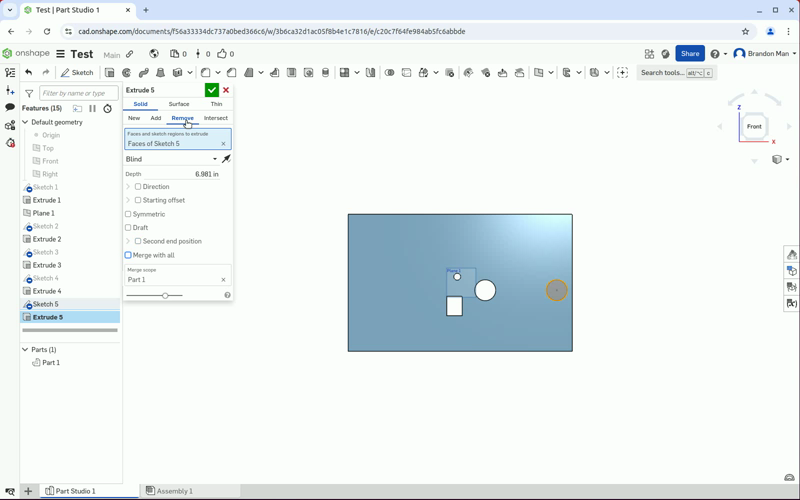
key(space)
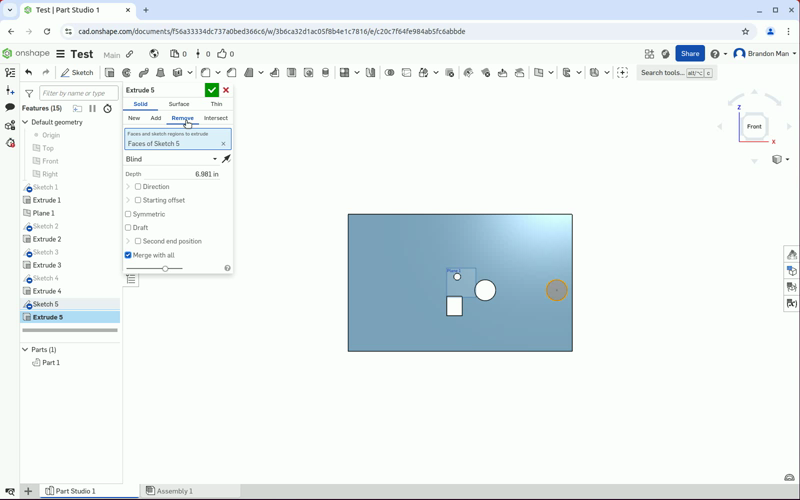
key(enter)
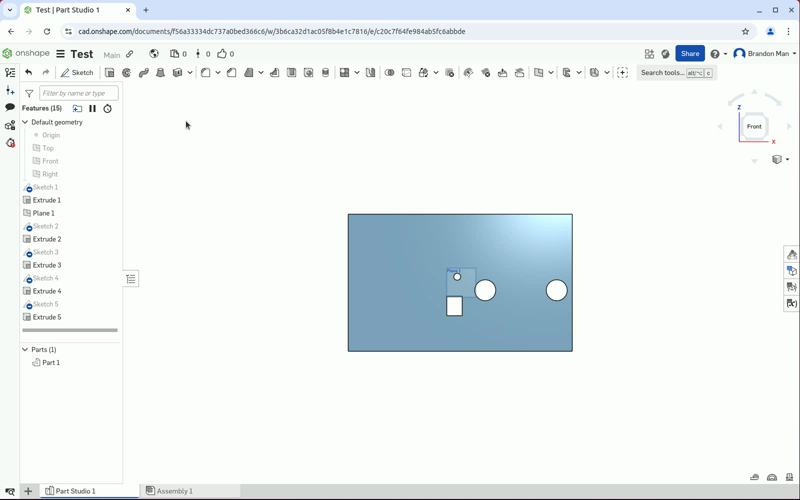
key(shift+h)
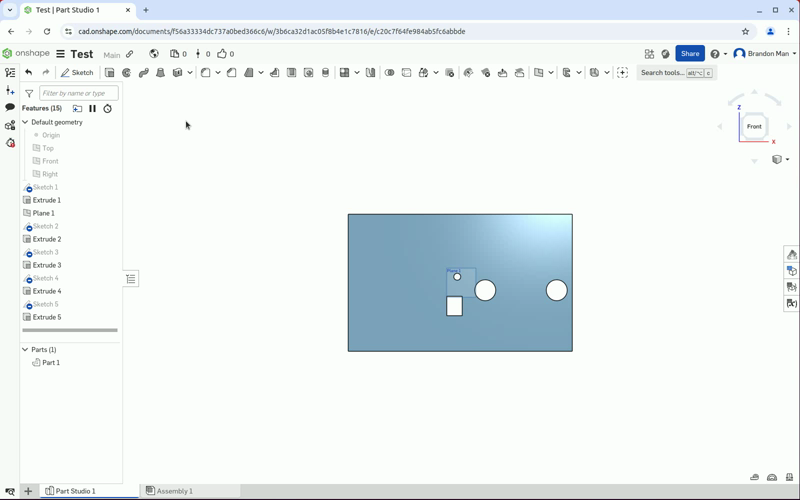
key(shift+h)
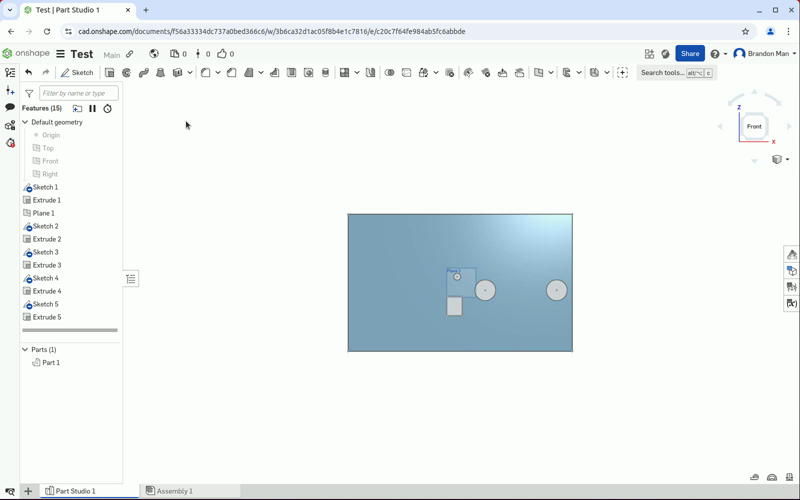
key(shift+7)
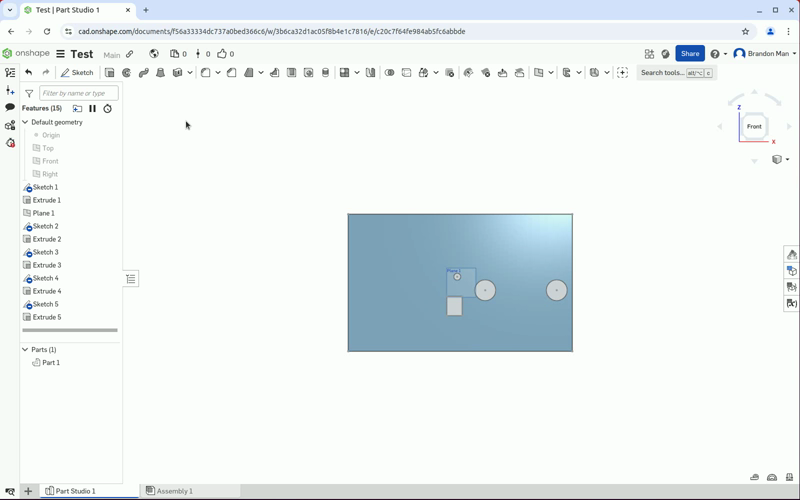
key(left, 2)
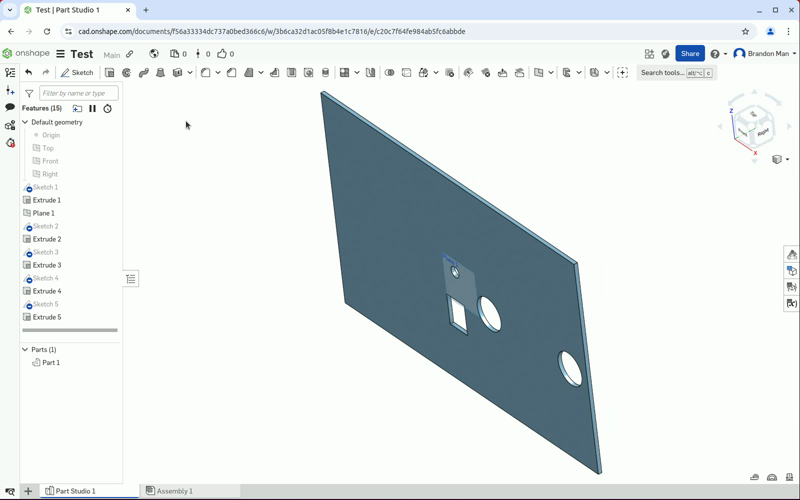
key(down, 2)
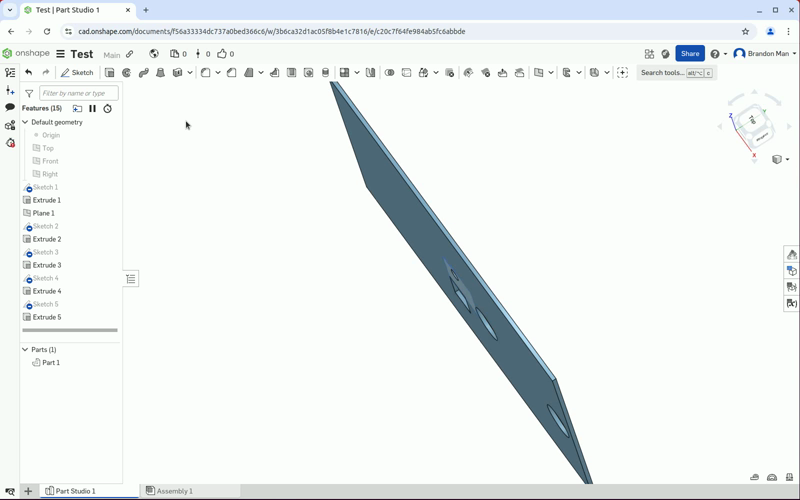
key(up, 2)
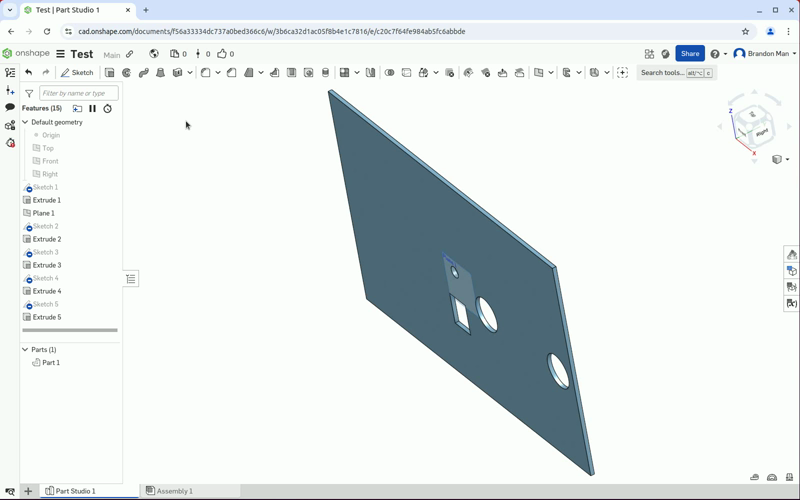
key(right, 2)
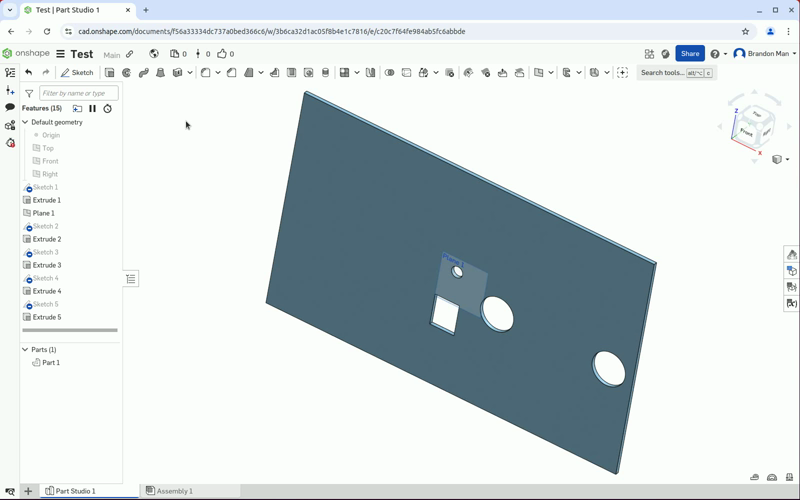
mouse_move(73, 189)
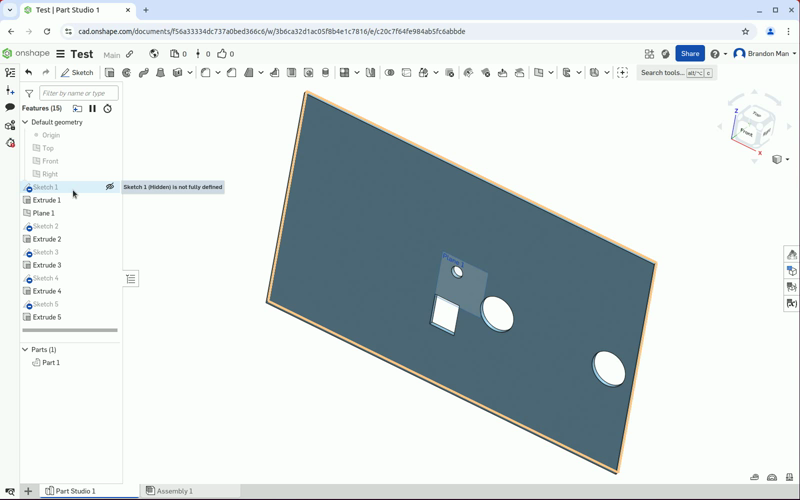
click(73, 189)